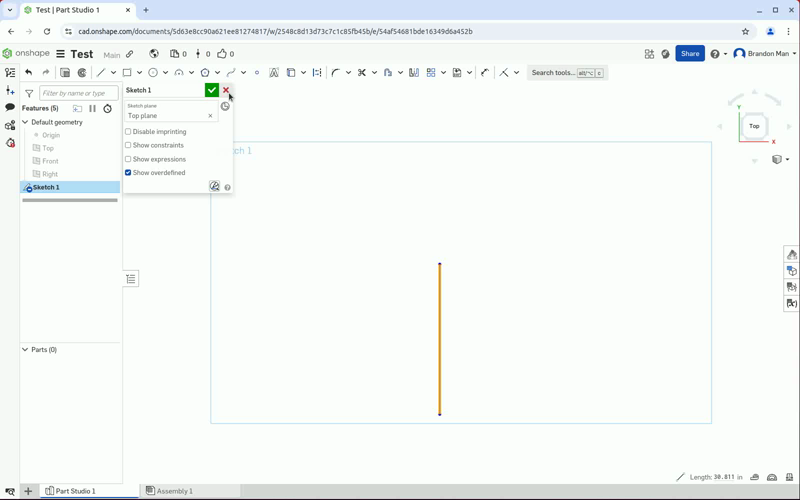
key(shift+h)
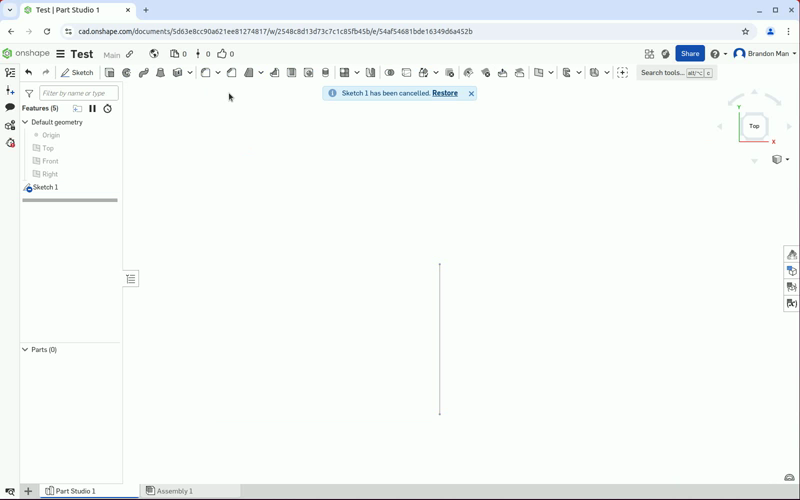
key(shift+s)
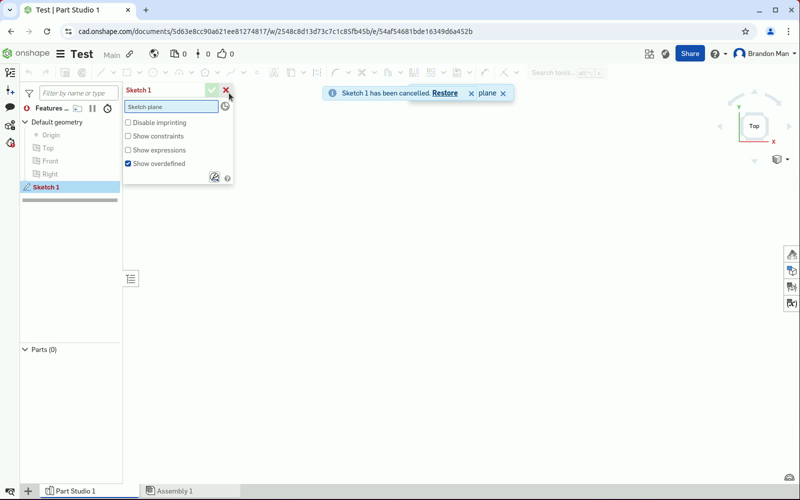
mouse_move(73, 150)
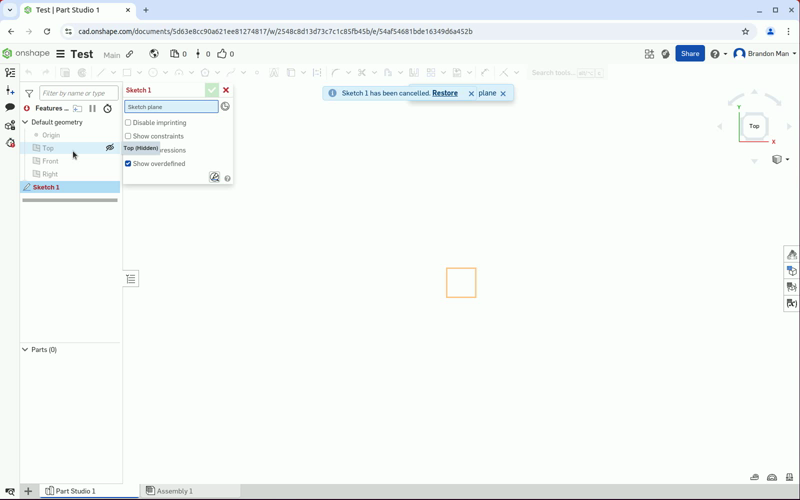
click(73, 150)
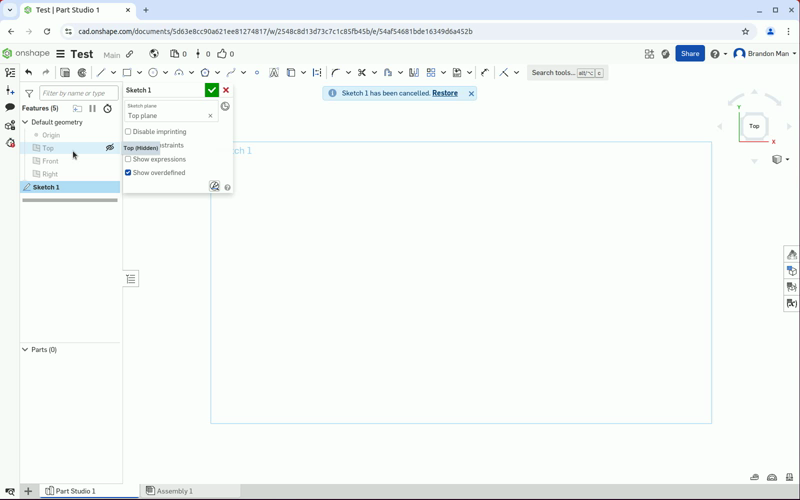
mouse_move(73, 352)
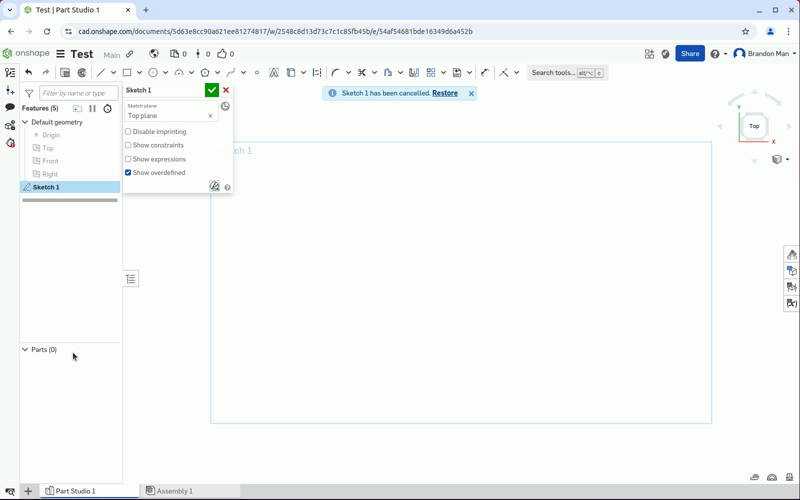
key(y)
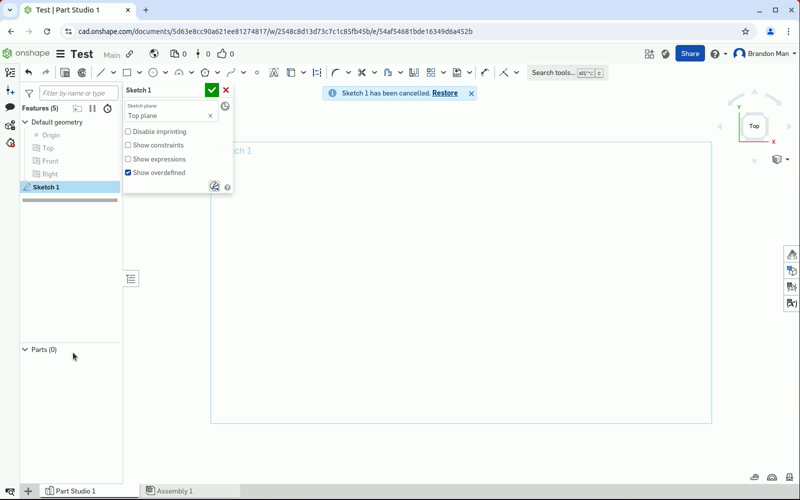
key(l)
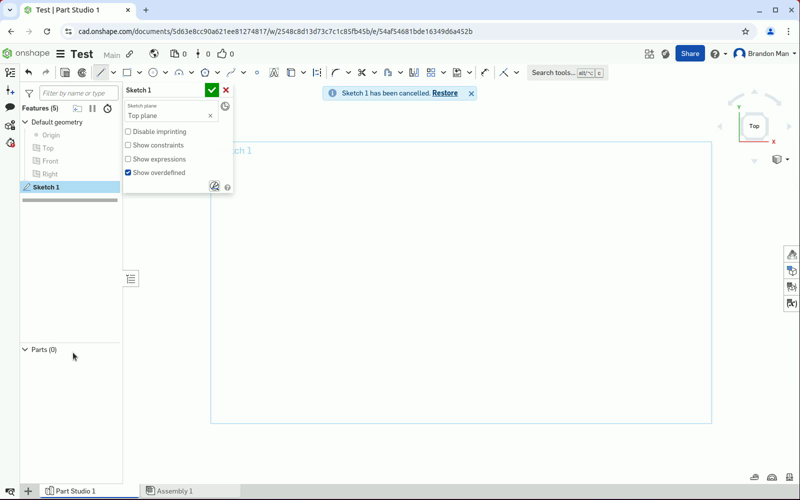
key_down(shift)
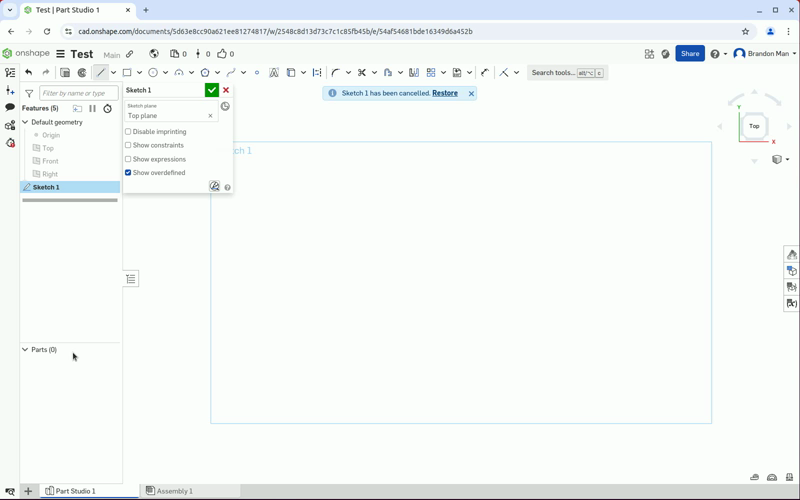
mouse_move(348, 395)
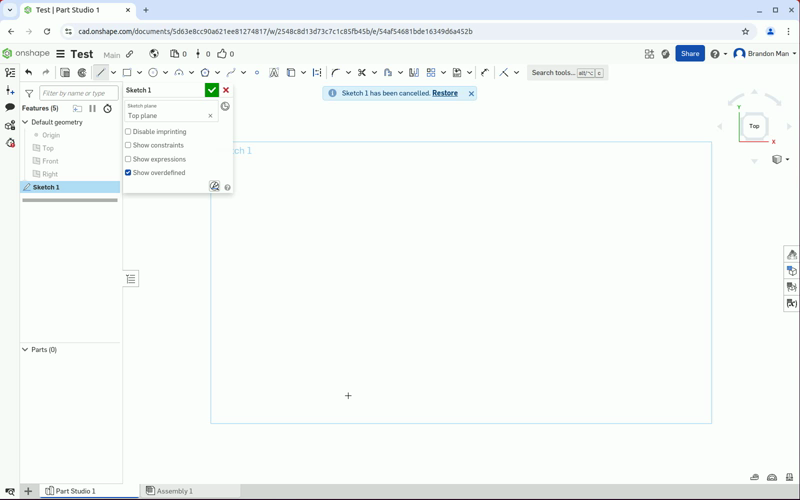
click(348, 395)
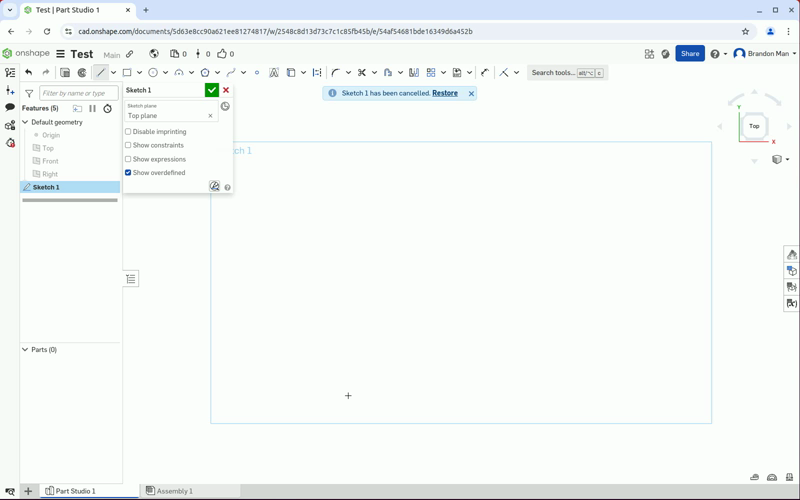
key_up(shift)
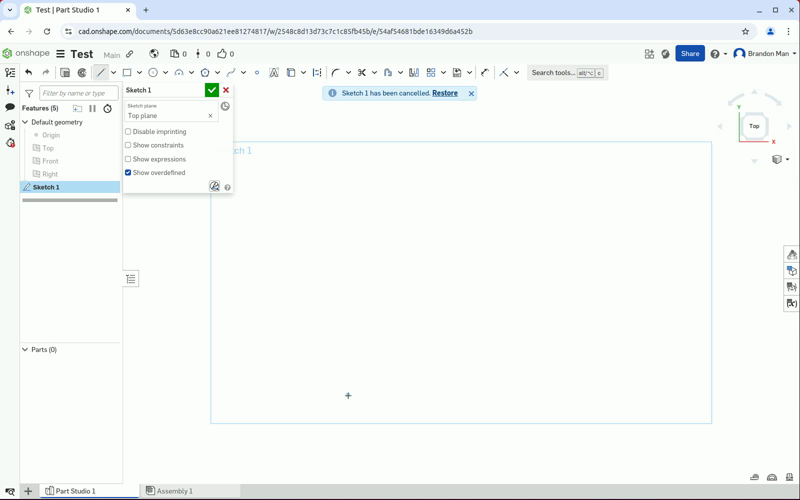
key_down(shift)
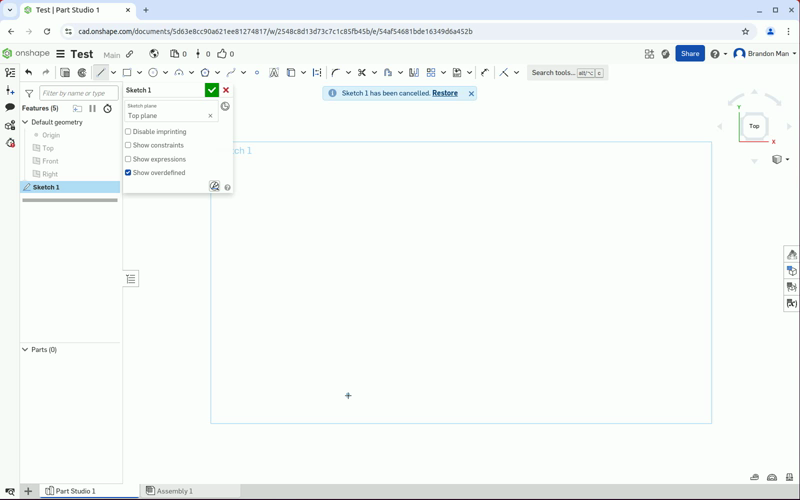
mouse_move(572, 395)
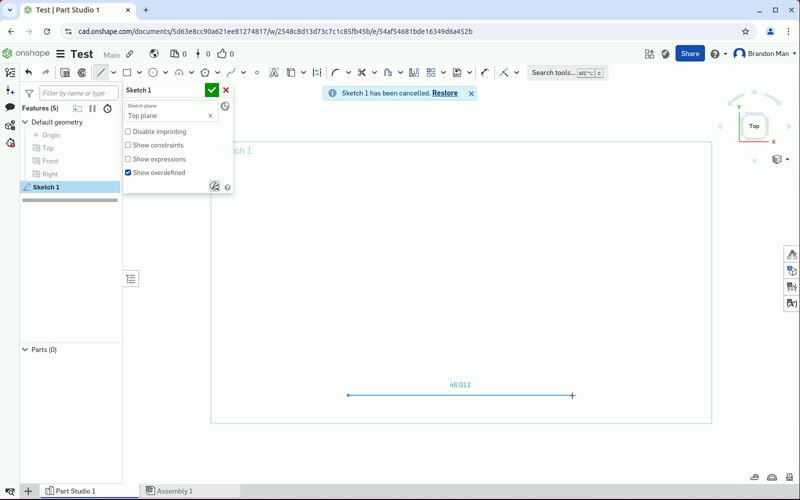
click(572, 395)
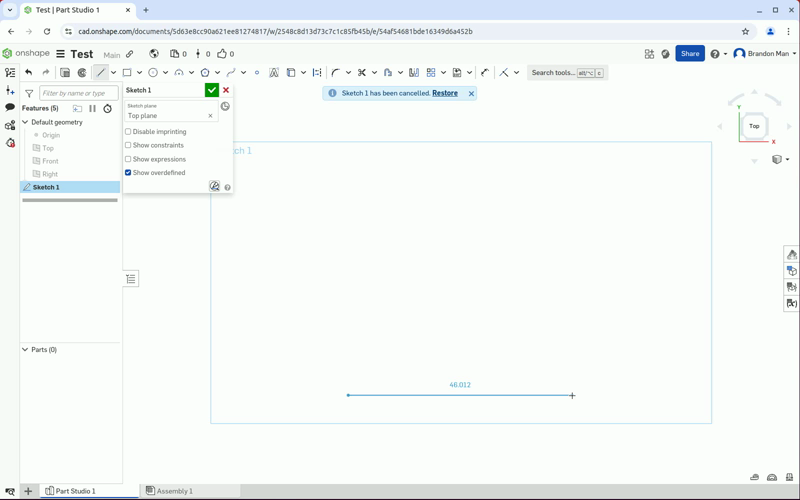
key_up(shift)
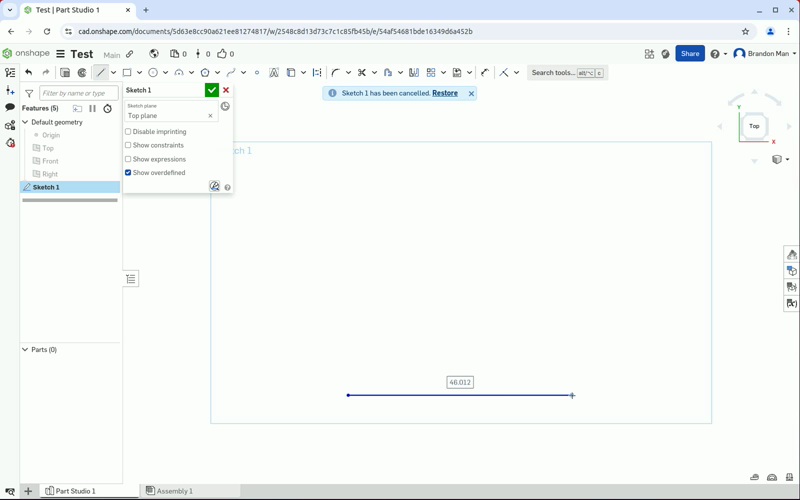
key_down(shift)
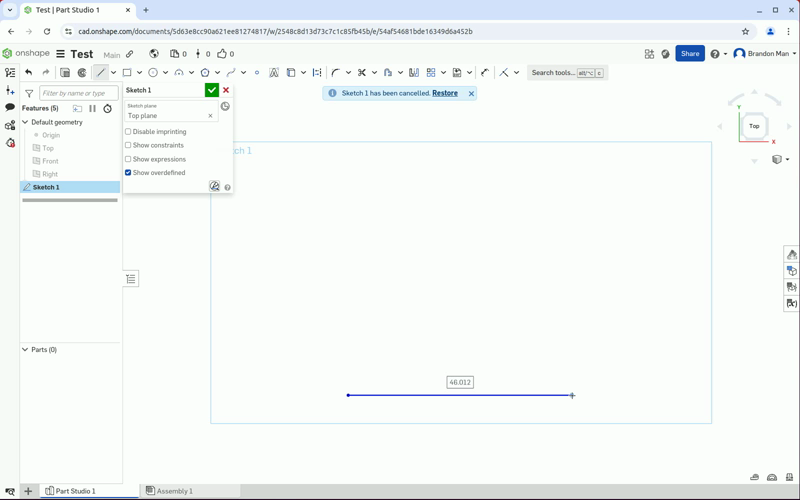
mouse_move(572, 171)
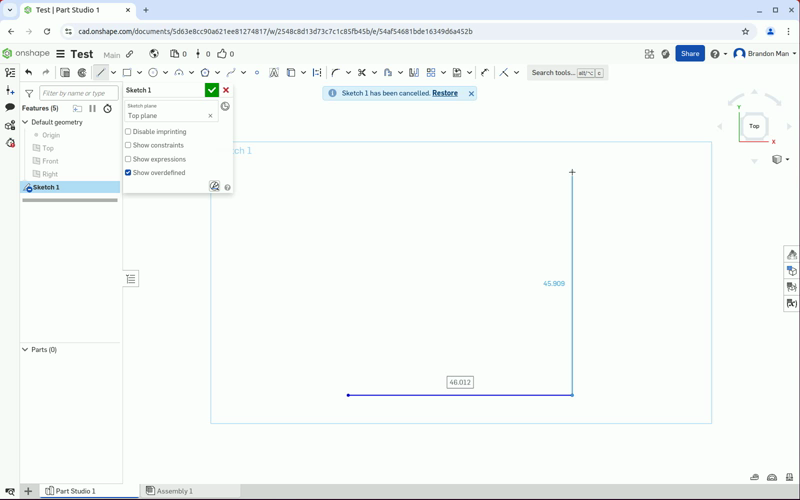
click(572, 171)
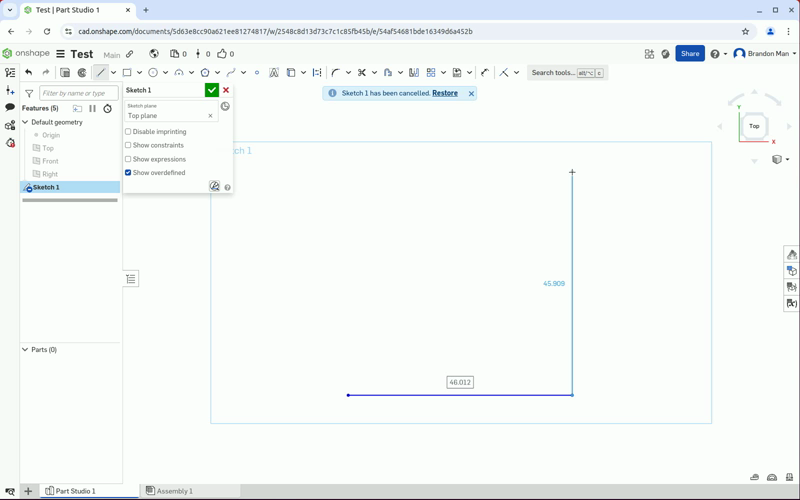
key_up(shift)
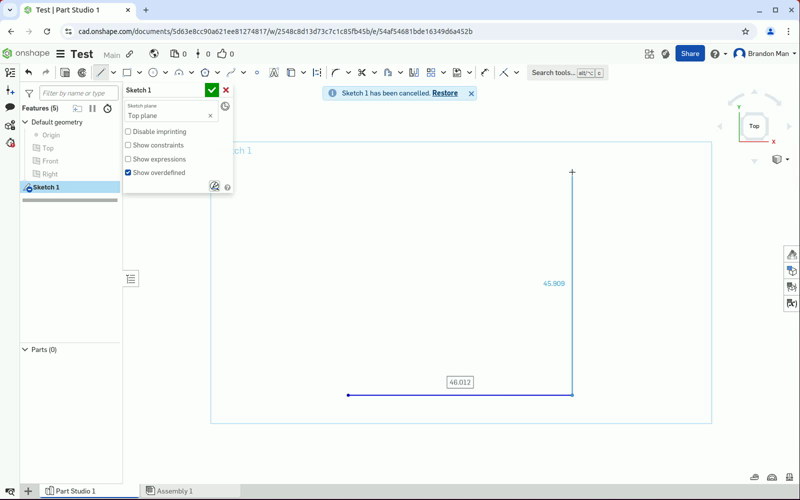
key_down(shift)
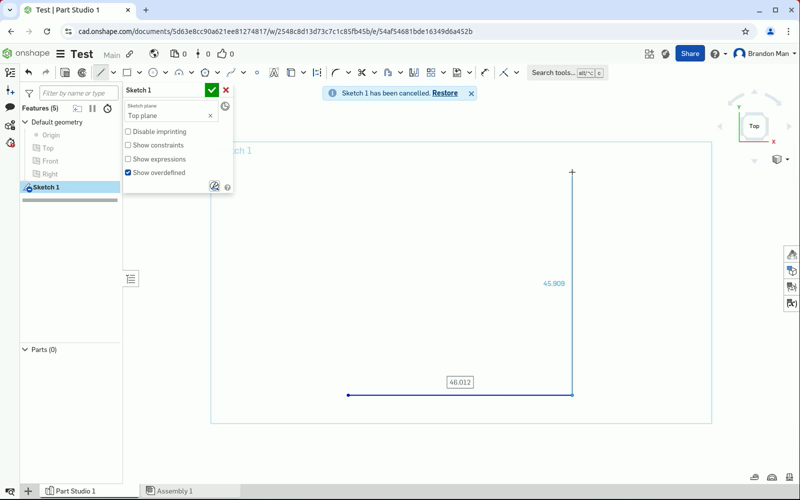
mouse_move(348, 171)
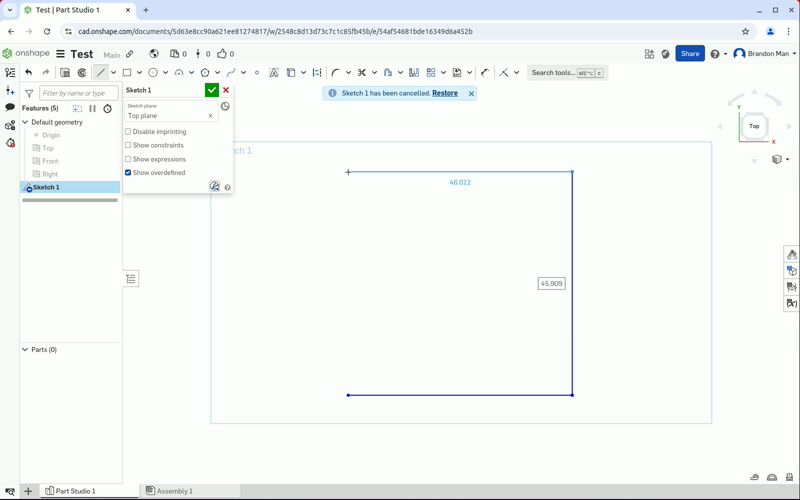
click(348, 171)
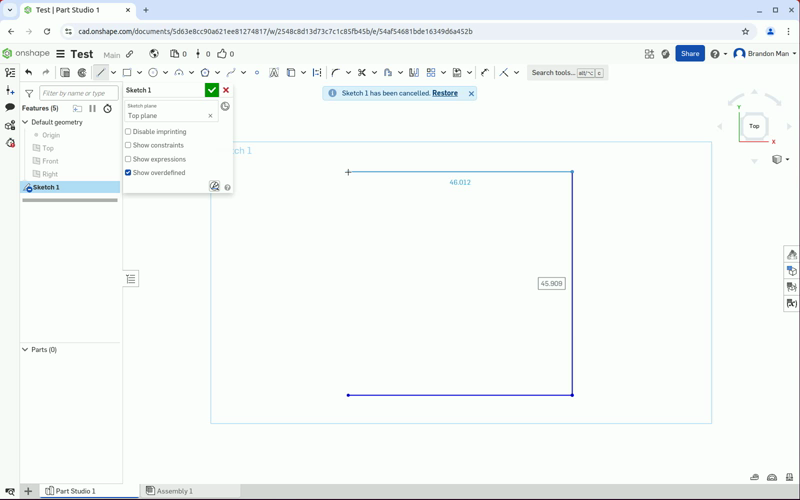
key_up(shift)
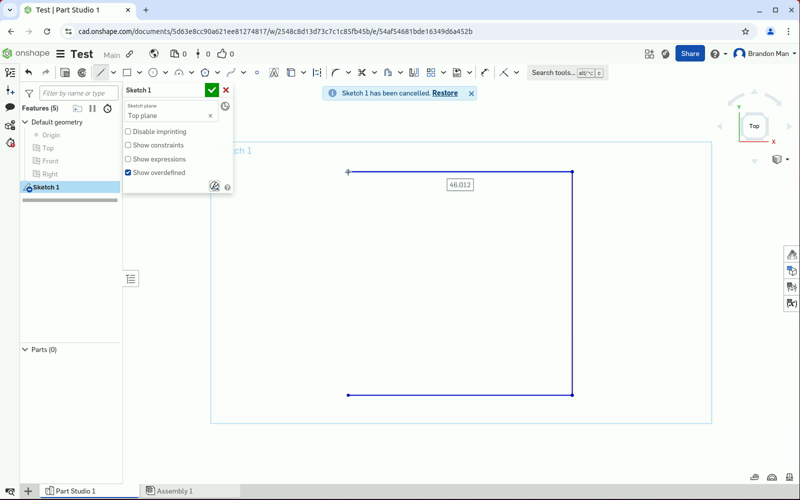
key_down(shift)
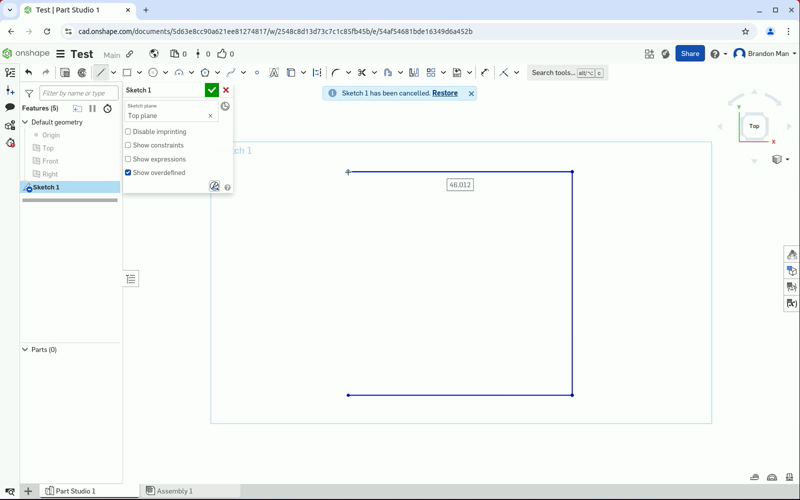
mouse_move(348, 395)
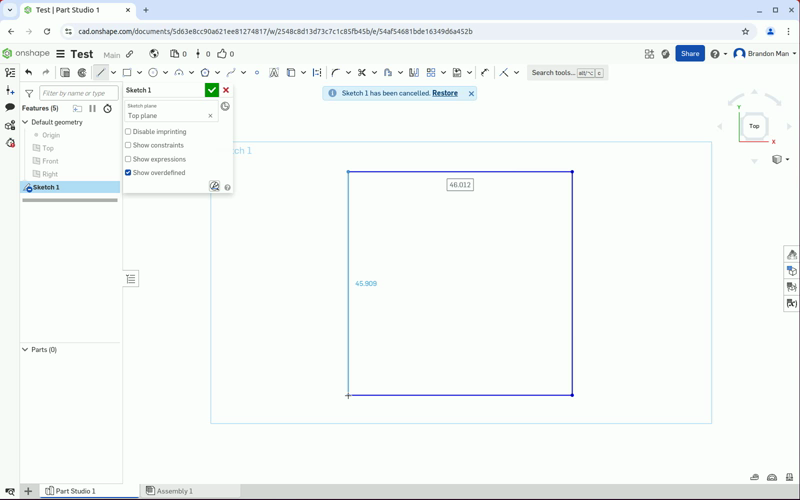
key_up(shift)
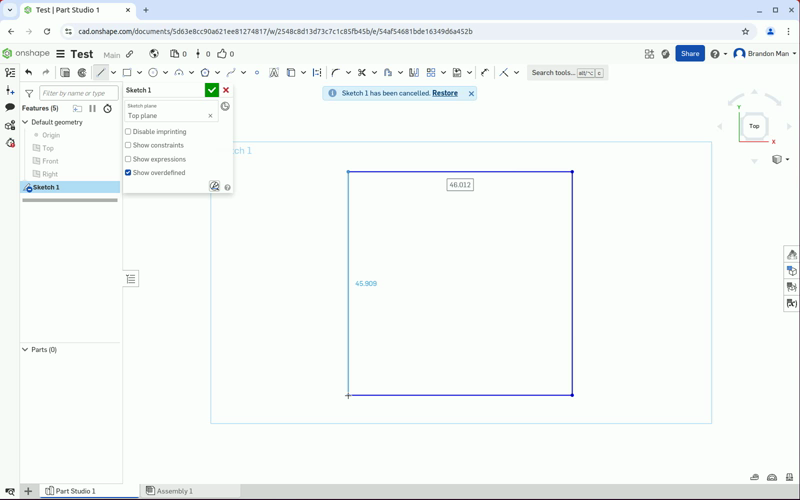
click(348, 395)
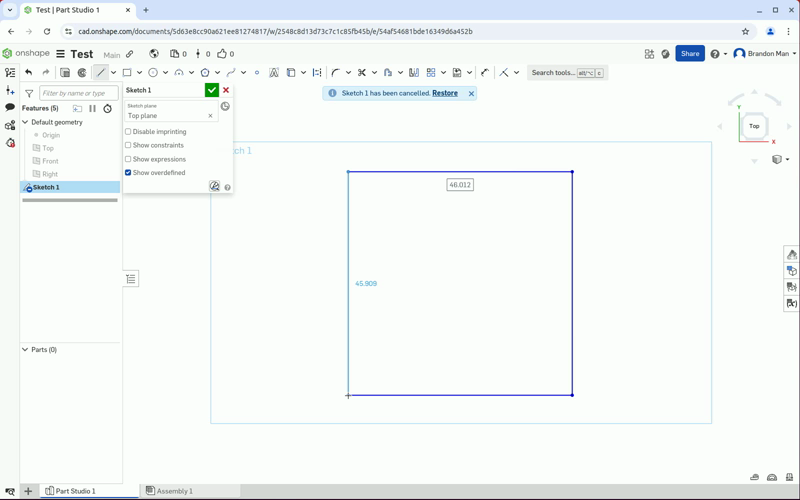
key(esc)
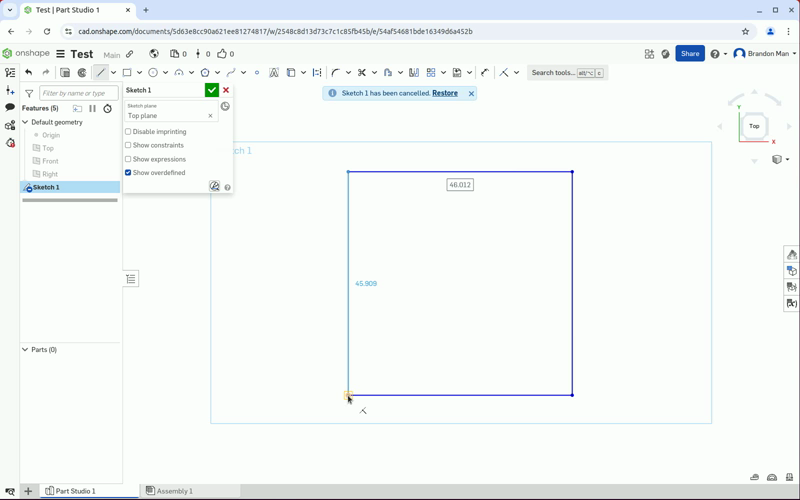
mouse_move(421, 265)
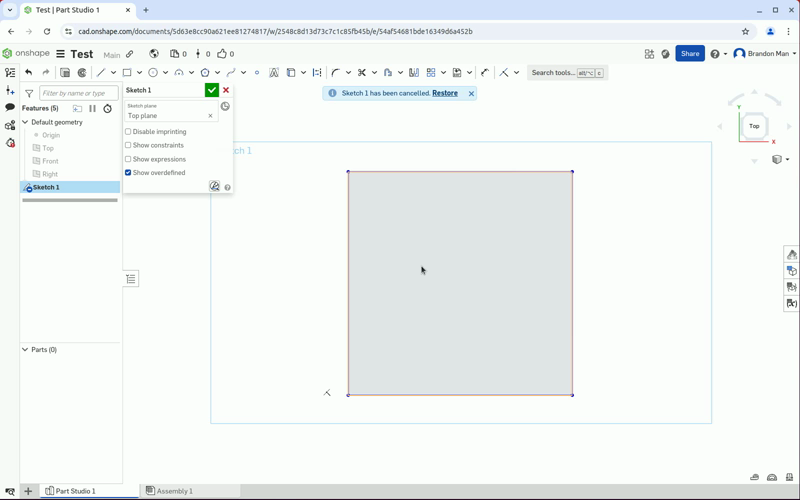
click(421, 265)
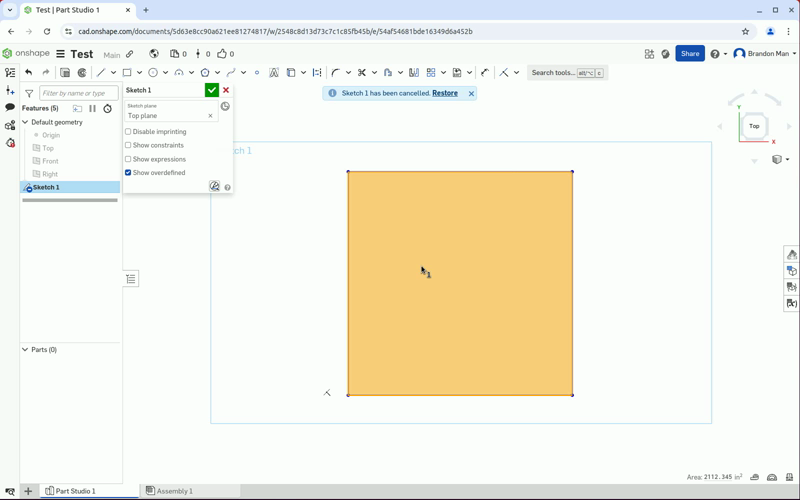
mouse_move(73, 352)
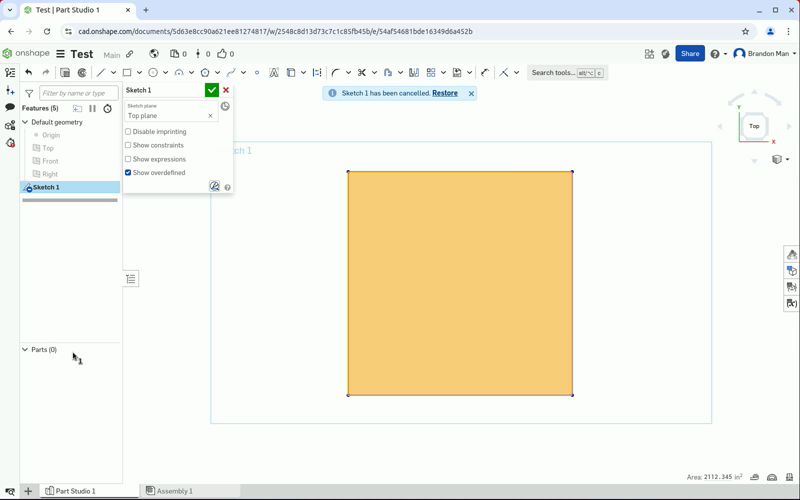
key(shift+y)
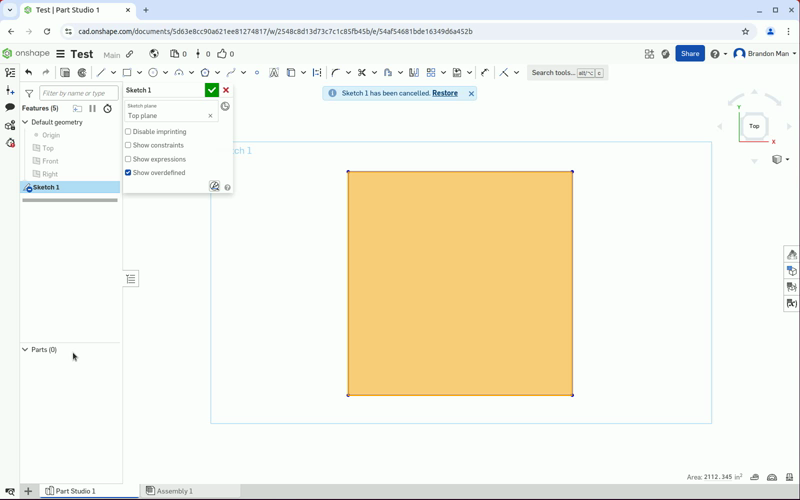
key(shift+e)
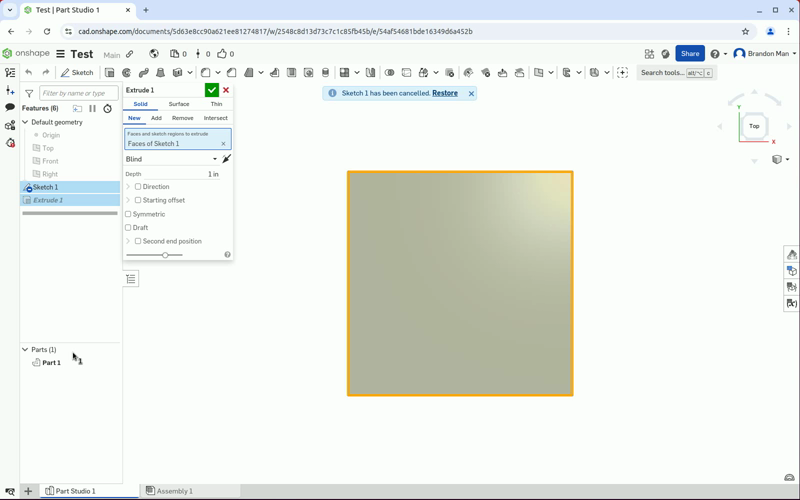
mouse_move(143, 106)
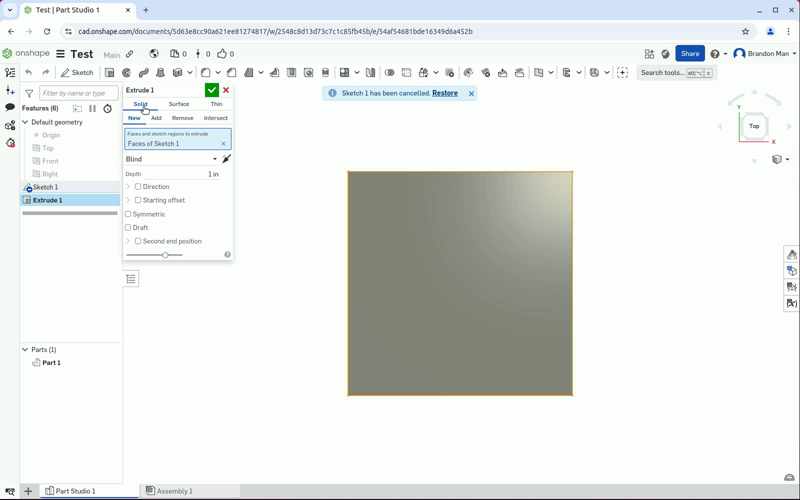
click(143, 106)
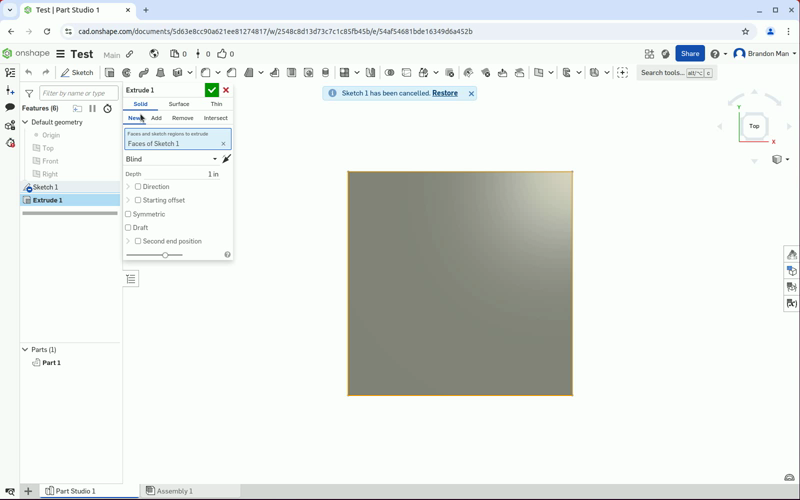
mouse_move(137, 120)
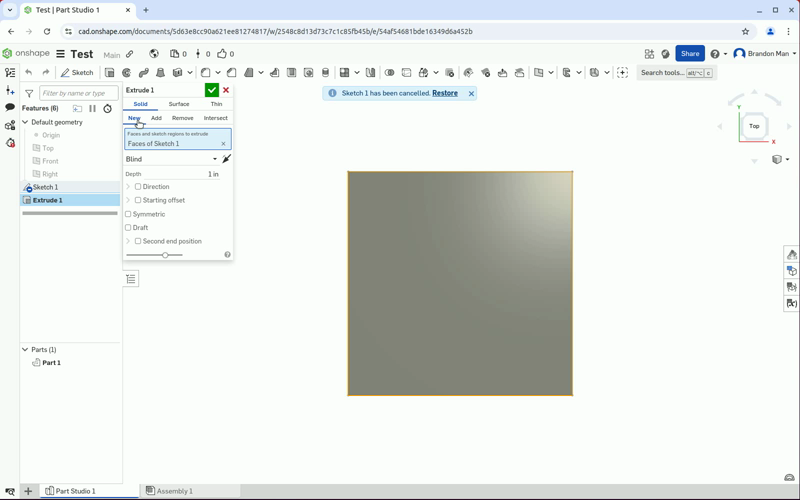
click(137, 120)
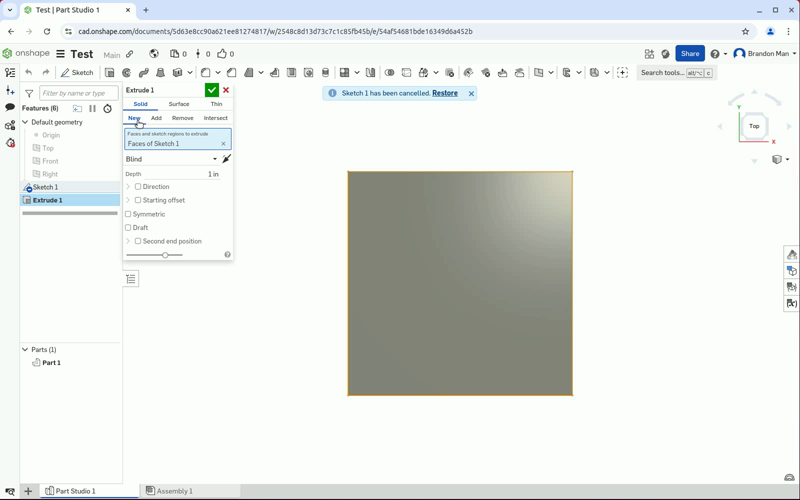
key(tab, 4)
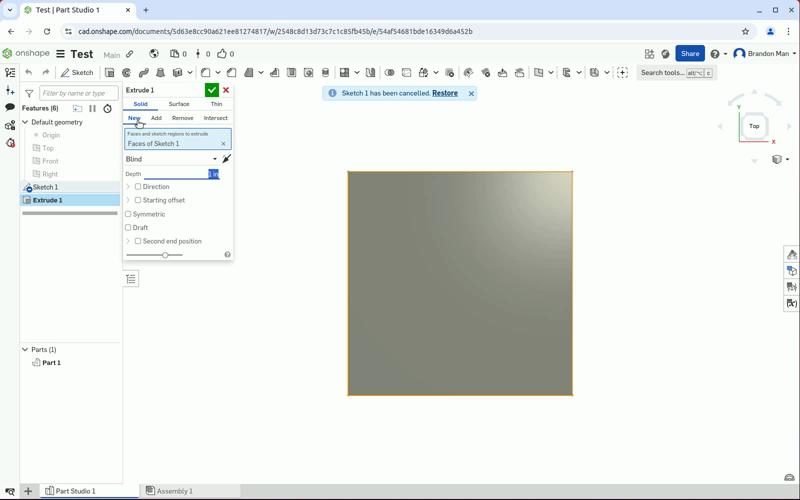
text(6.981)
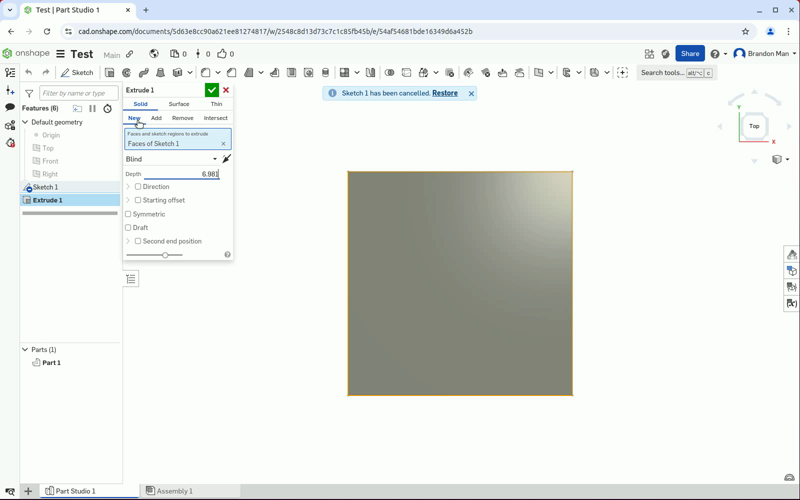
key(enter)
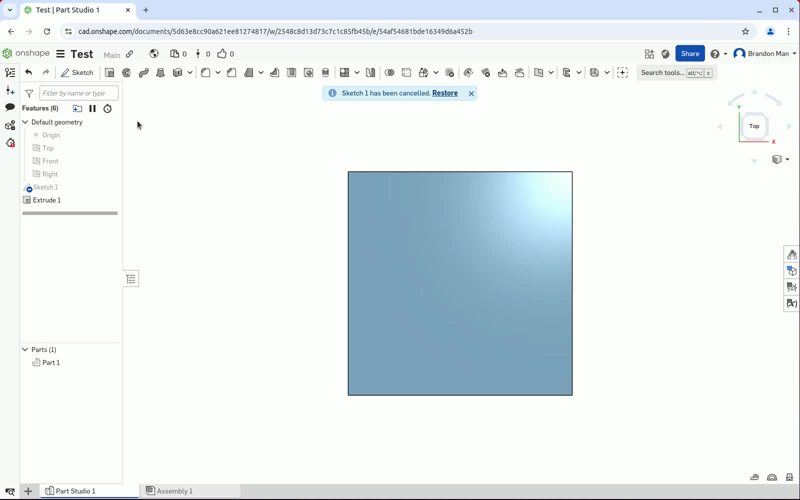
key(shift+h)
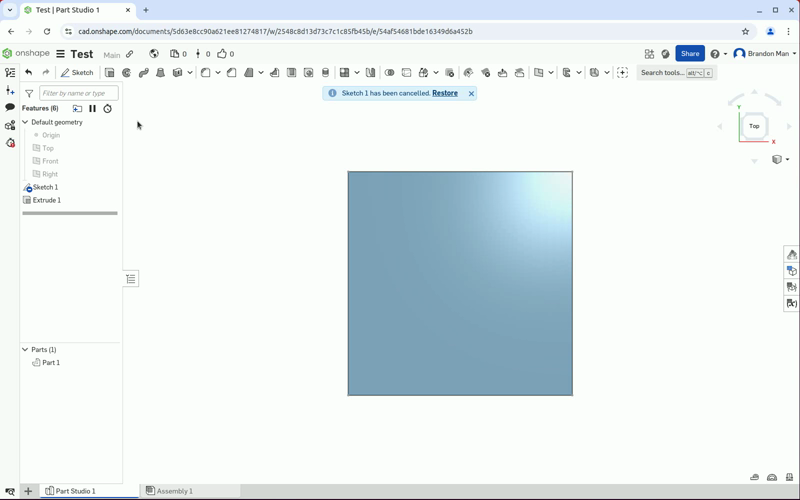
key(shift+h)
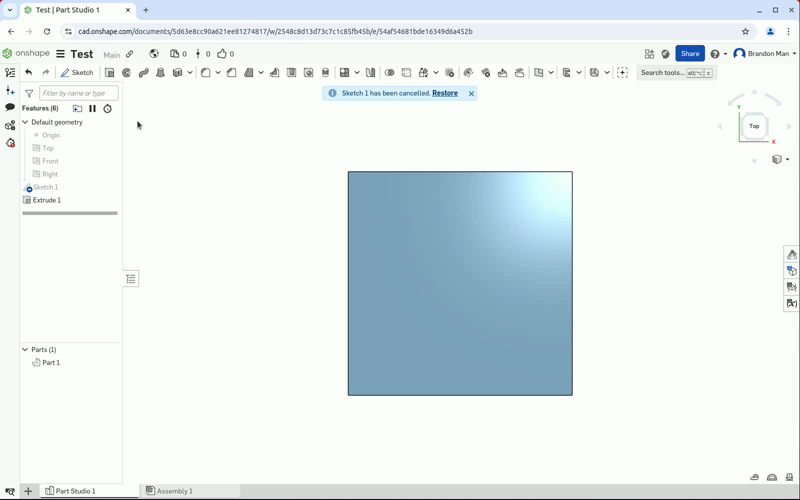
mouse_move(73, 189)
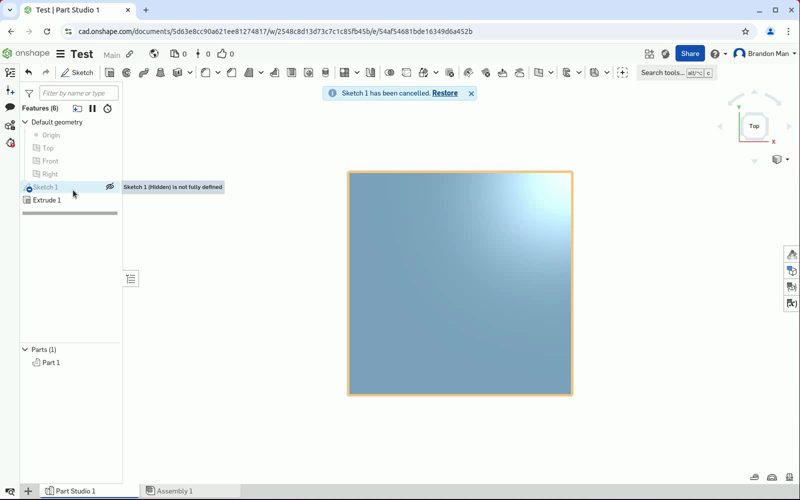
click(73, 189)
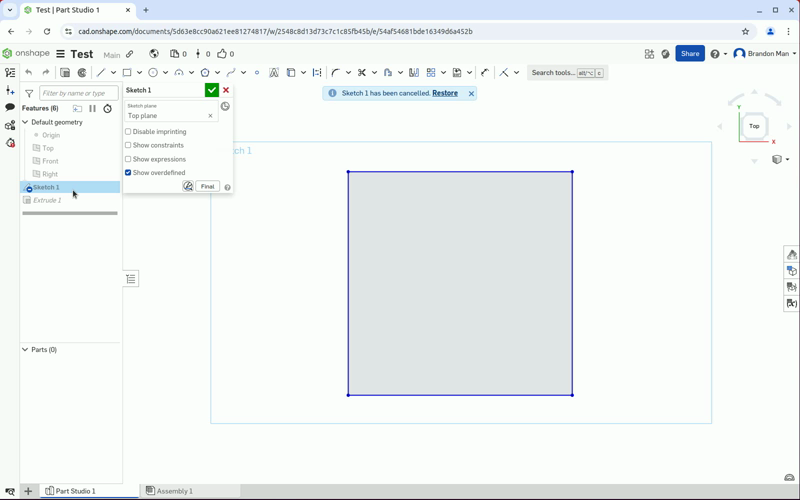
mouse_move(229, 92)
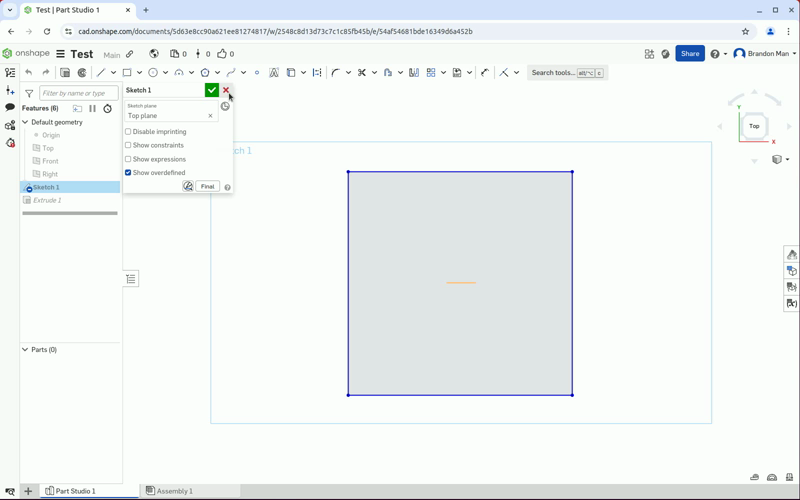
click(229, 92)
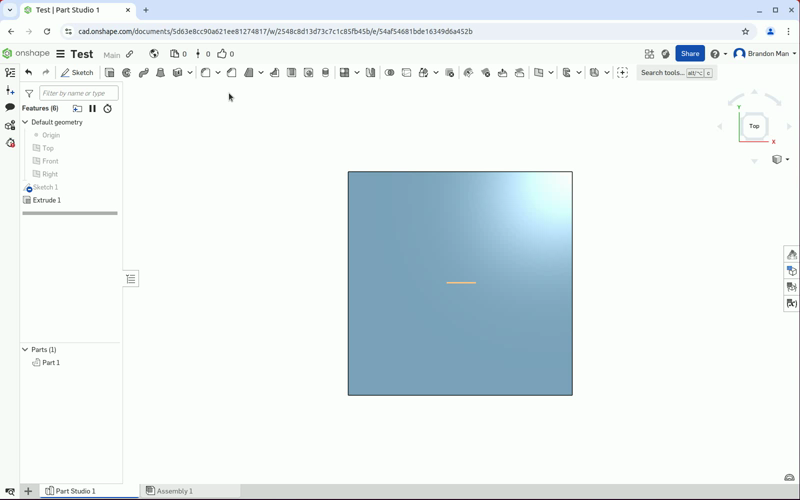
mouse_move(541, 75)
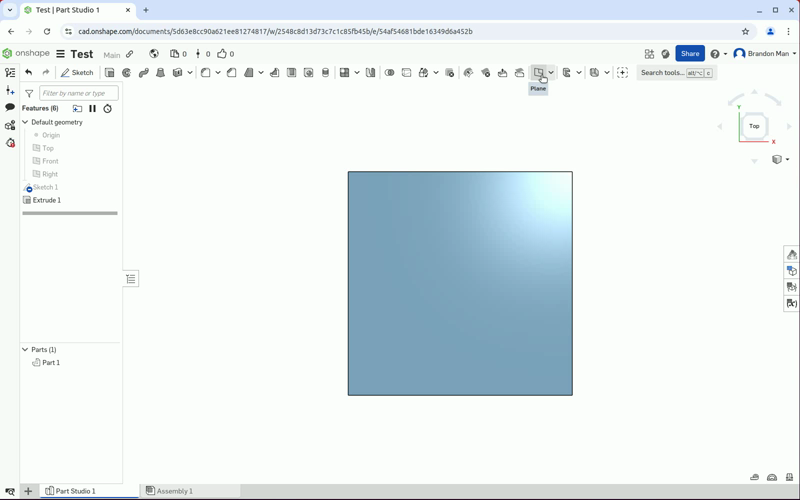
click(541, 75)
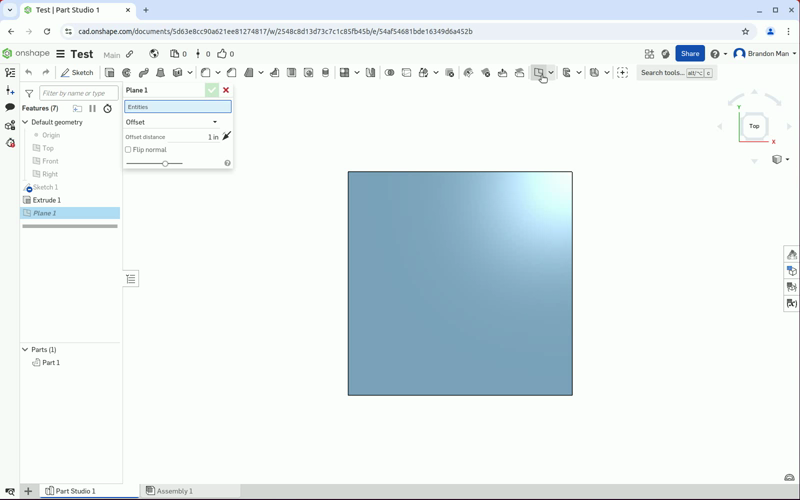
mouse_move(73, 150)
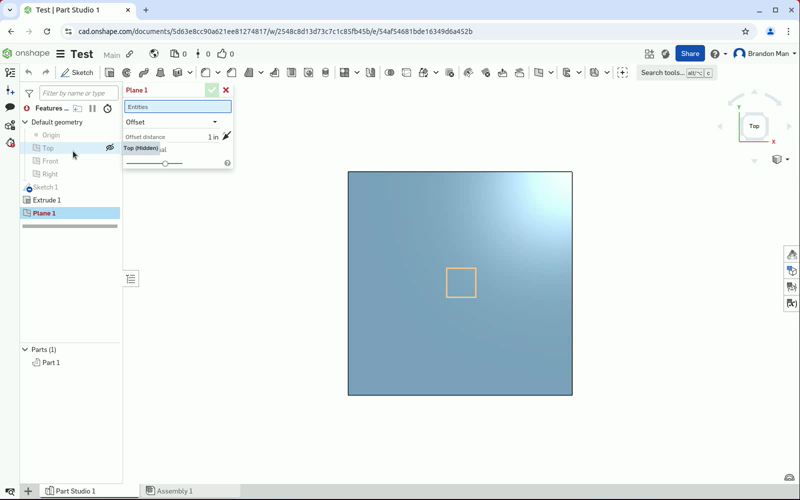
click(73, 150)
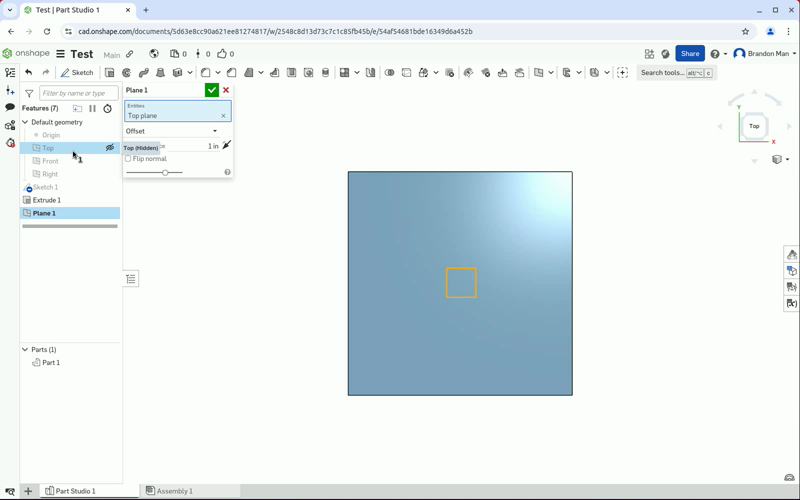
key(tab, 2)
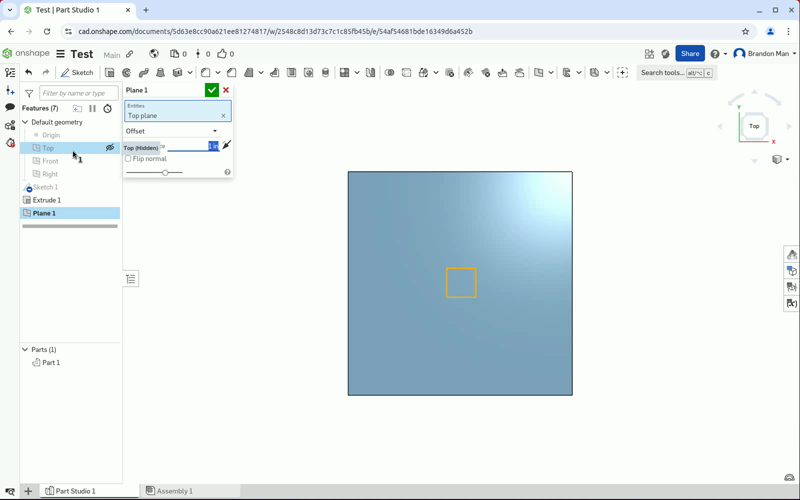
text(6.994)
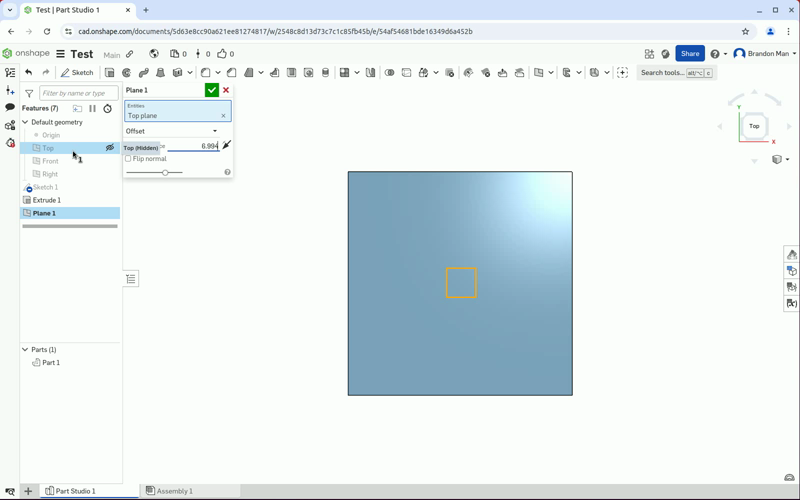
key(enter, 2)
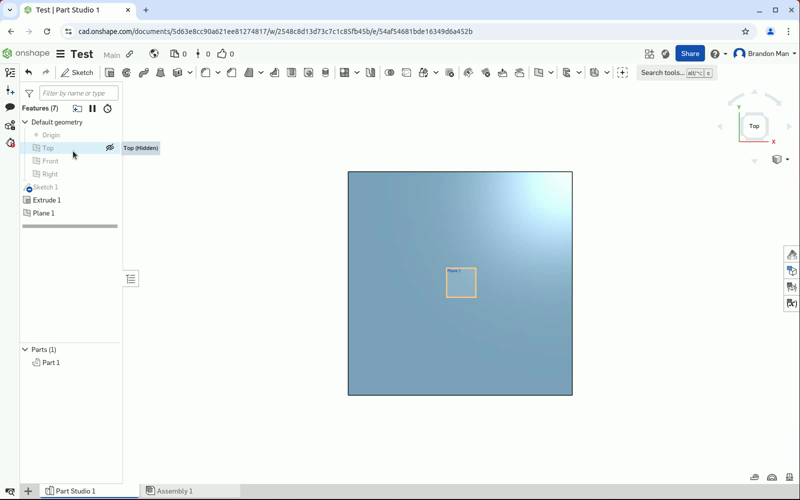
key(shift+s)
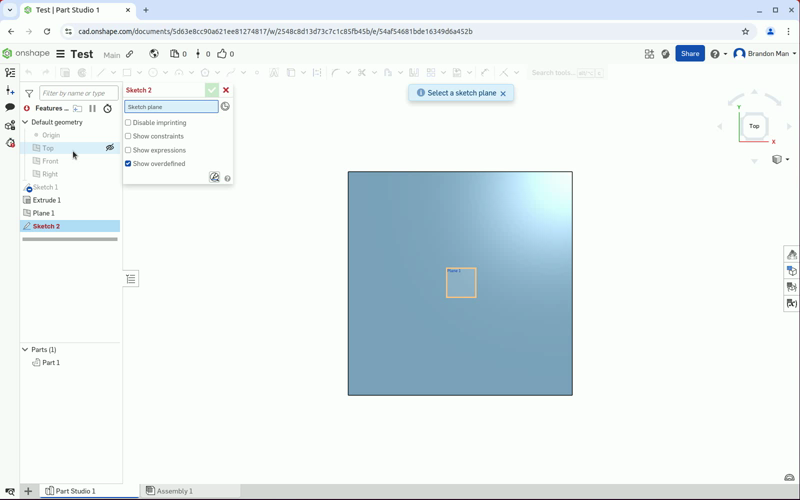
mouse_move(73, 215)
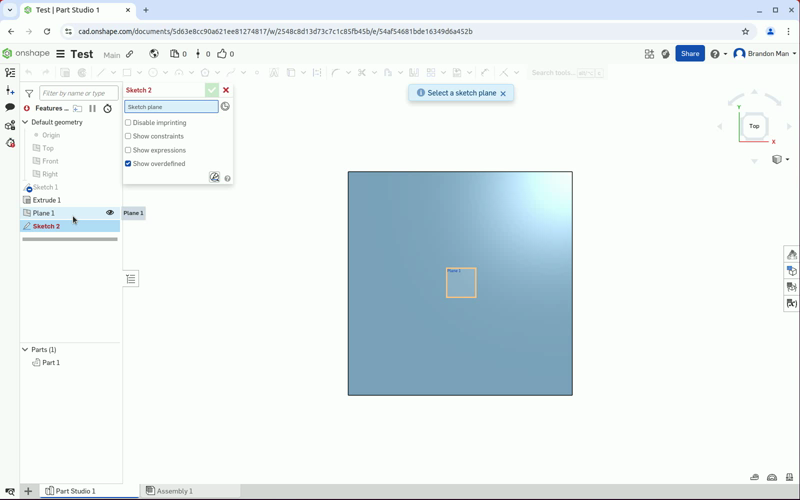
click(73, 215)
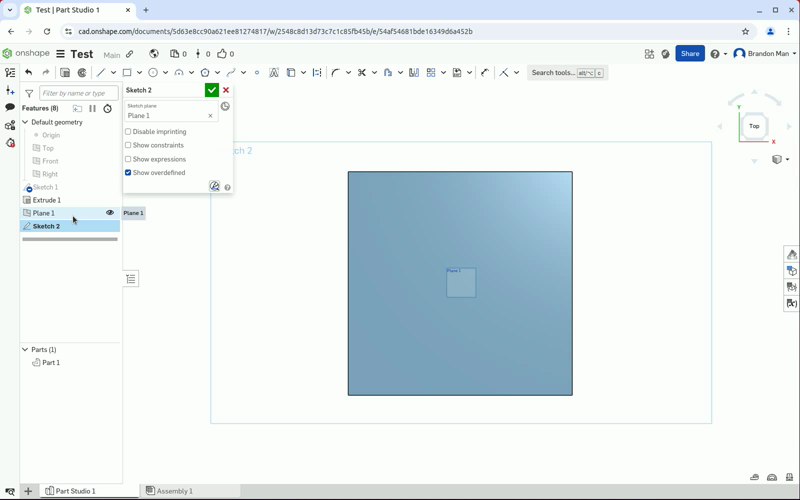
mouse_move(73, 352)
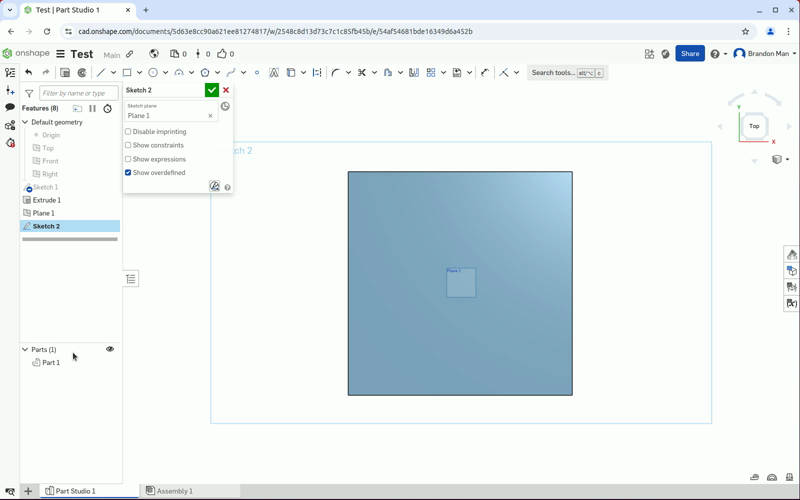
key(y)
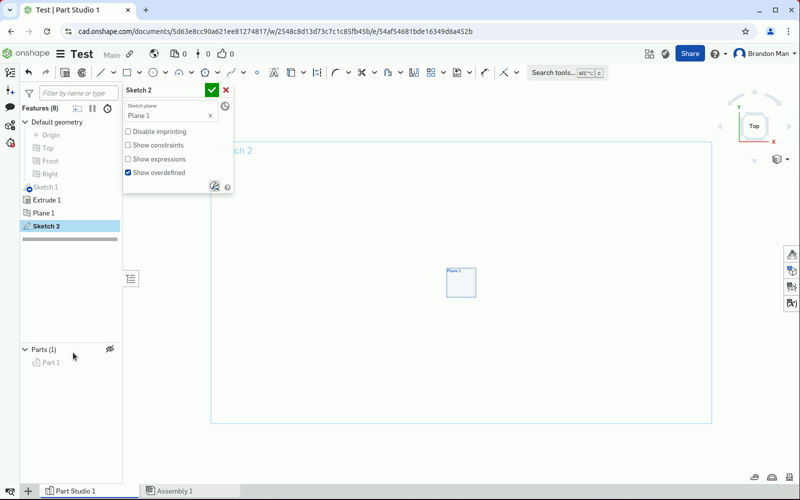
key(l)
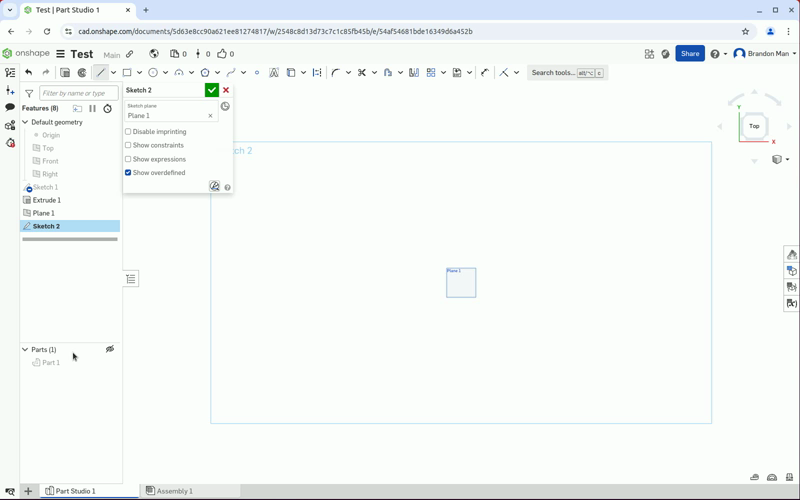
key_down(shift)
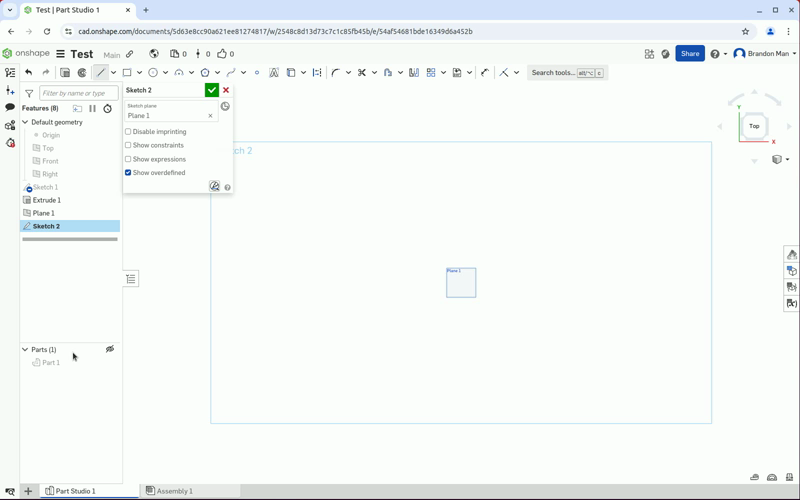
mouse_move(375, 282)
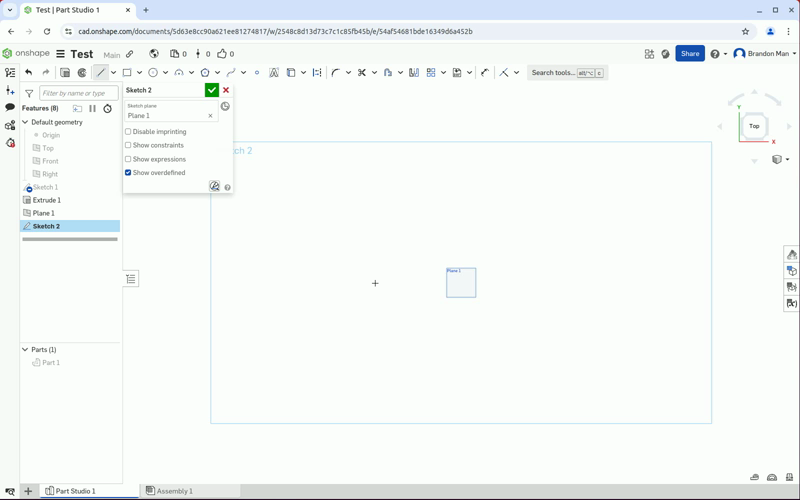
click(375, 282)
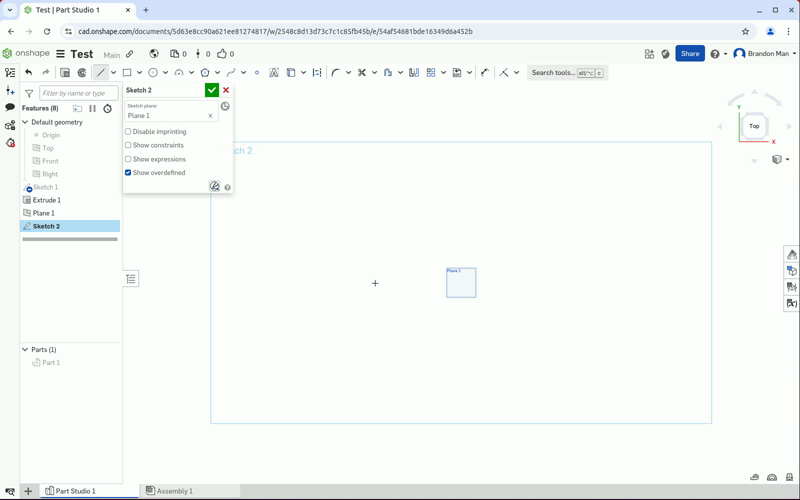
key_up(shift)
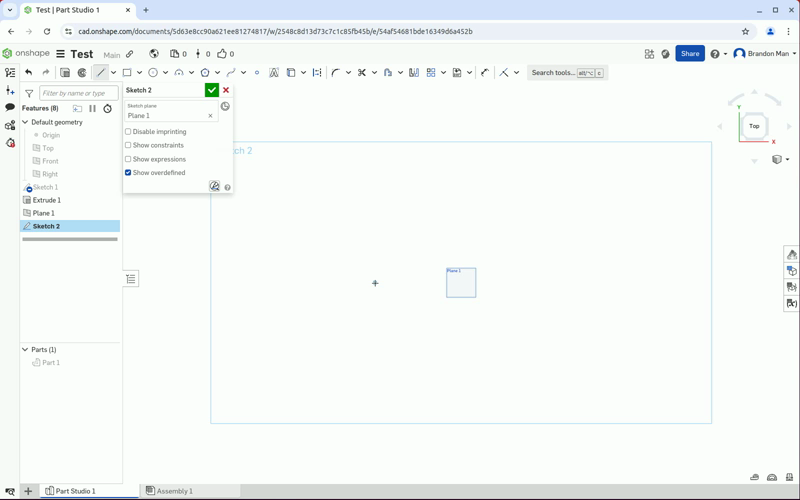
key_down(shift)
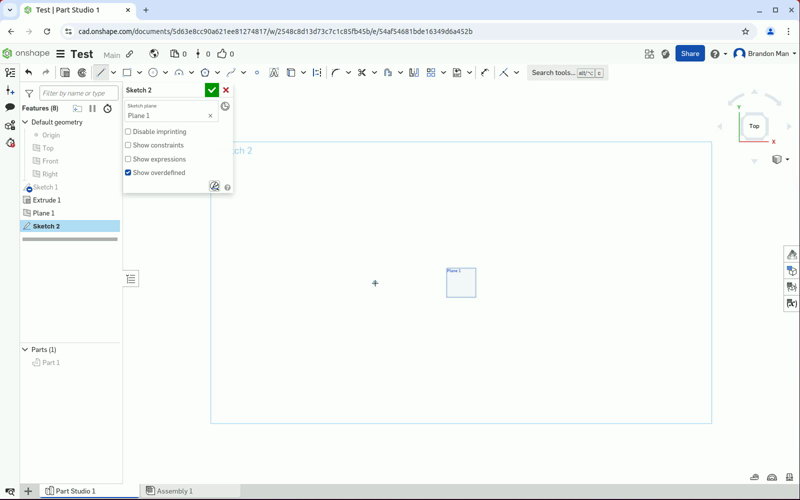
mouse_move(412, 334)
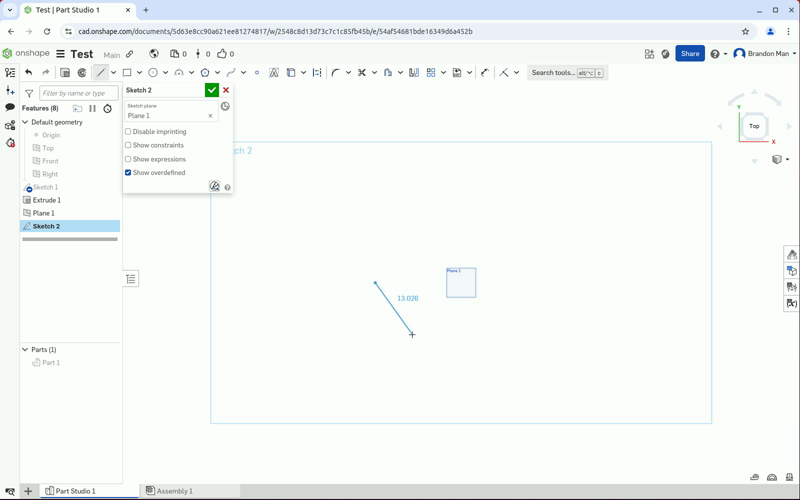
click(412, 334)
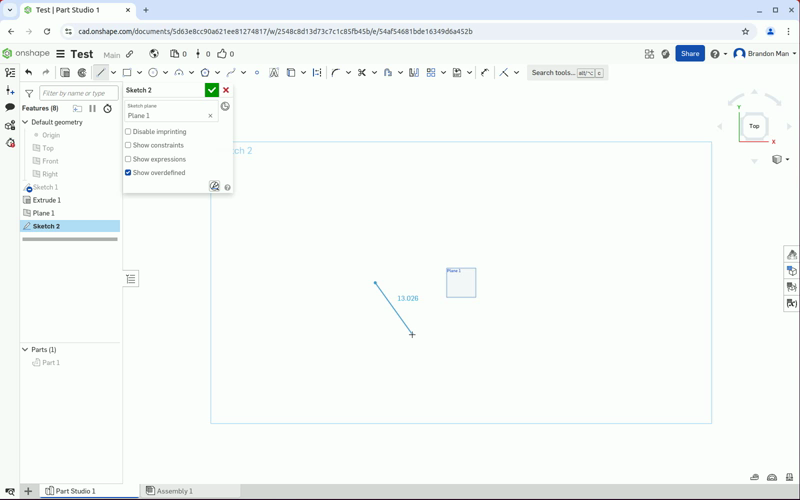
key_up(shift)
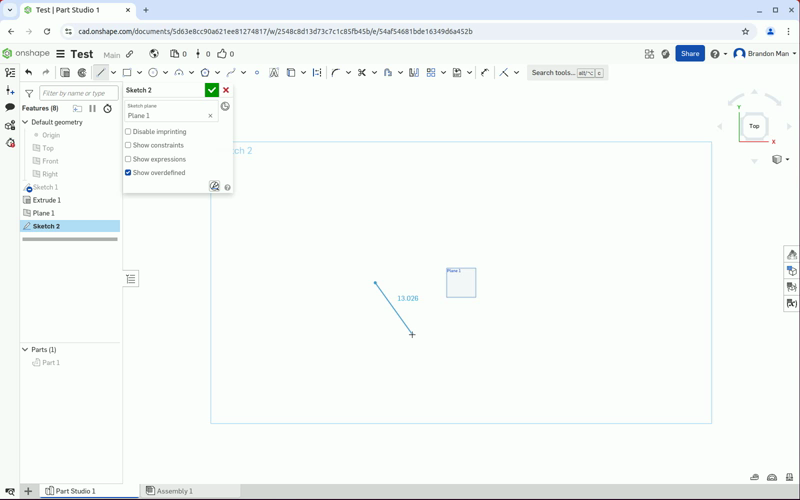
key_down(shift)
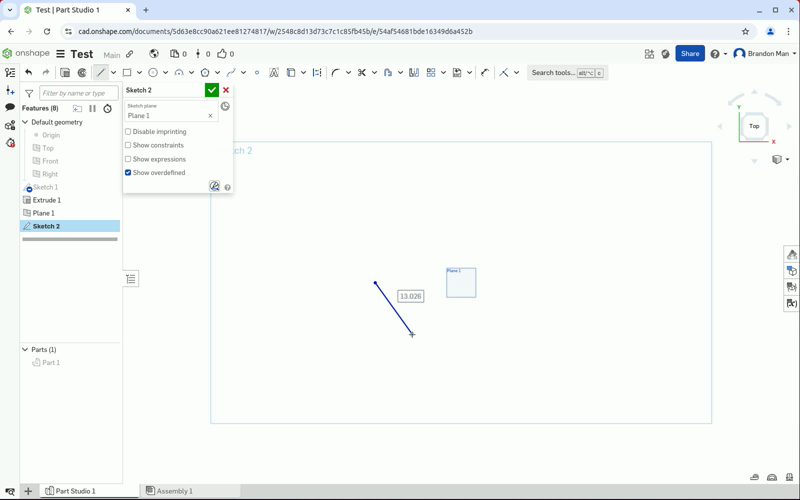
mouse_move(472, 314)
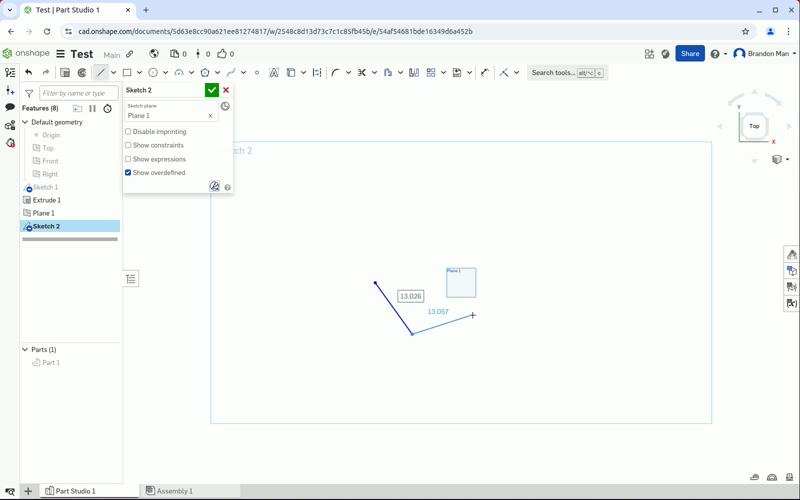
click(472, 314)
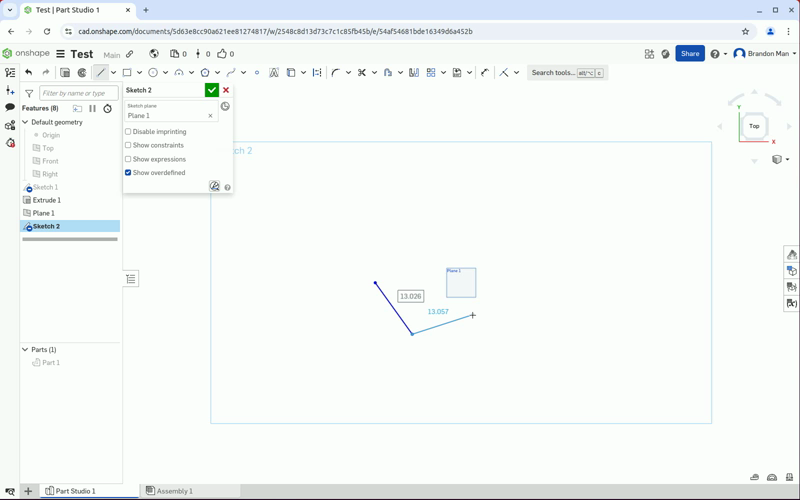
key_up(shift)
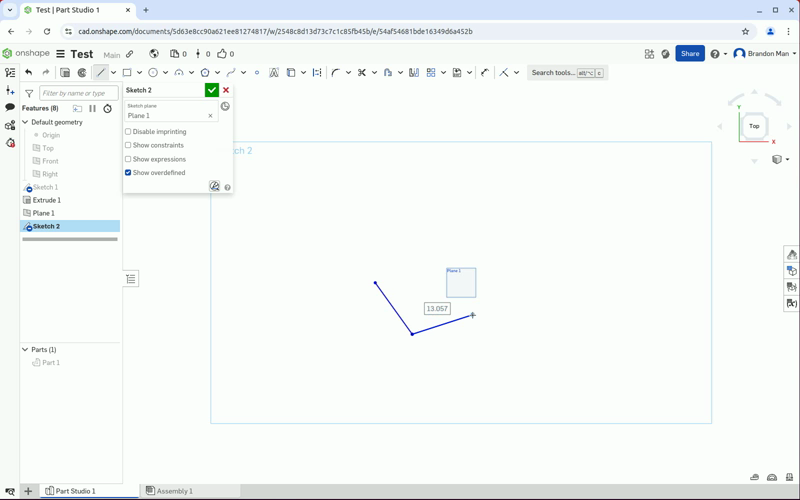
key_down(shift)
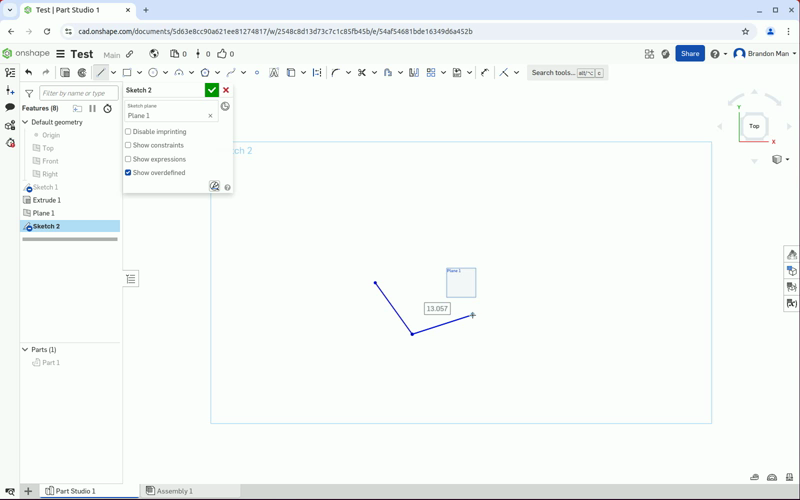
mouse_move(472, 251)
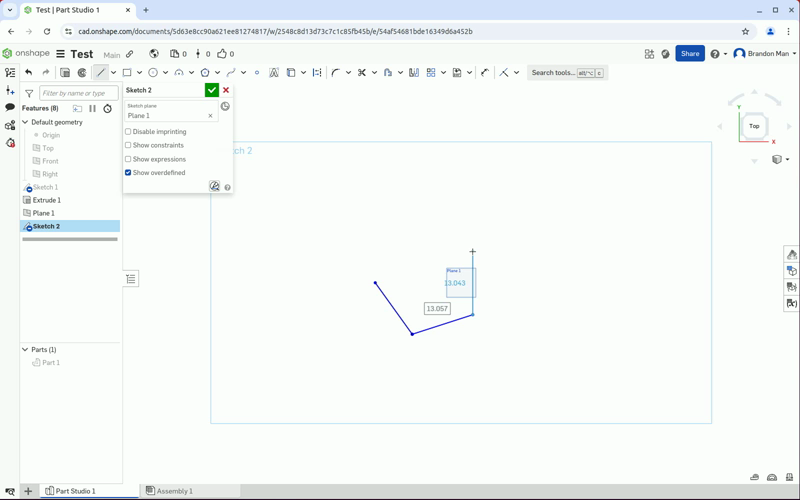
click(472, 251)
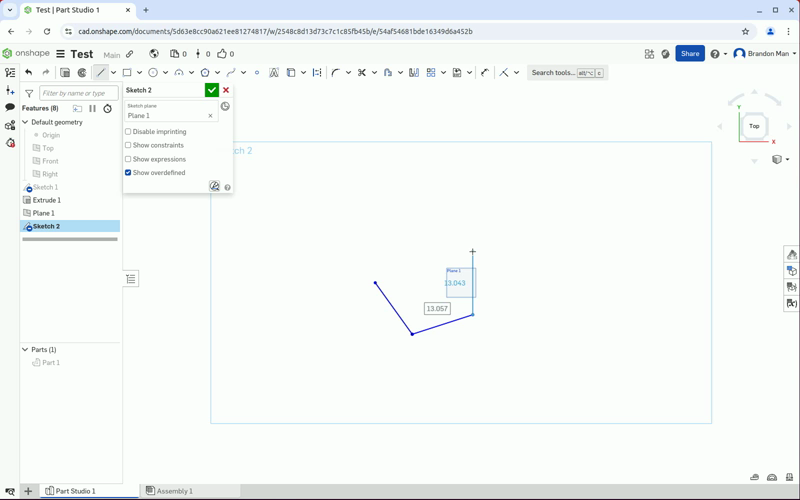
key_up(shift)
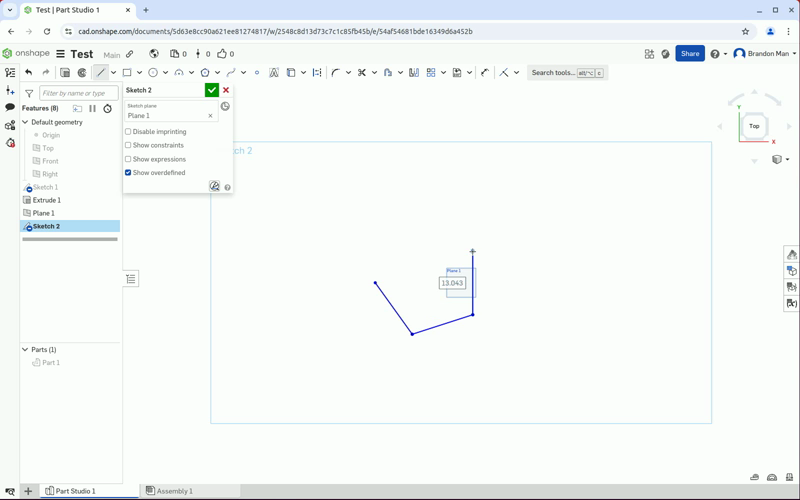
key_down(shift)
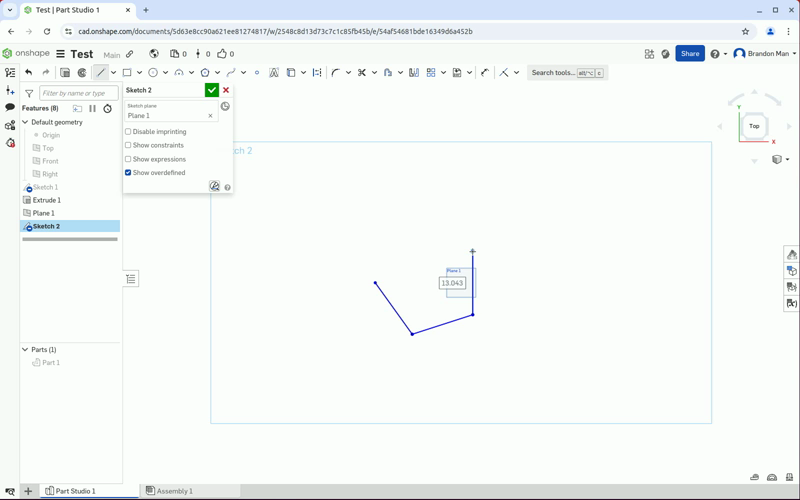
mouse_move(502, 251)
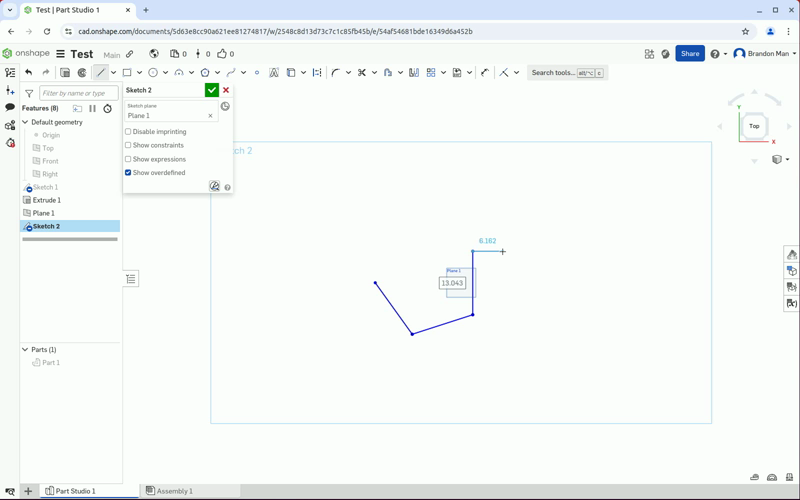
mouse_move(443, 241)
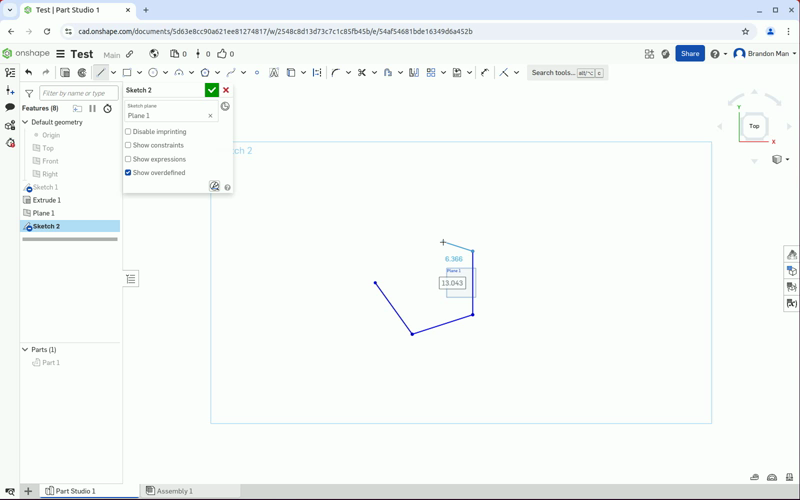
click(443, 241)
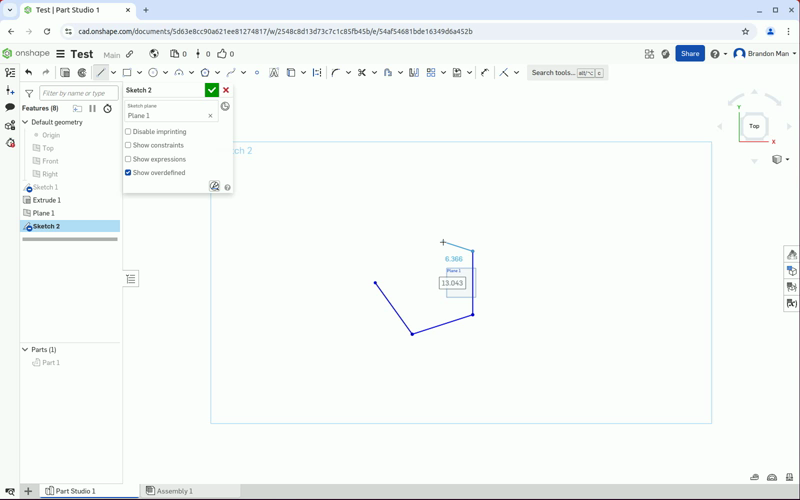
key_up(shift)
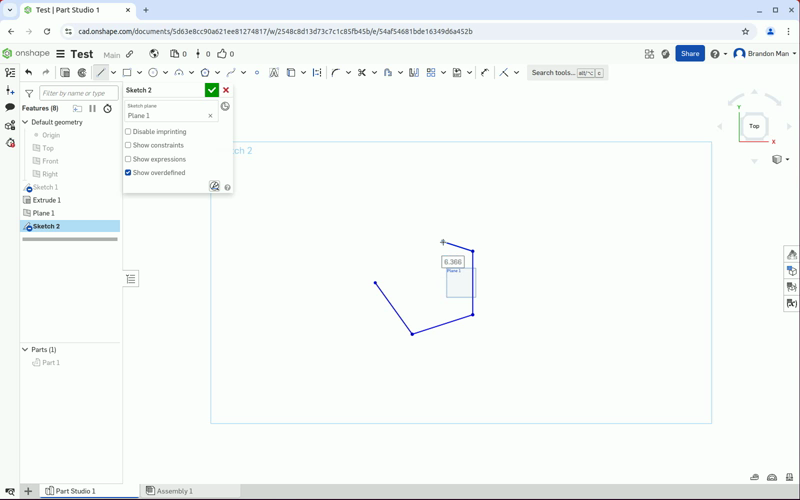
key_down(shift)
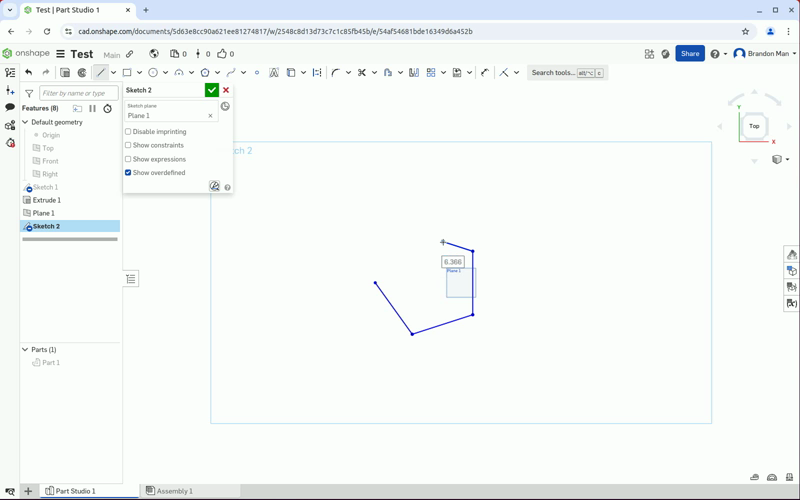
mouse_move(473, 241)
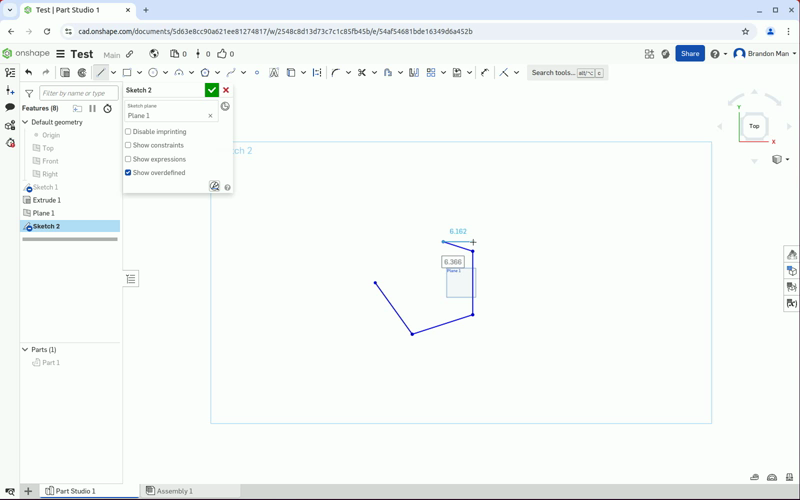
mouse_move(432, 238)
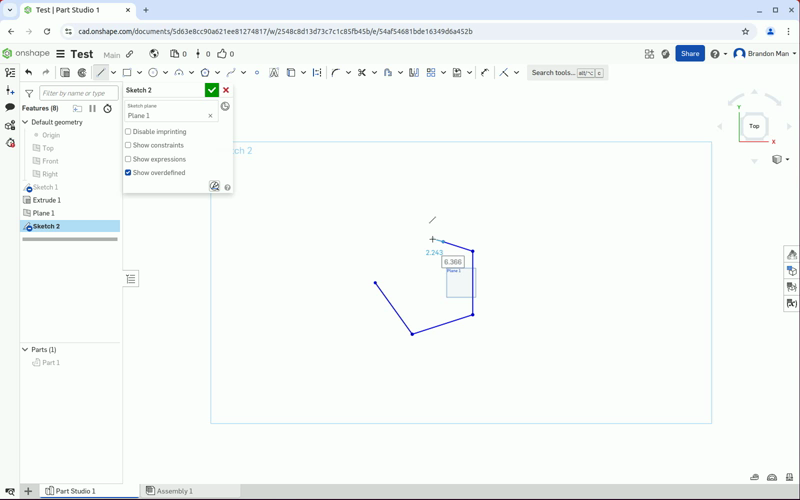
click(432, 238)
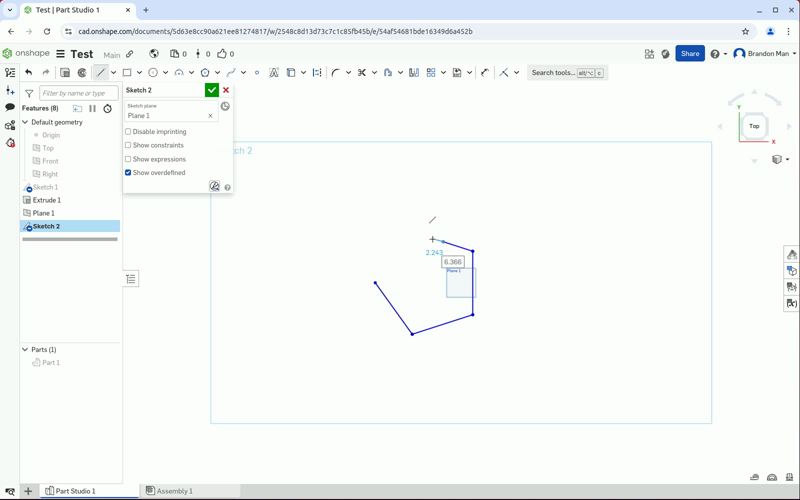
key_up(shift)
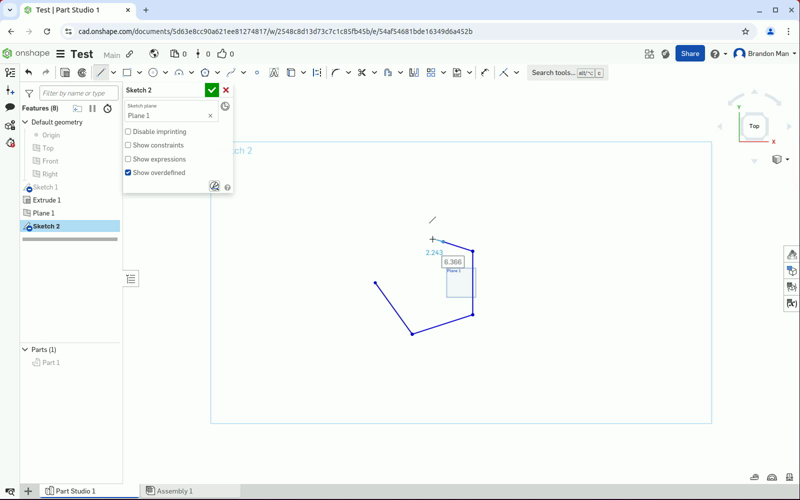
key_down(shift)
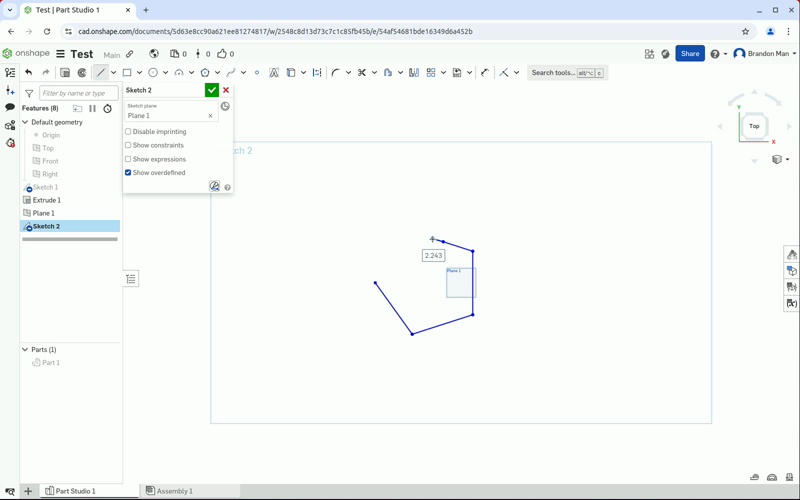
mouse_move(462, 238)
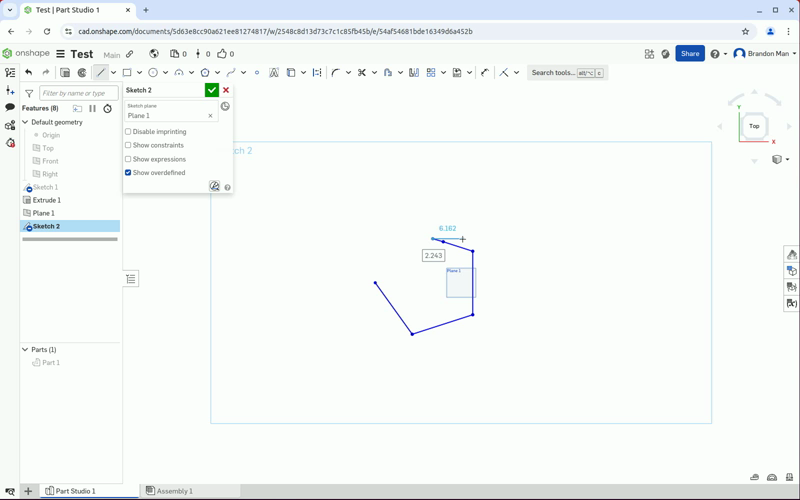
mouse_move(425, 235)
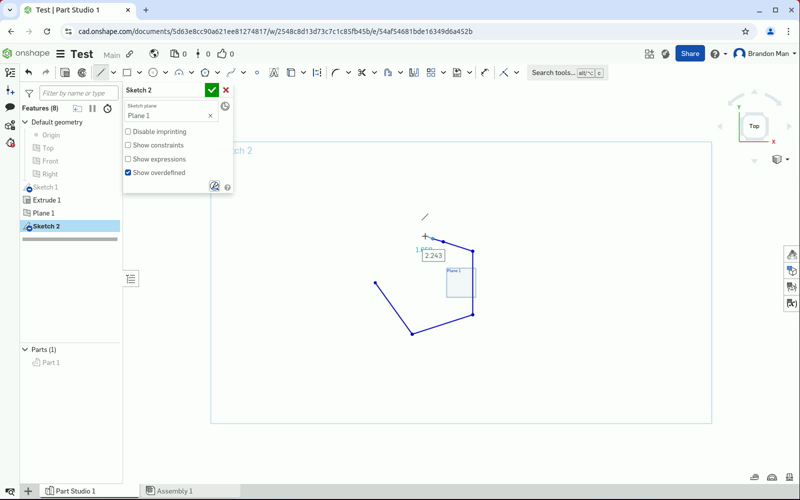
click(425, 235)
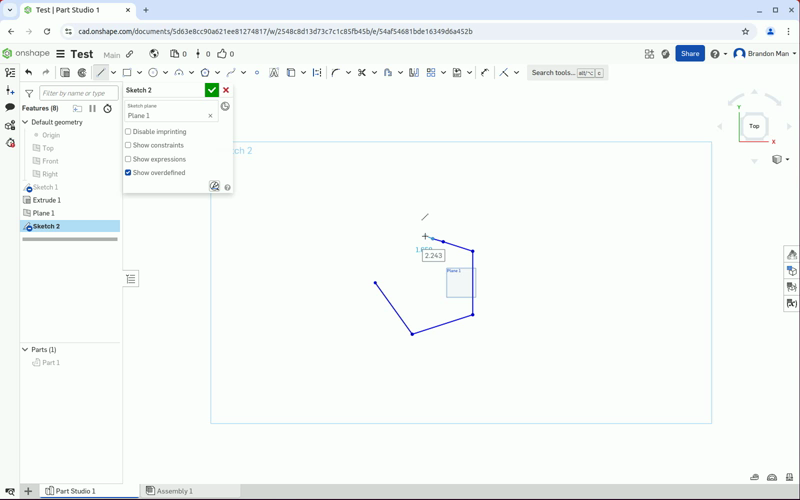
key_up(shift)
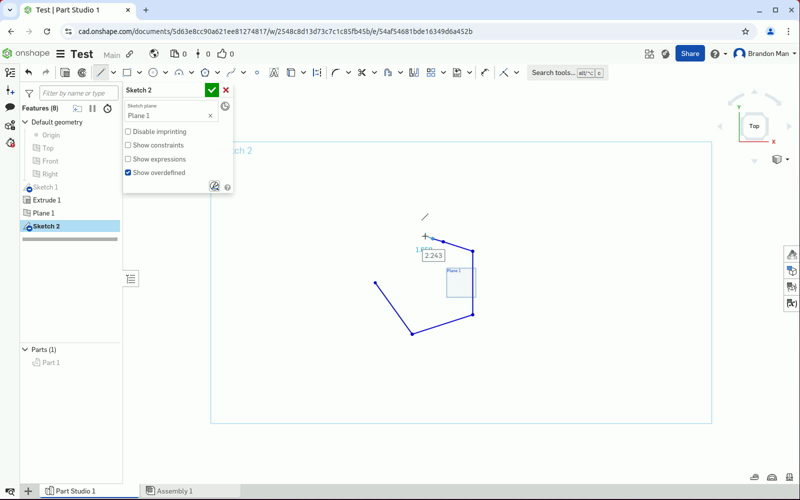
key_down(shift)
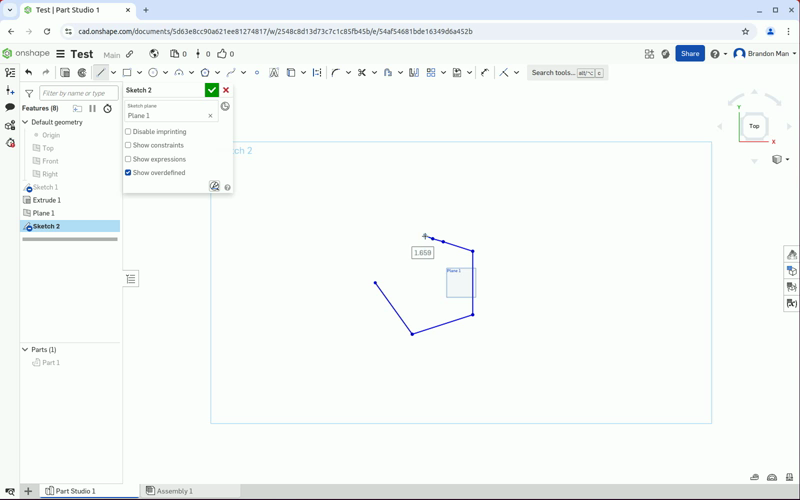
mouse_move(455, 235)
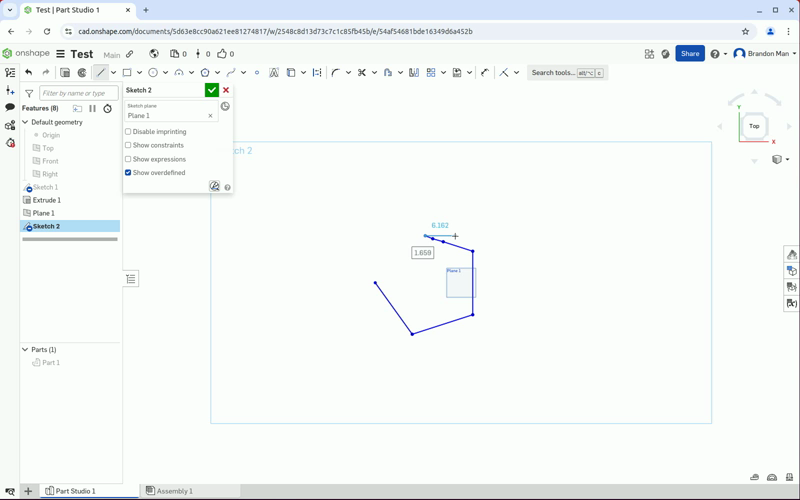
mouse_move(412, 231)
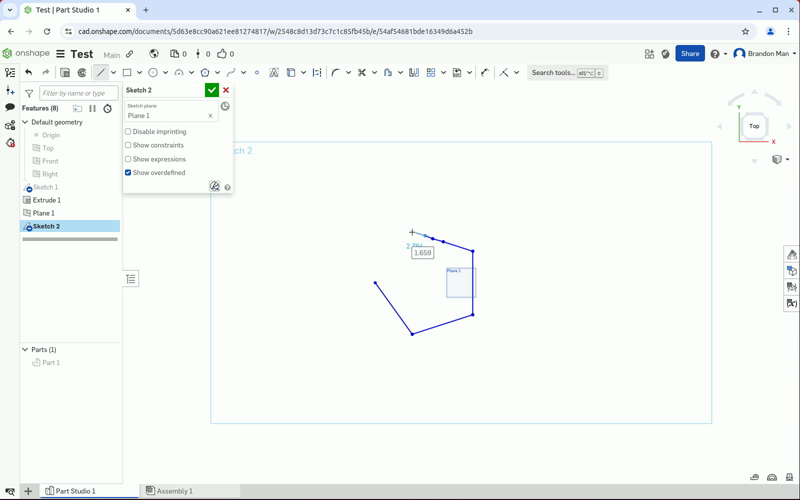
click(412, 231)
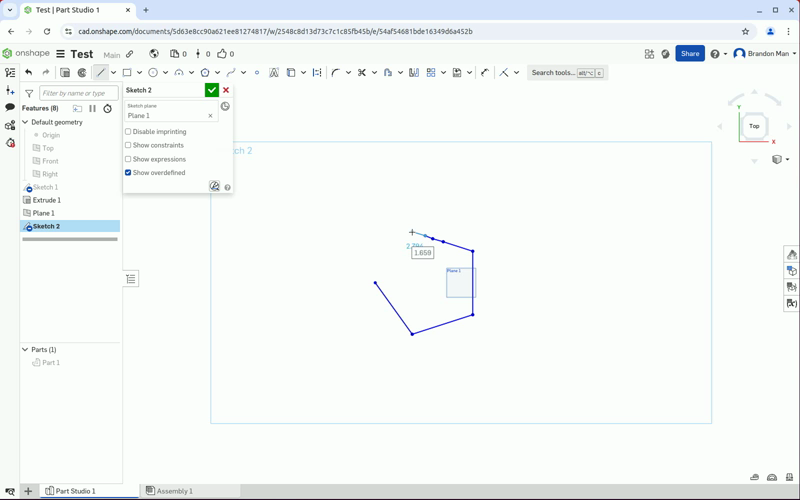
key_up(shift)
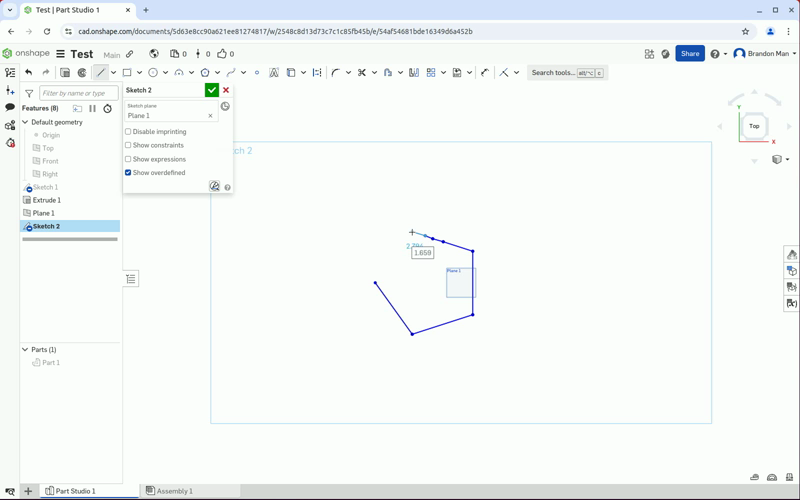
key_down(shift)
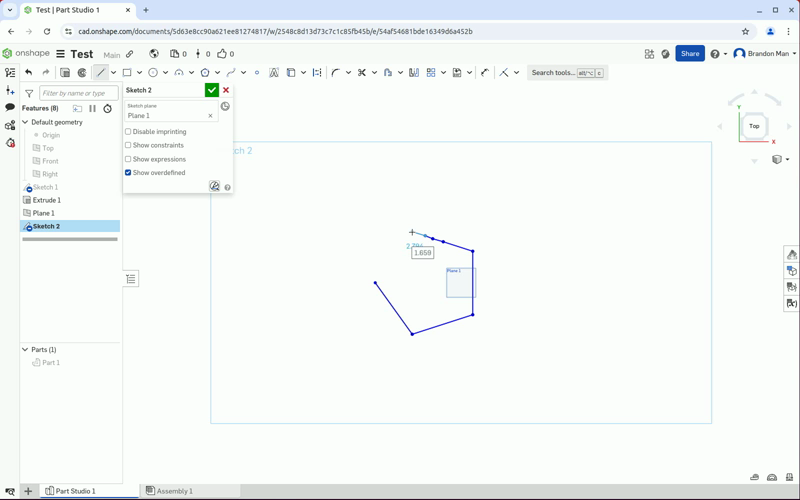
mouse_move(375, 282)
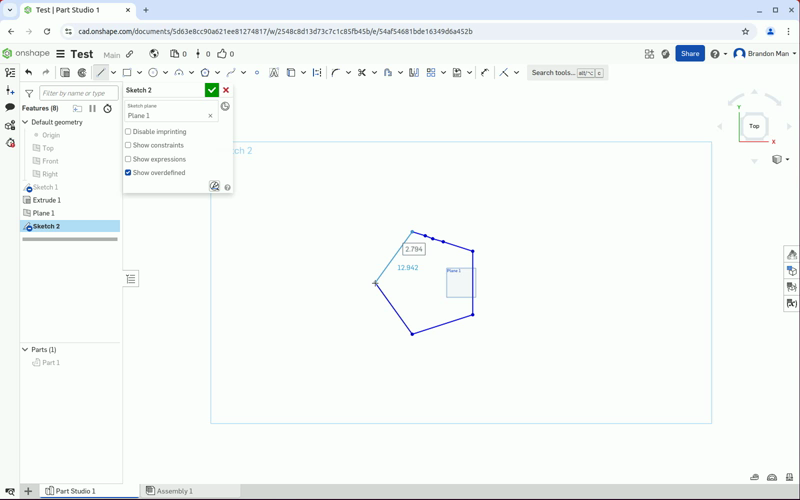
key_up(shift)
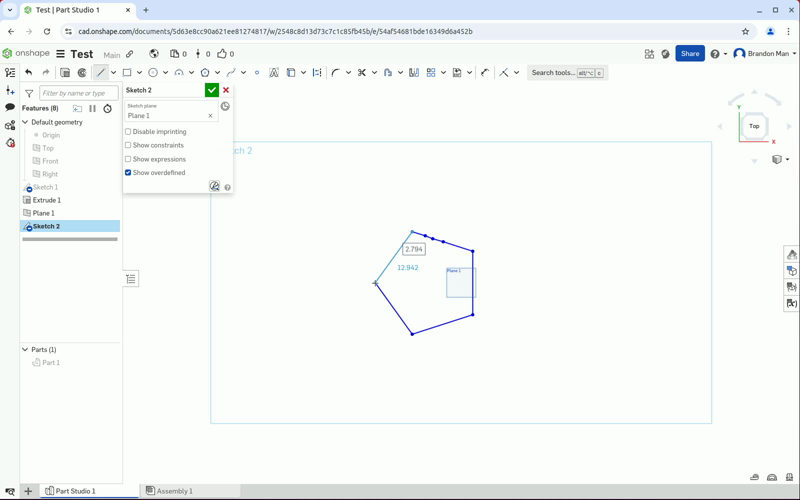
click(375, 282)
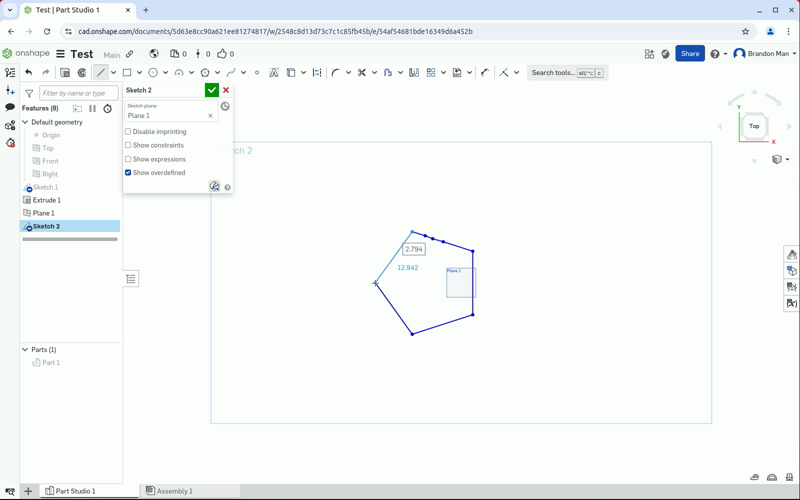
key(esc)
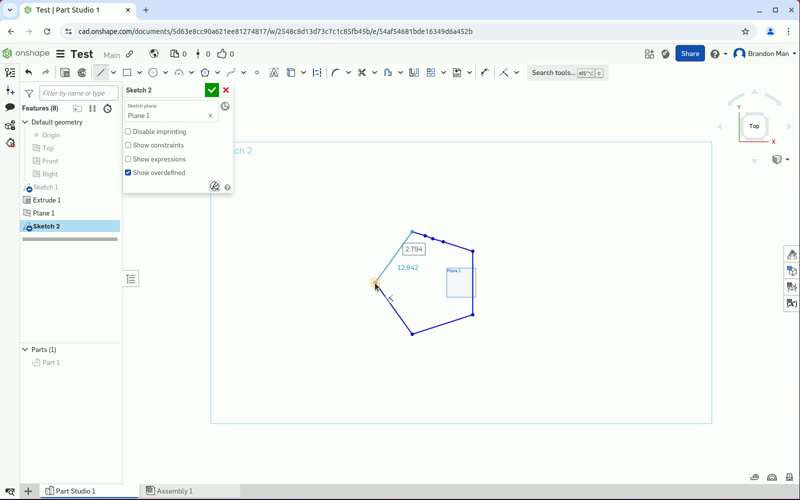
mouse_move(459, 265)
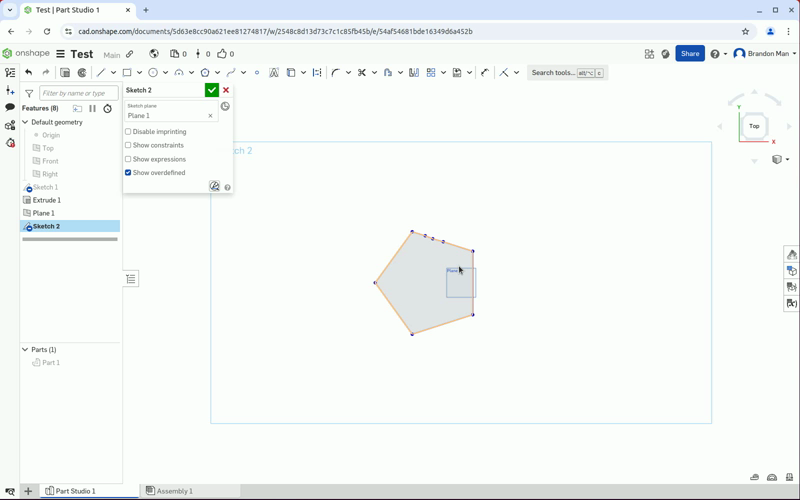
click(459, 265)
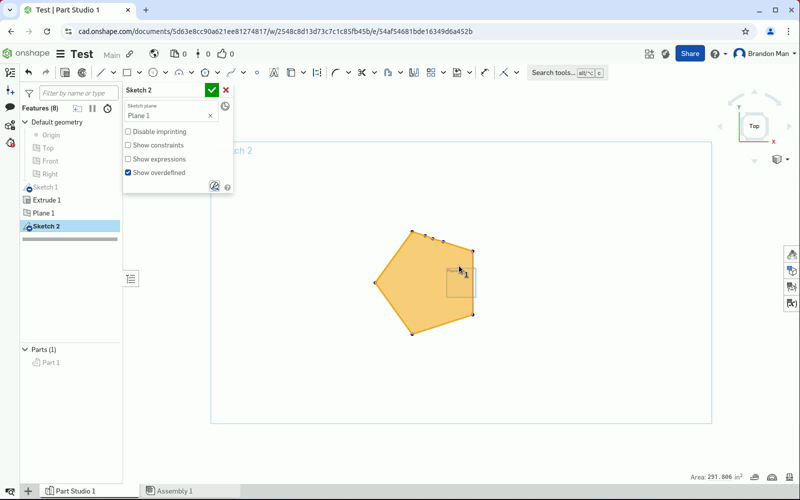
mouse_move(73, 352)
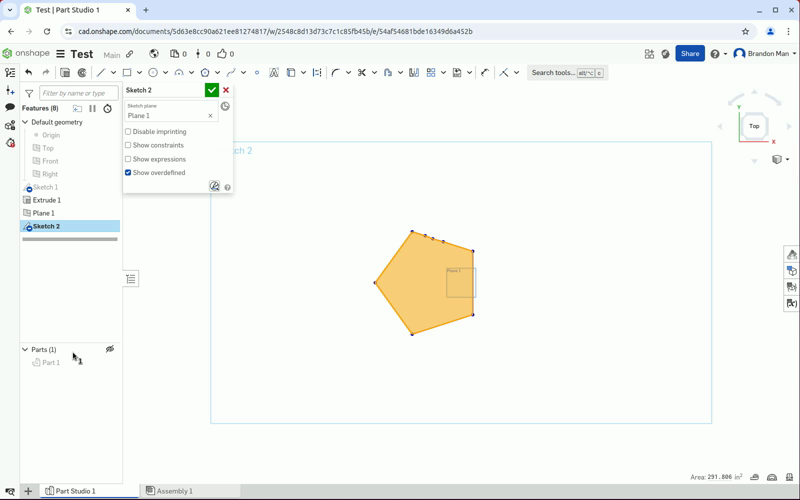
key(shift+y)
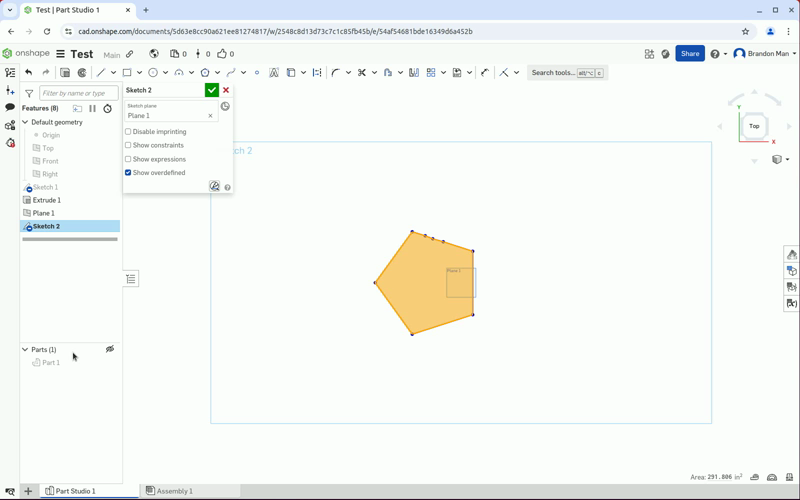
key(shift+e)
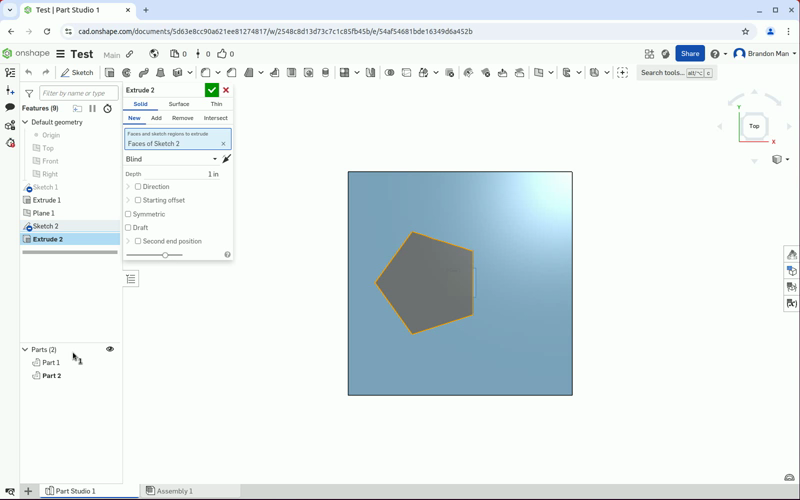
mouse_move(143, 106)
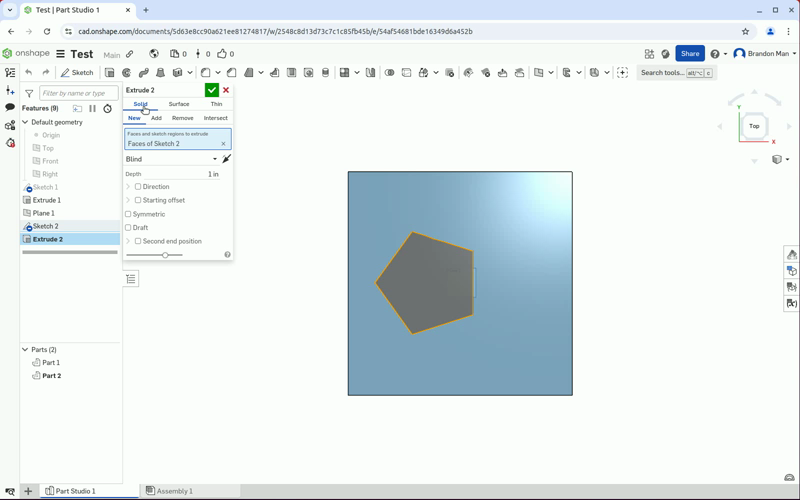
click(143, 106)
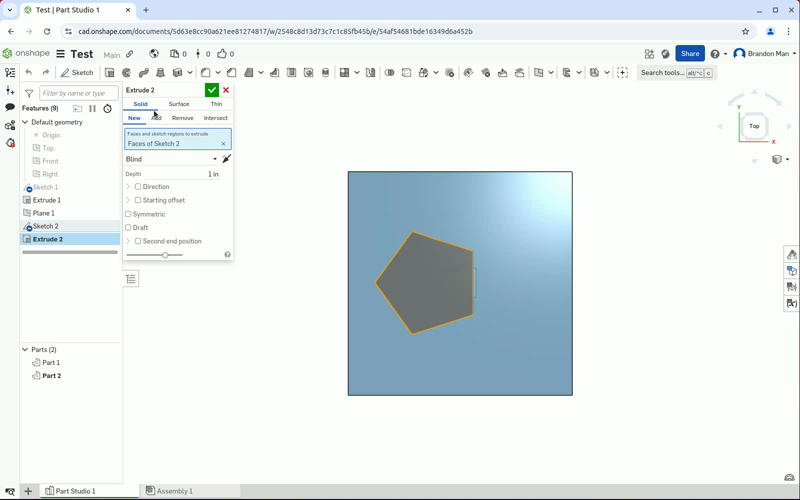
mouse_move(186, 120)
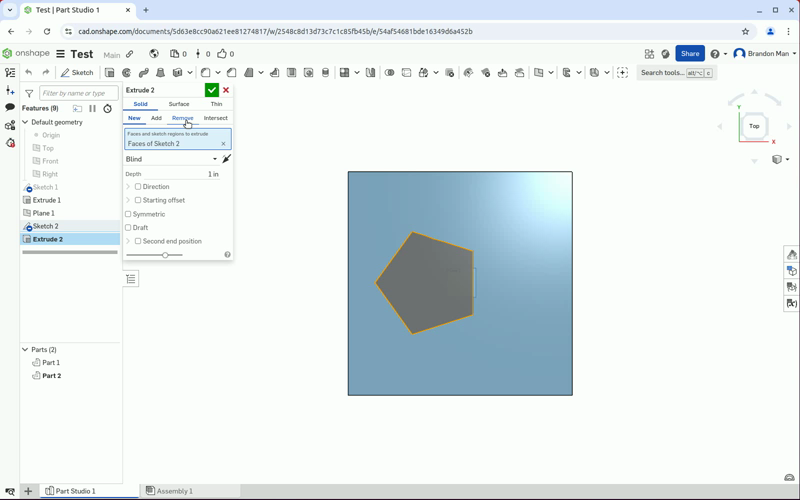
click(186, 120)
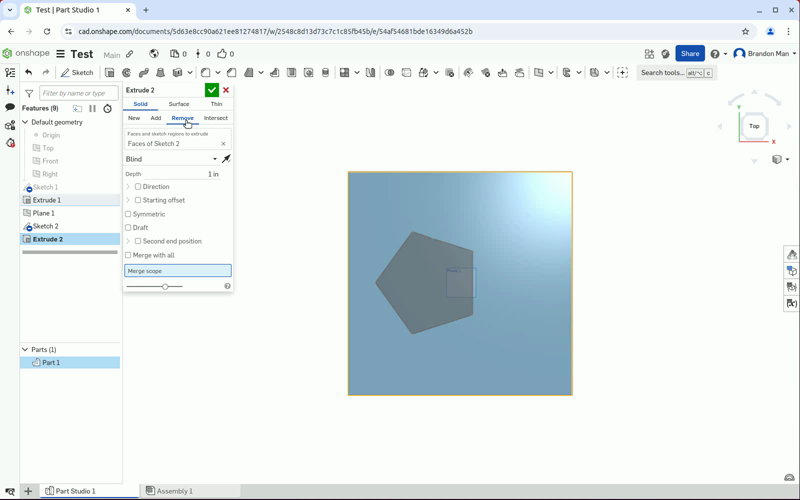
key(tab, 4)
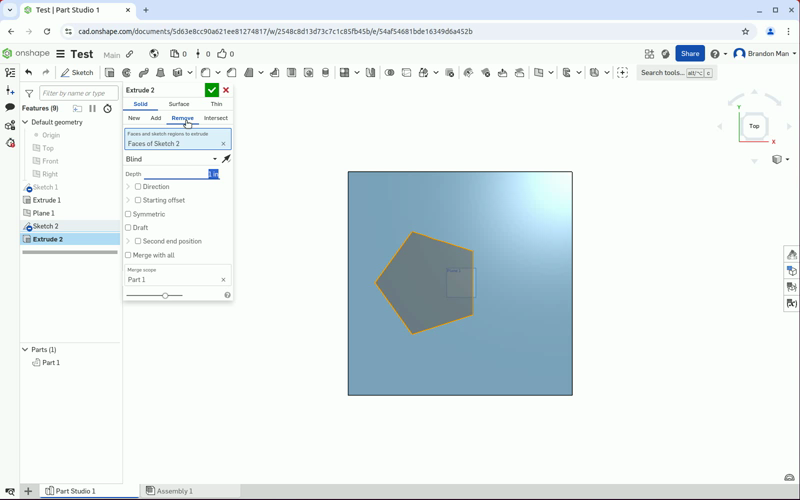
text(0.963)
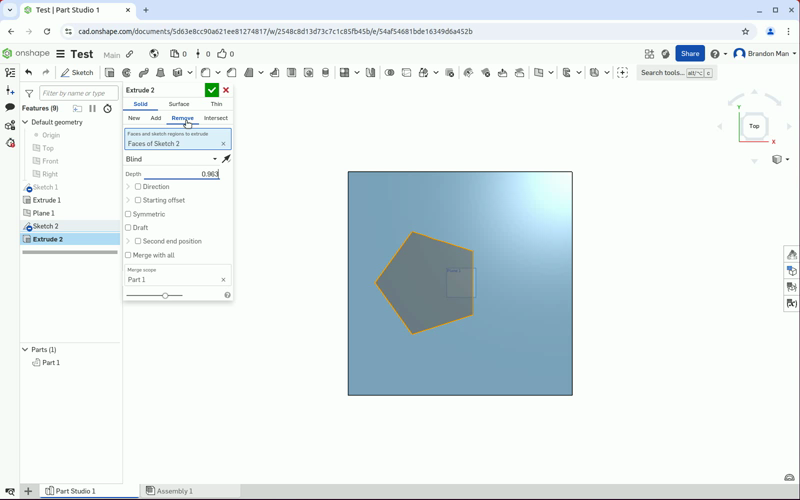
key(tab, 6)
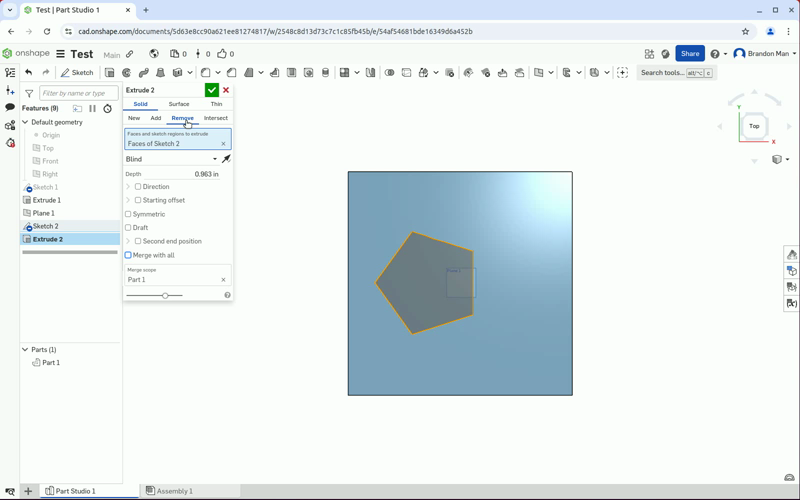
key(space)
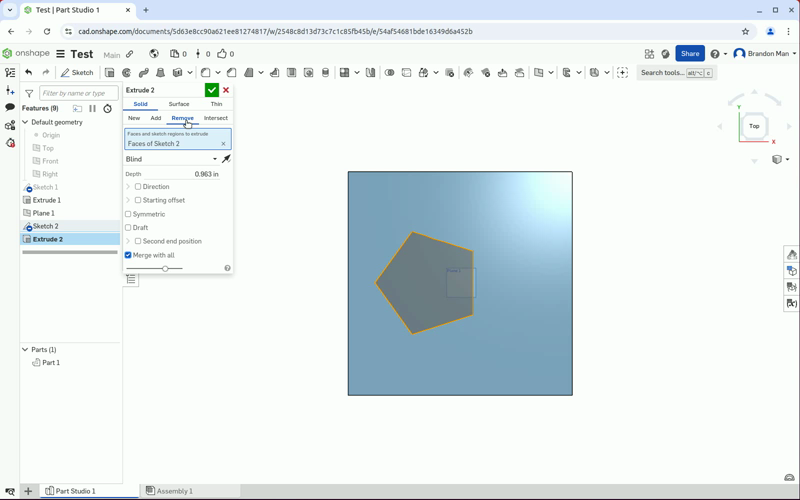
key(enter)
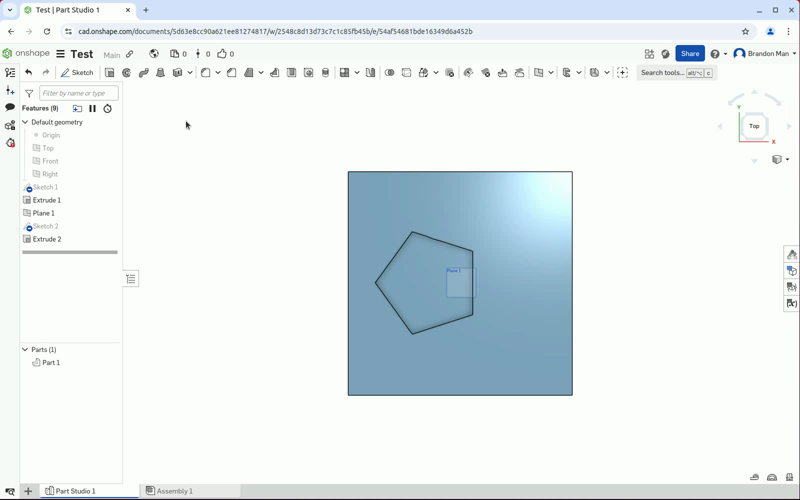
key(shift+h)
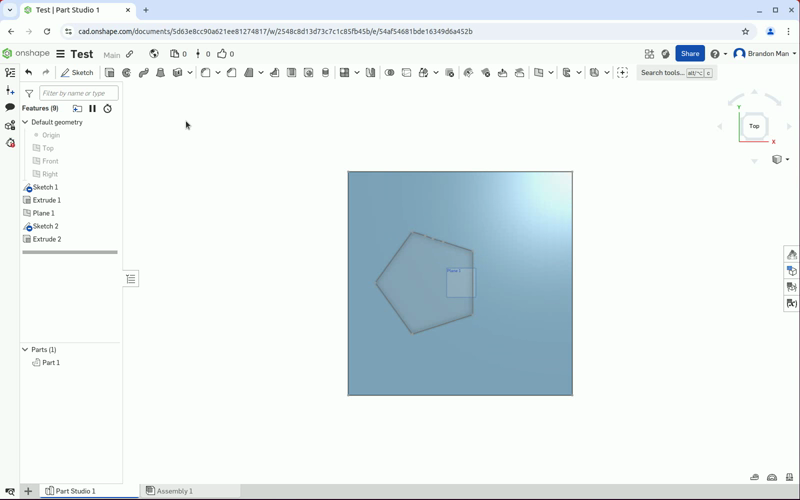
key(shift+h)
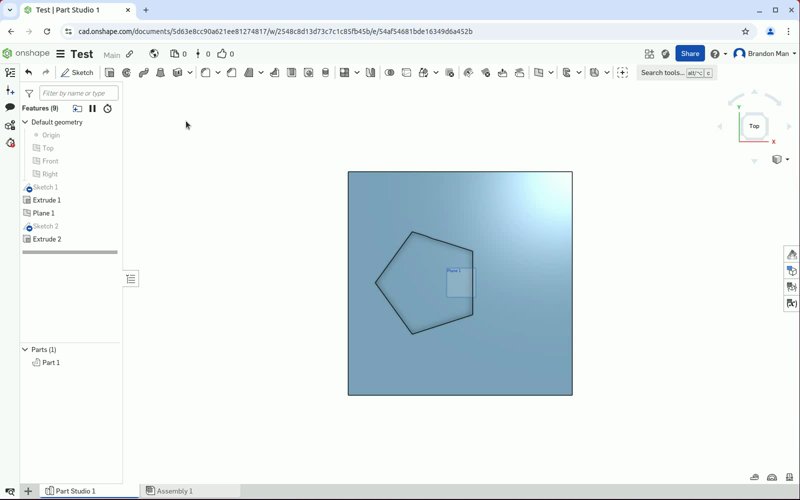
mouse_move(73, 189)
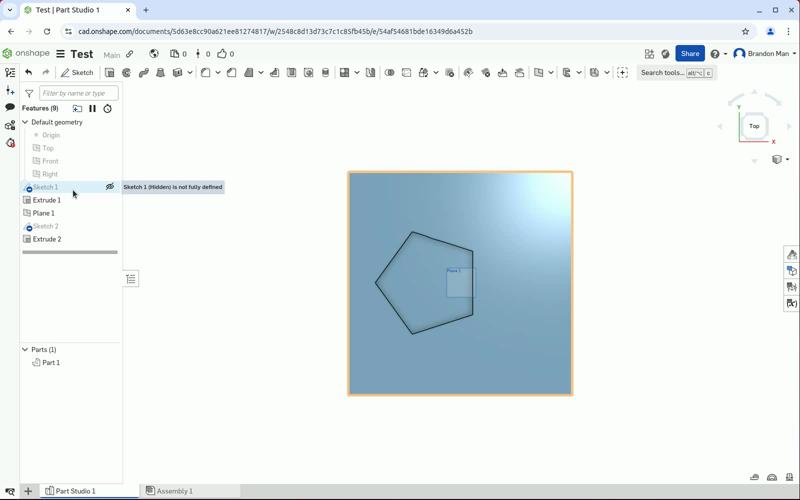
click(73, 189)
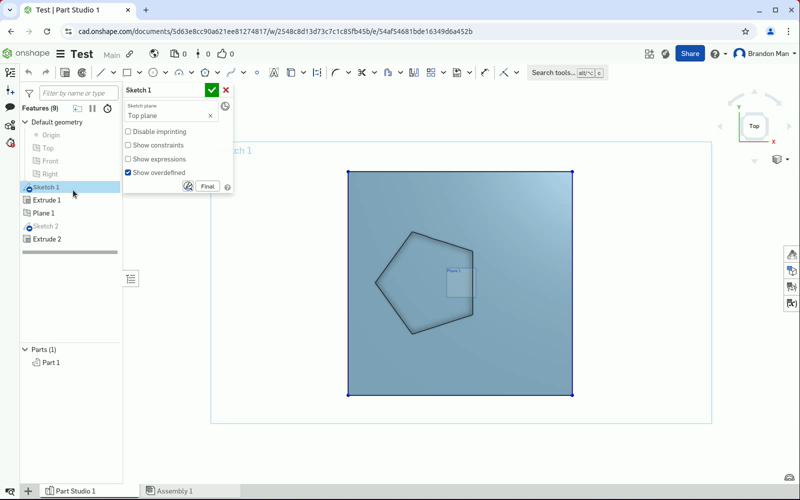
mouse_move(229, 92)
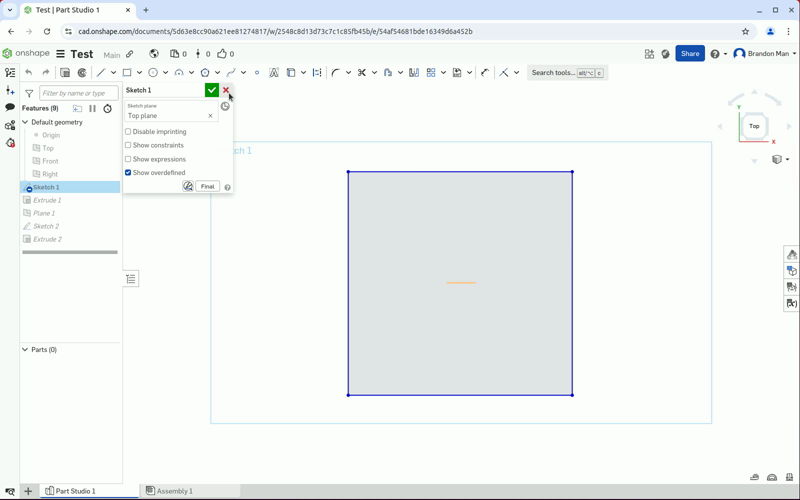
click(229, 92)
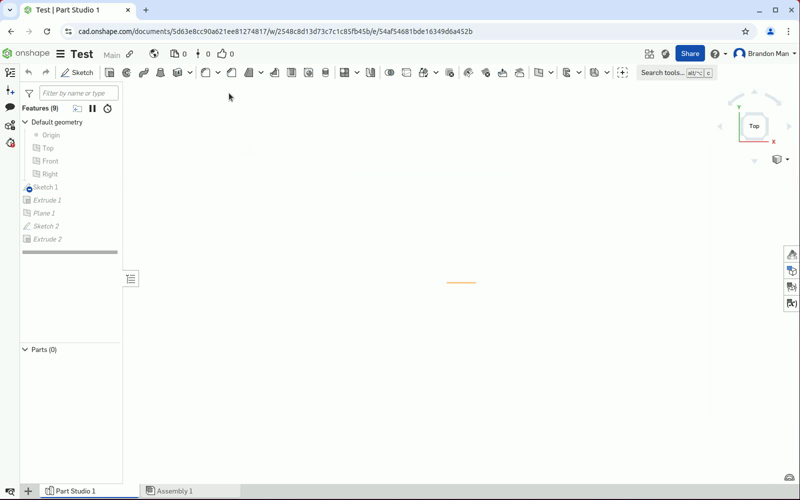
key(shift+s)
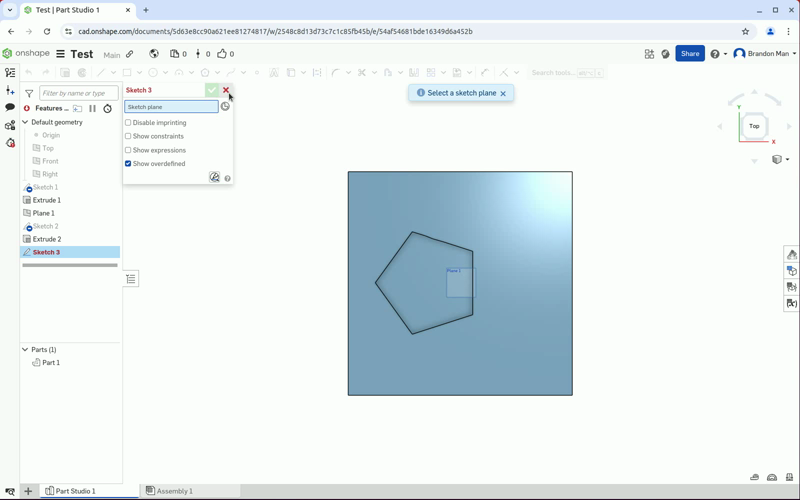
mouse_move(73, 215)
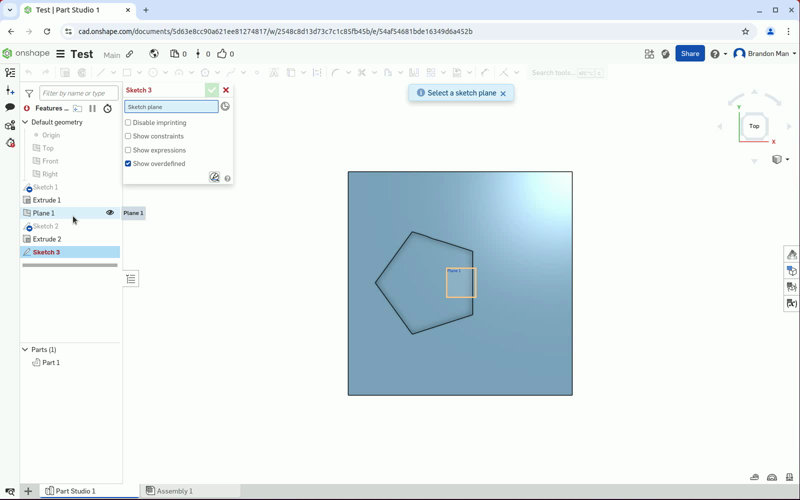
click(73, 215)
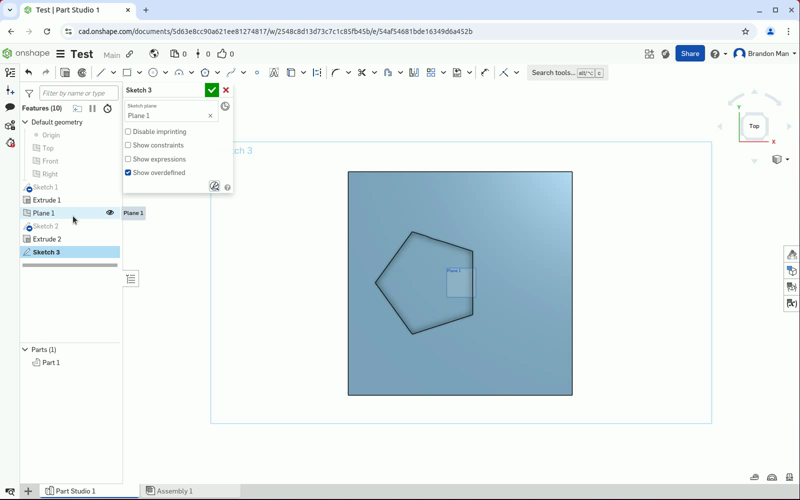
mouse_move(73, 352)
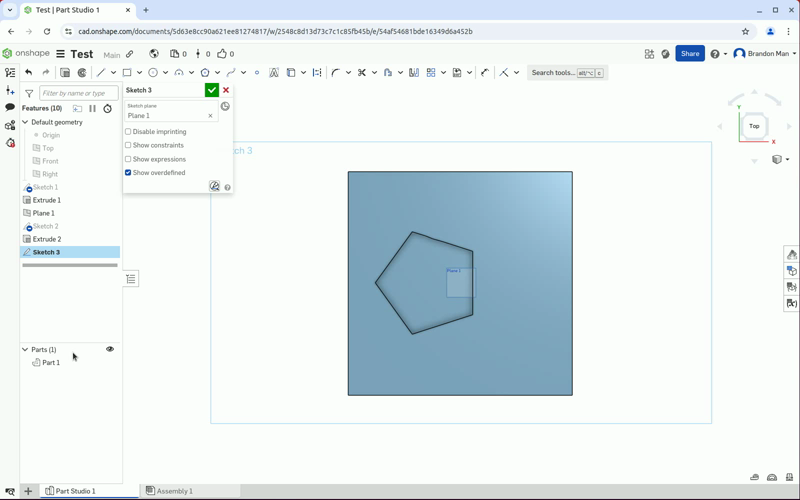
key(y)
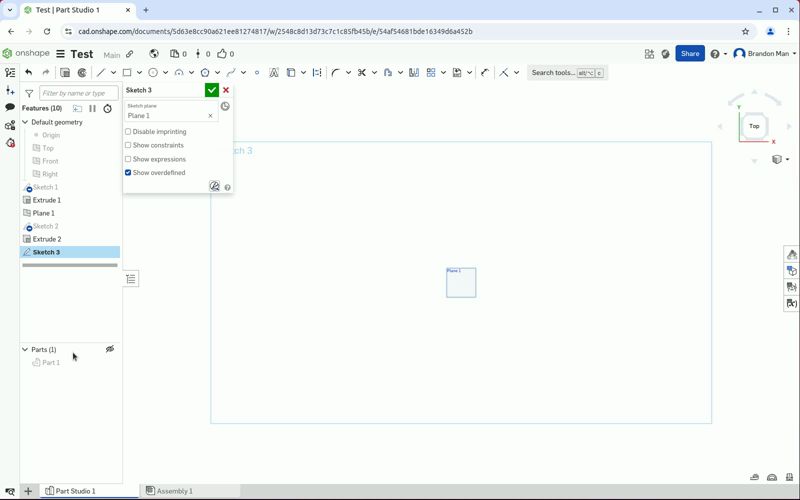
key(l)
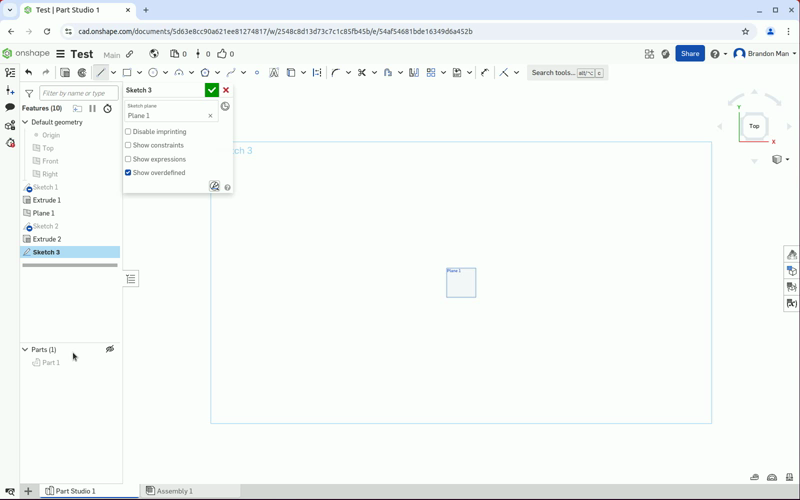
key_down(shift)
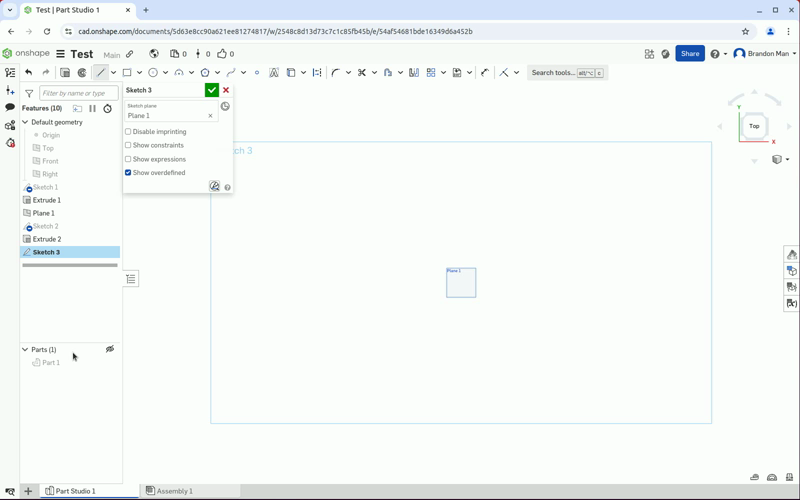
mouse_move(424, 236)
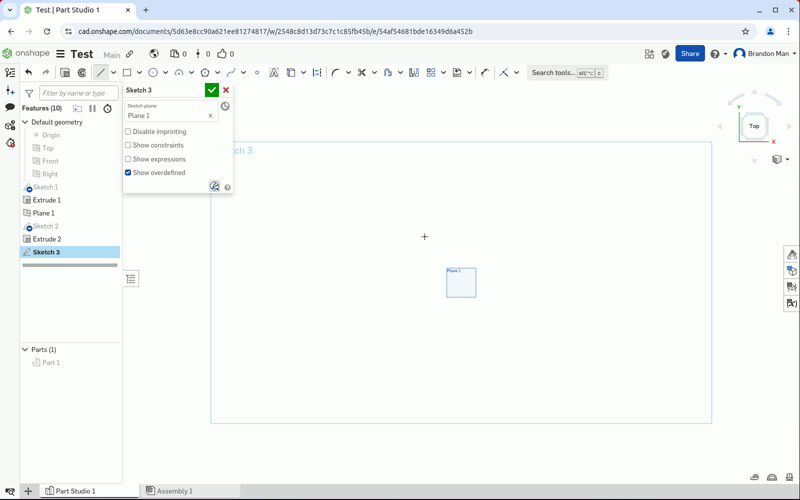
click(424, 236)
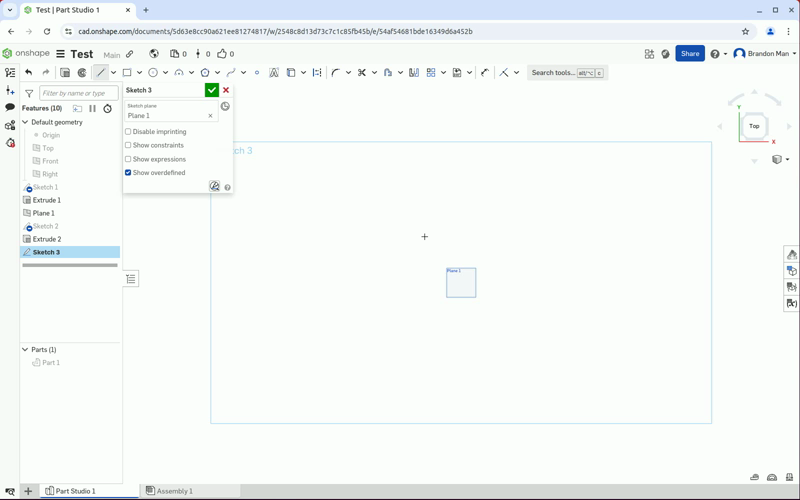
key_up(shift)
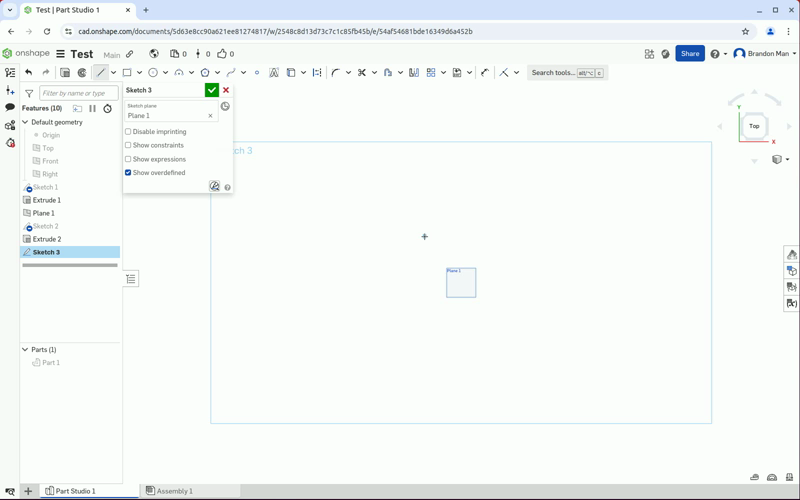
key_down(shift)
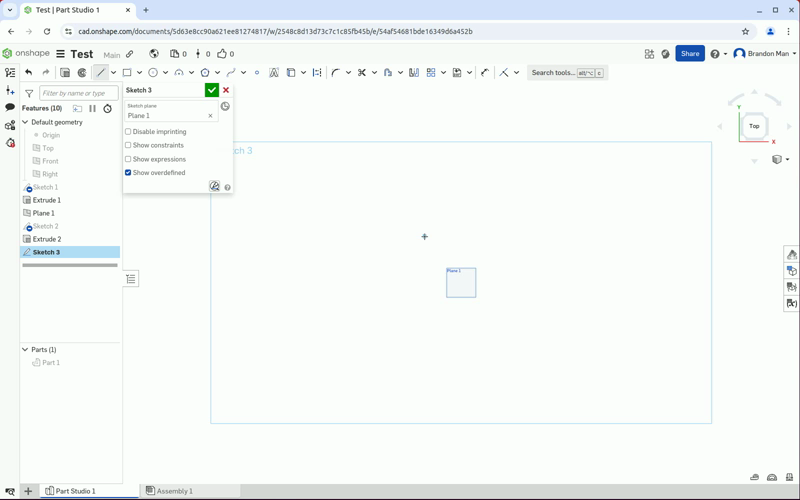
mouse_move(454, 236)
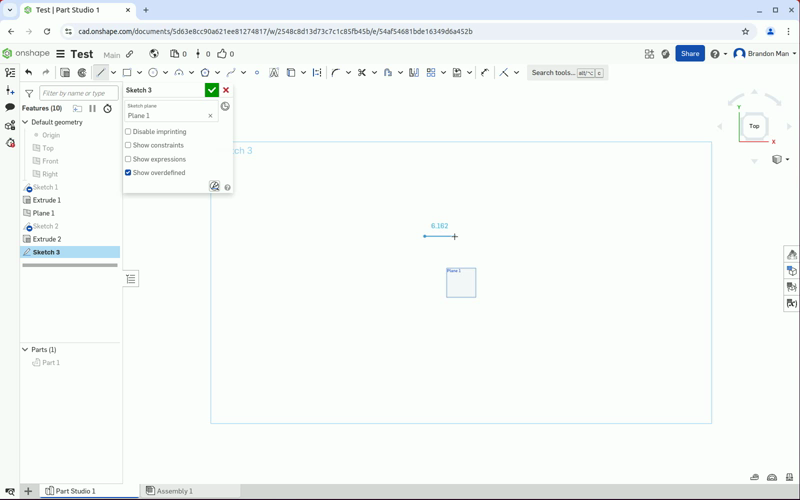
mouse_move(432, 238)
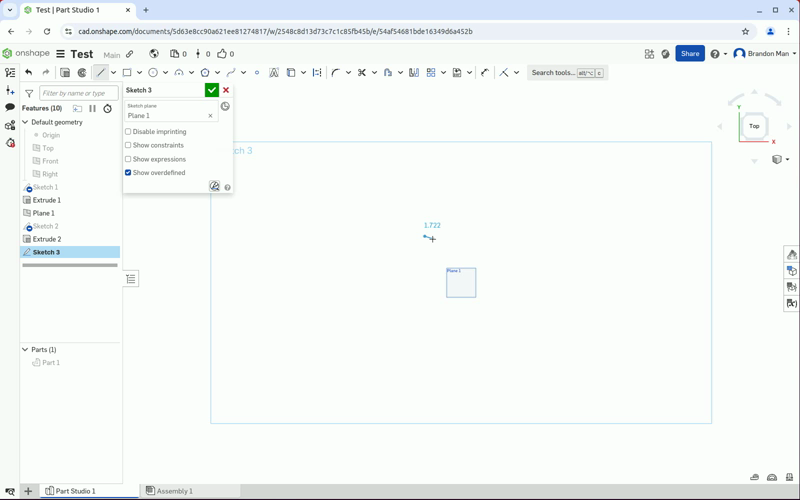
click(432, 238)
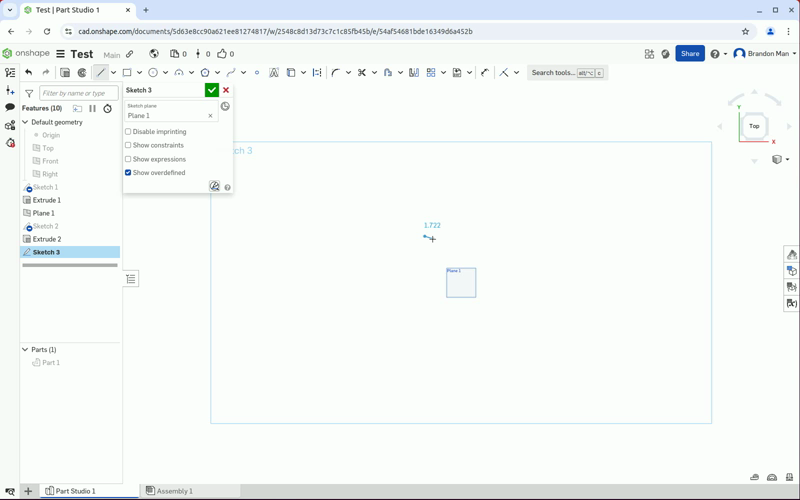
key_up(shift)
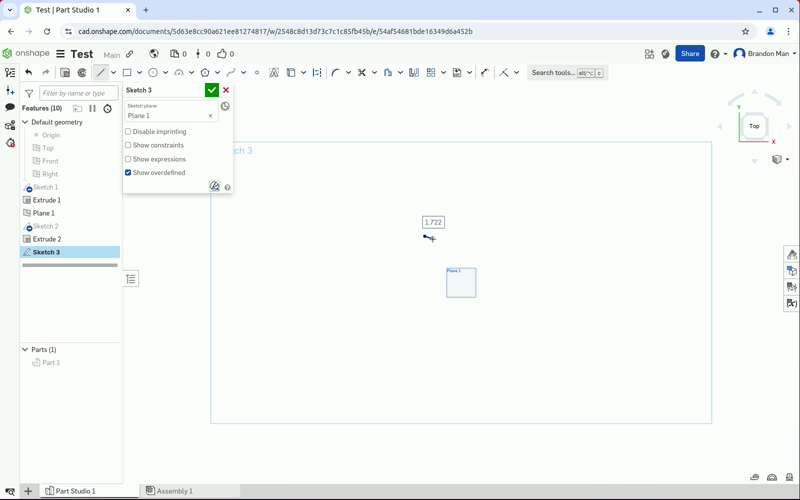
key(esc)
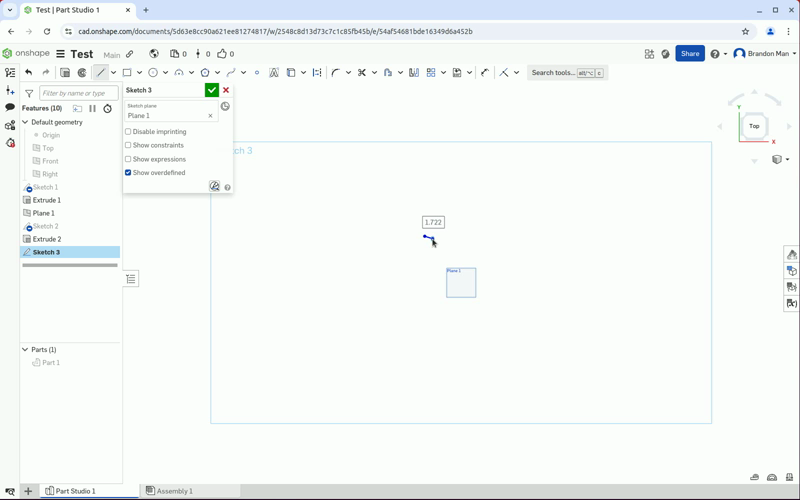
key(a)
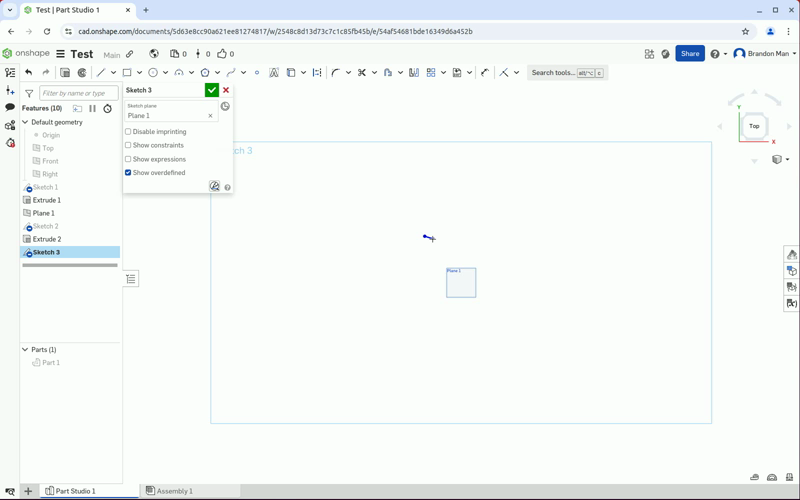
mouse_move(432, 238)
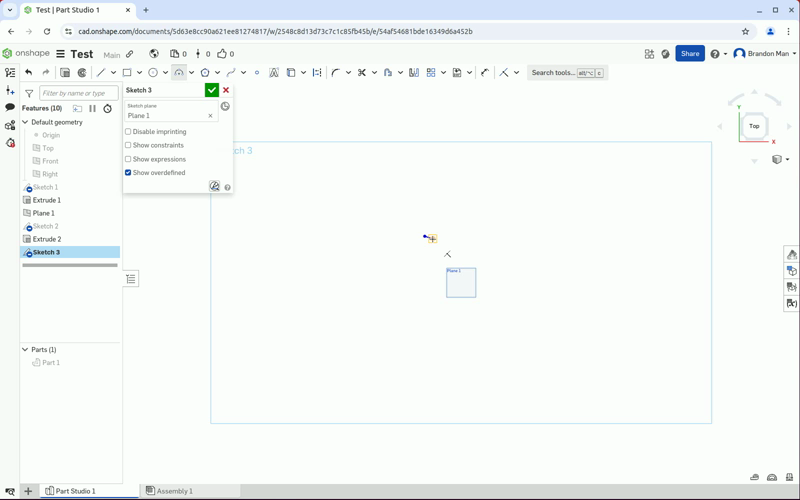
click(432, 238)
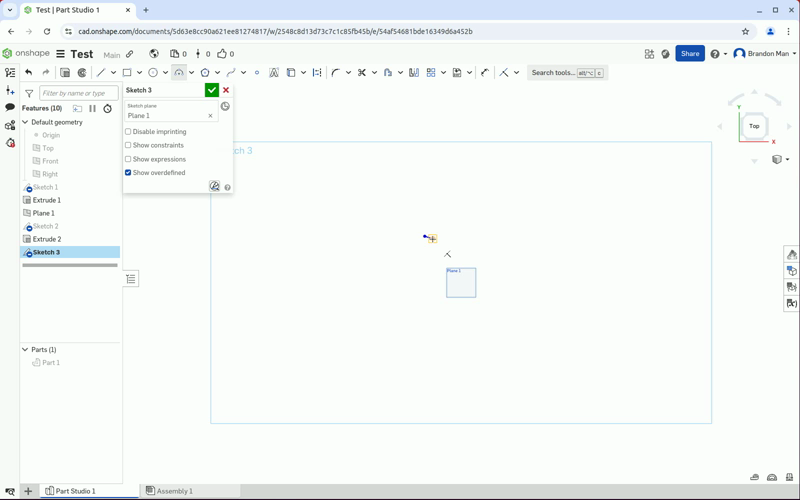
key_down(shift)
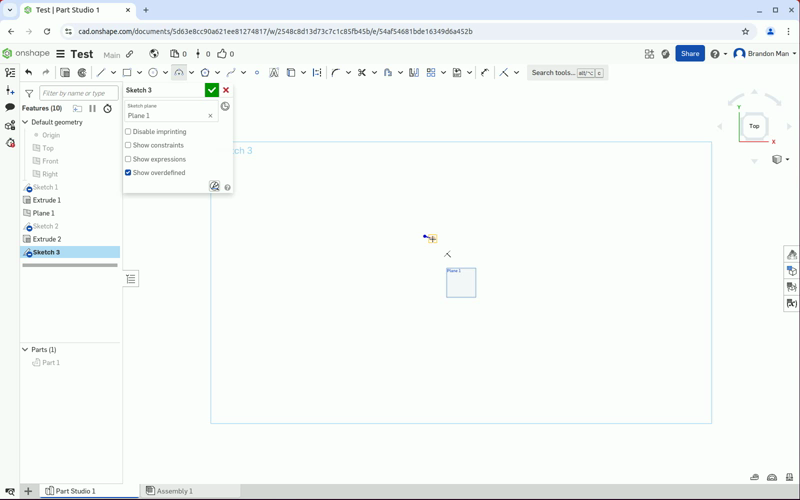
mouse_move(441, 241)
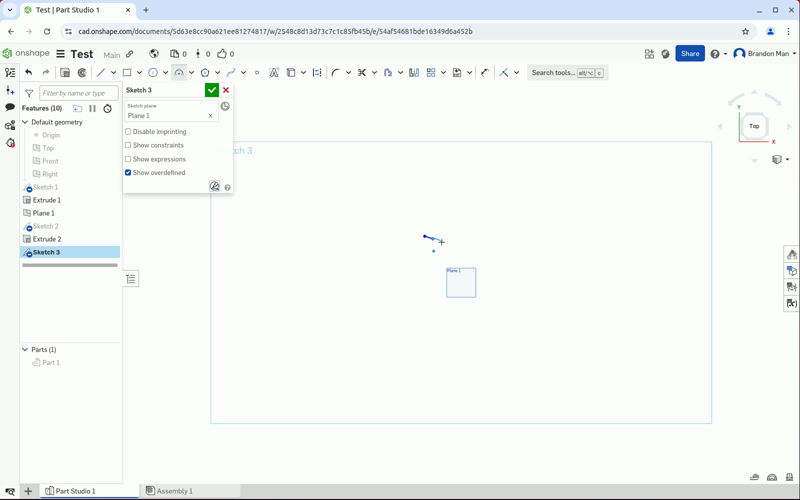
click(441, 241)
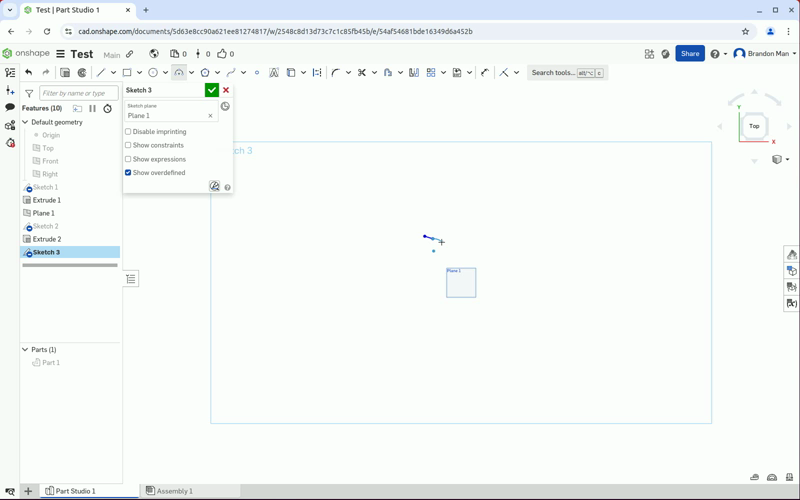
mouse_move(437, 239)
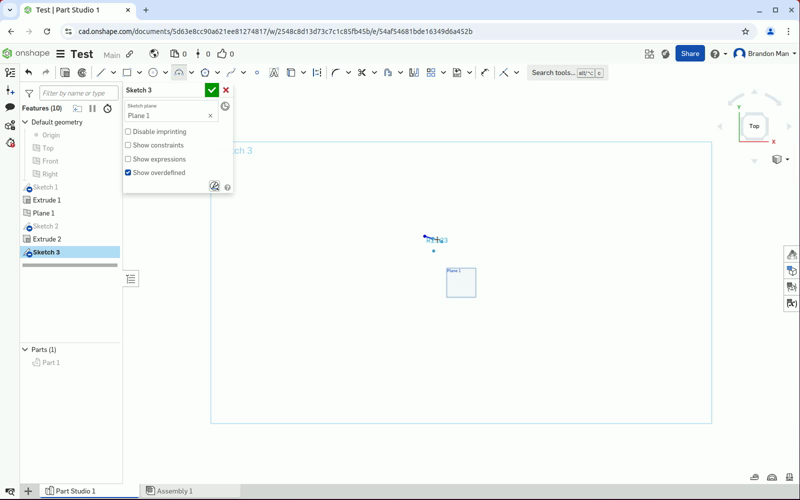
click(437, 239)
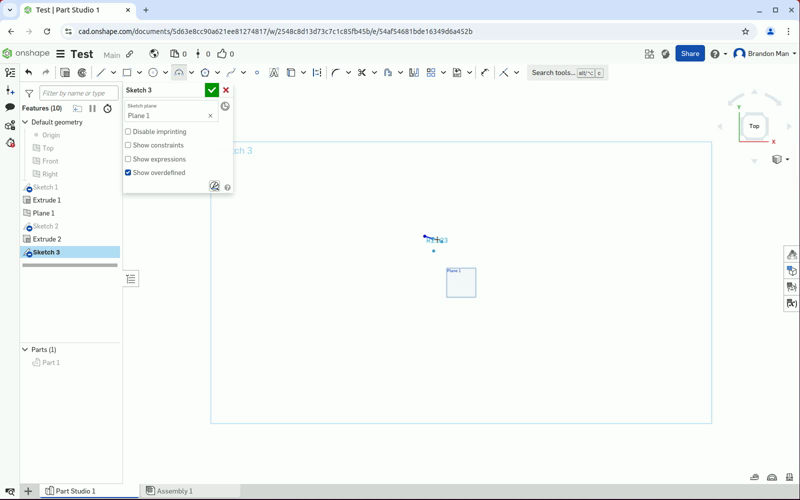
key_up(shift)
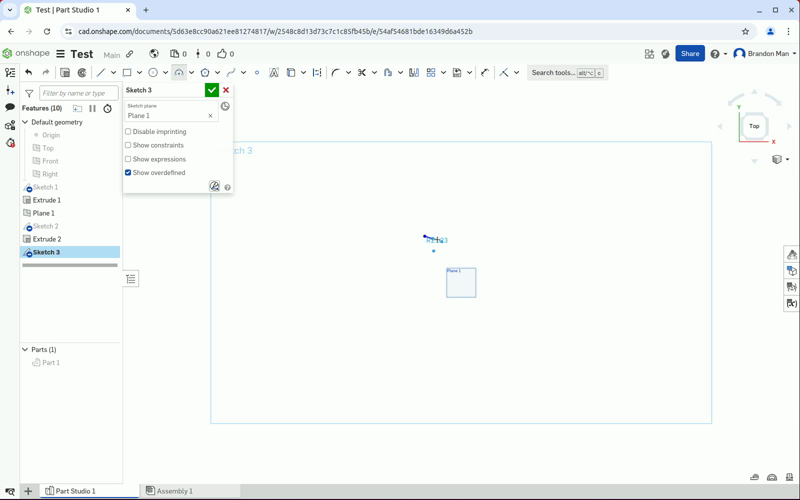
key(esc)
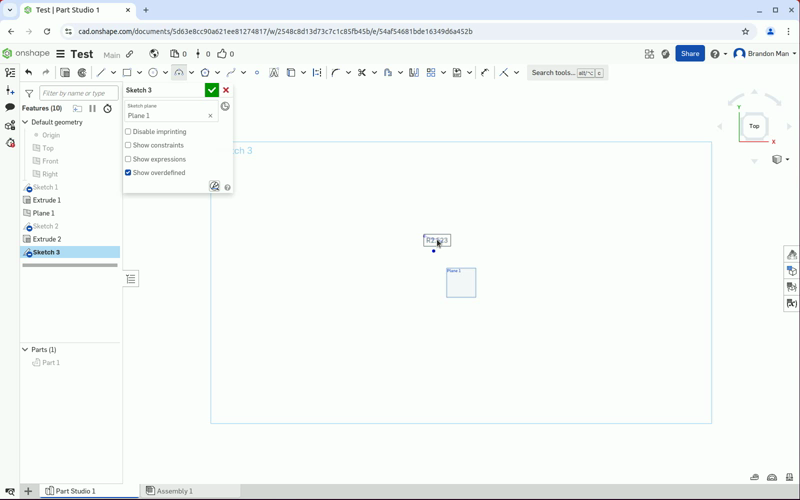
key(l)
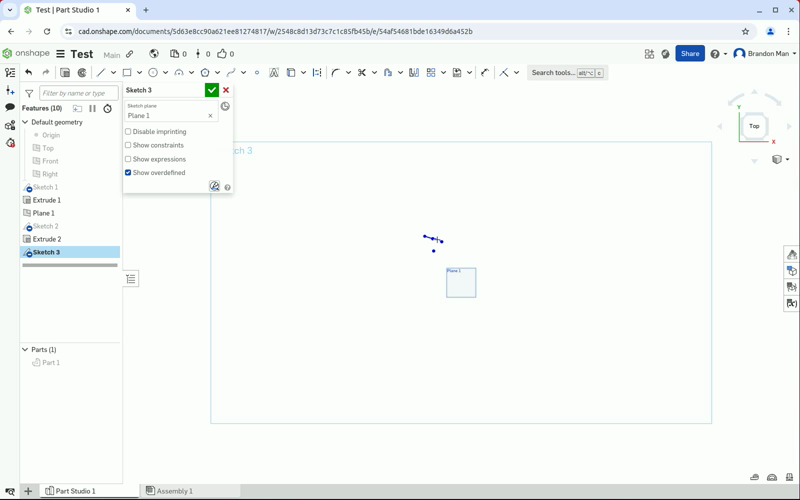
mouse_move(441, 241)
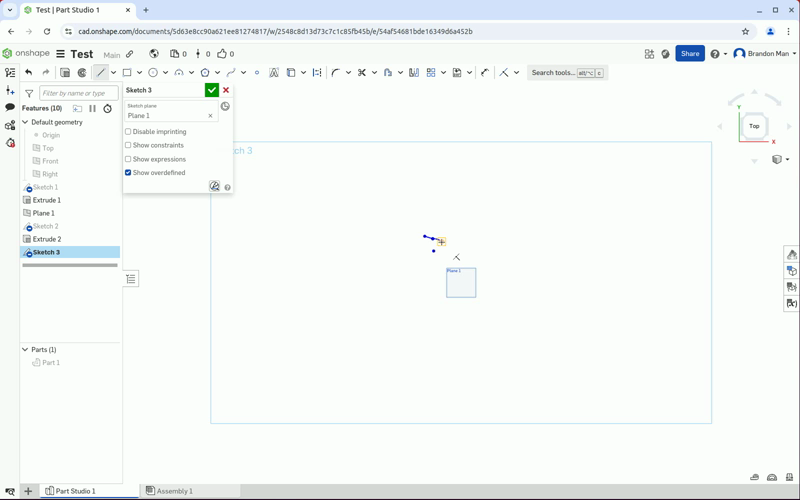
click(441, 241)
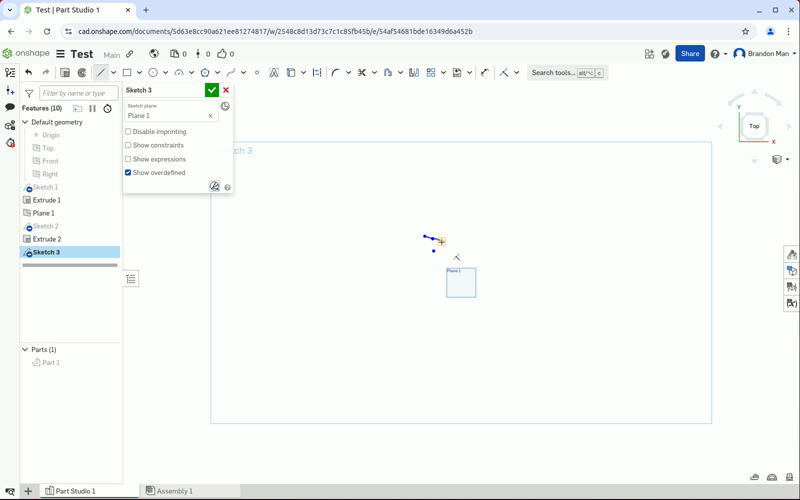
key_down(shift)
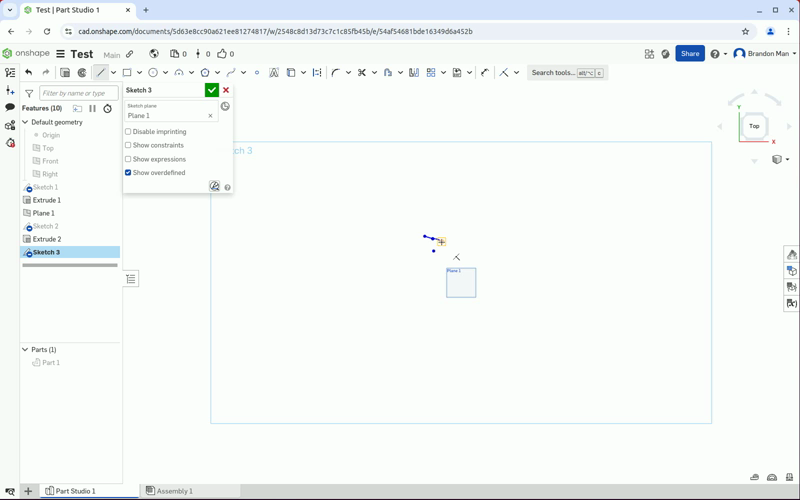
mouse_move(471, 241)
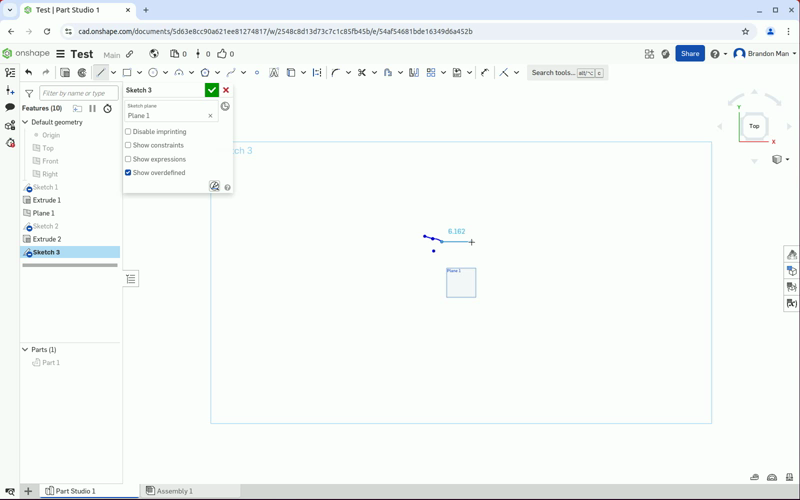
mouse_move(471, 251)
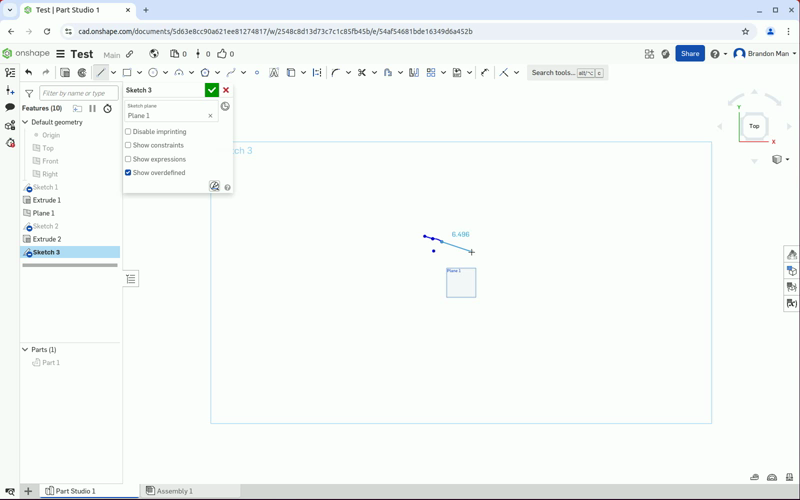
click(471, 251)
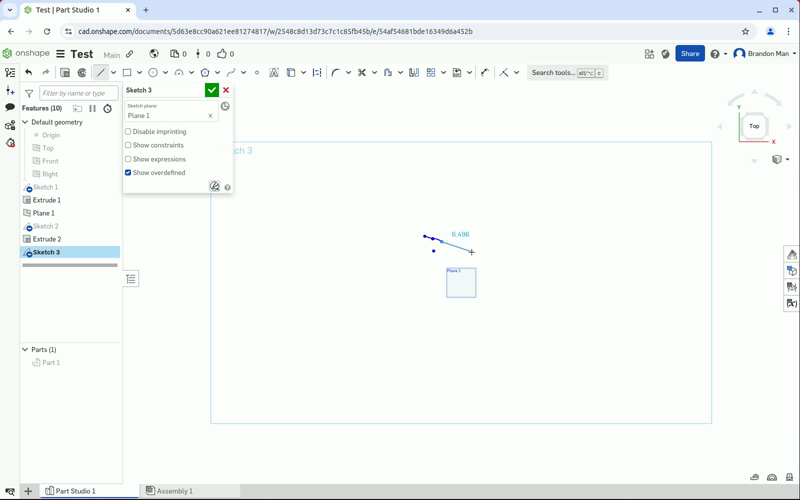
key_up(shift)
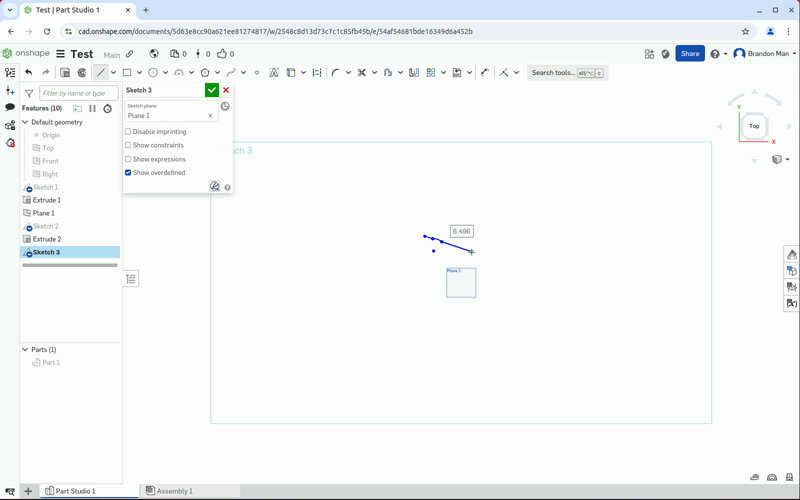
key(esc)
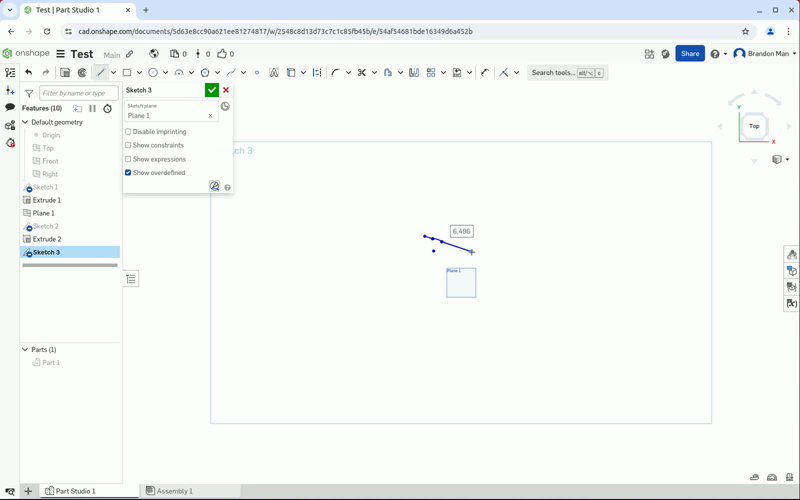
key(a)
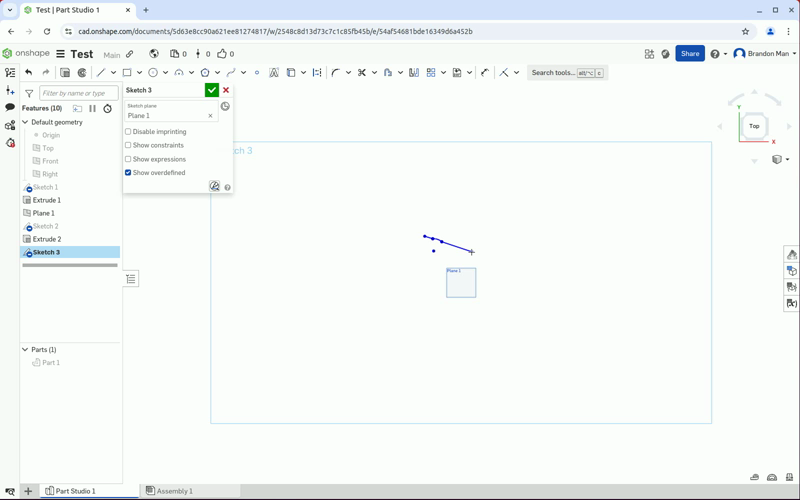
mouse_move(471, 251)
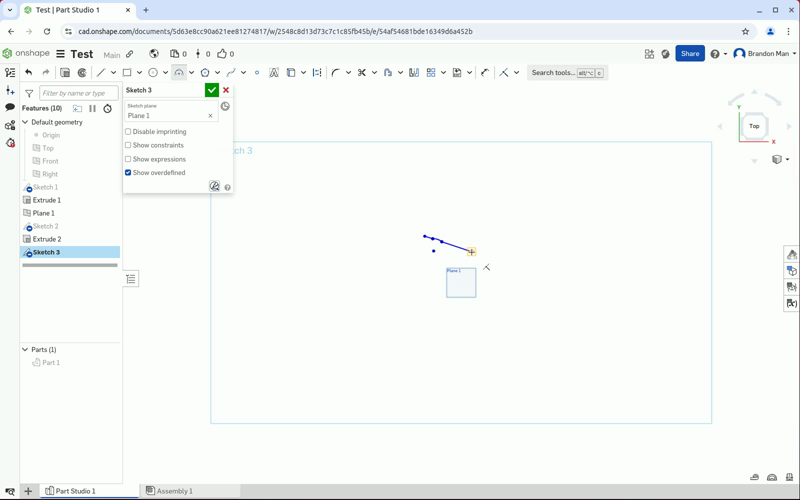
click(471, 251)
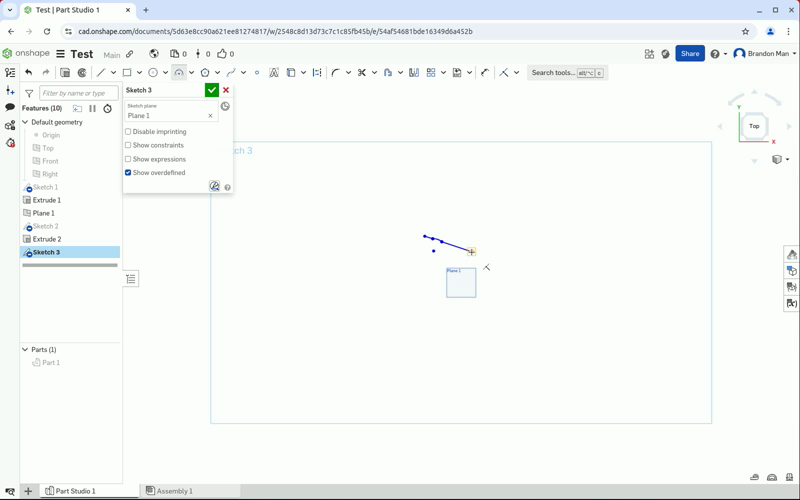
mouse_move(424, 236)
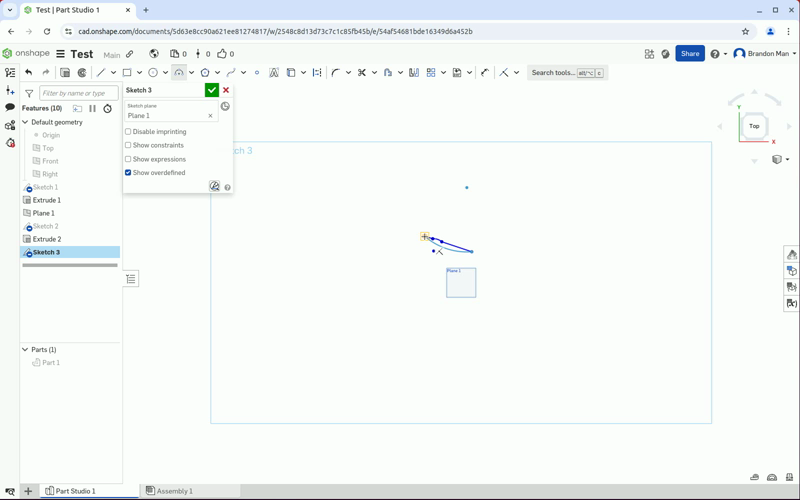
click(424, 236)
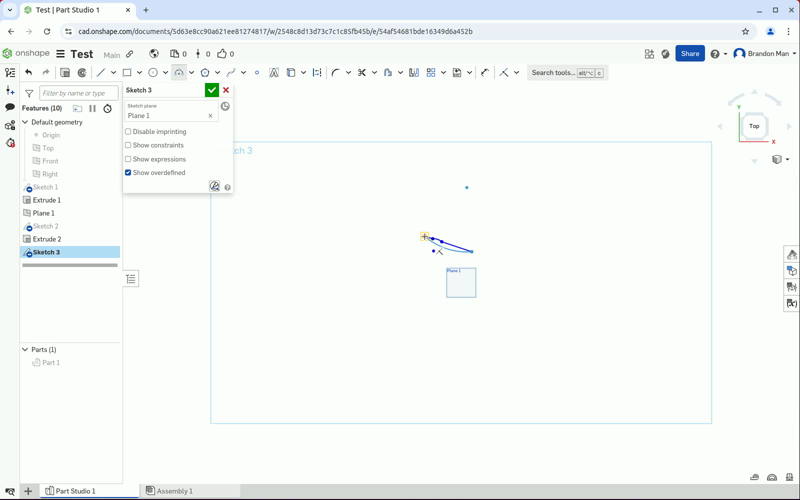
key_down(shift)
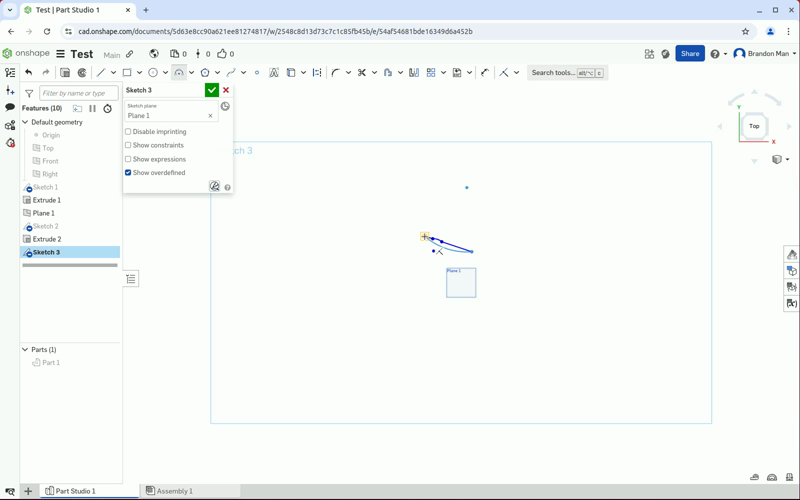
mouse_move(450, 238)
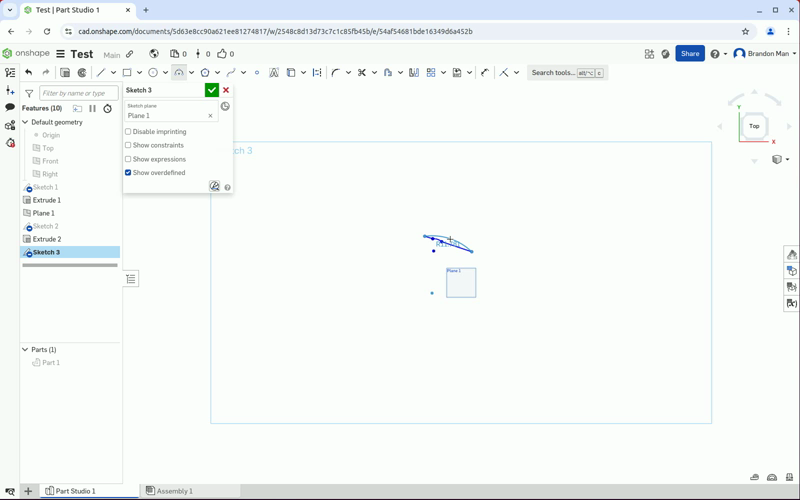
click(450, 238)
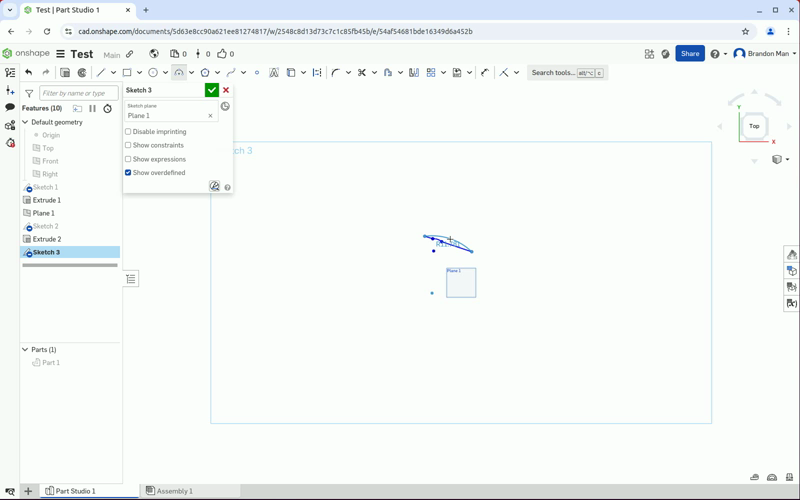
key_up(shift)
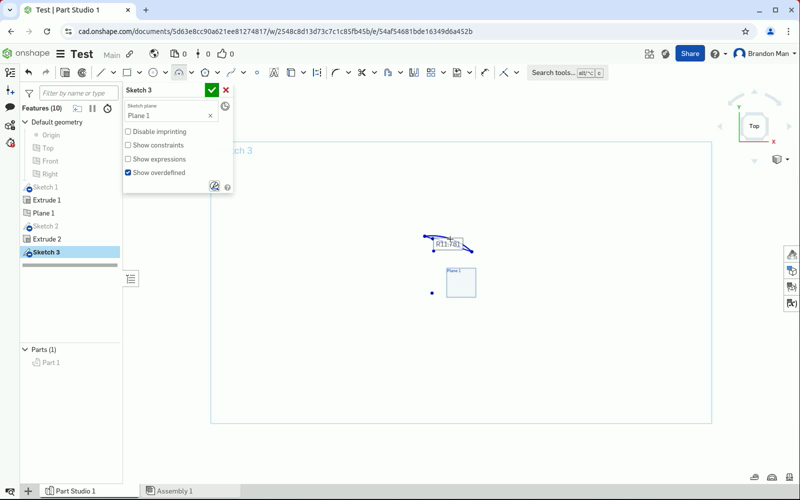
key(esc)
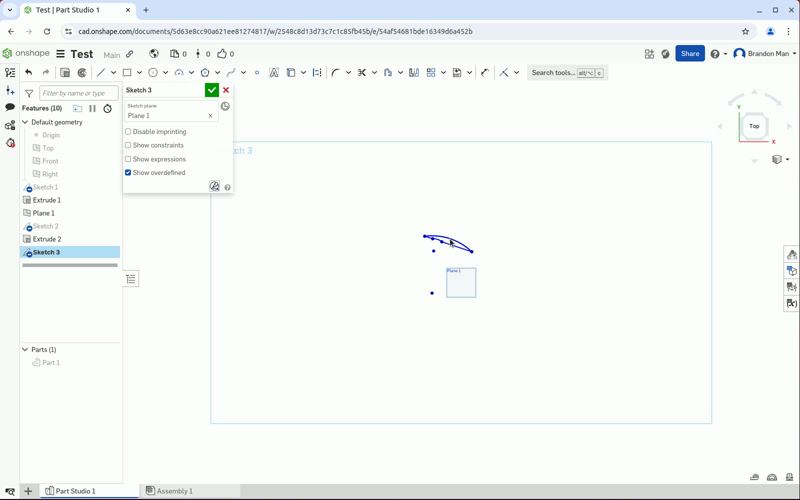
mouse_move(453, 240)
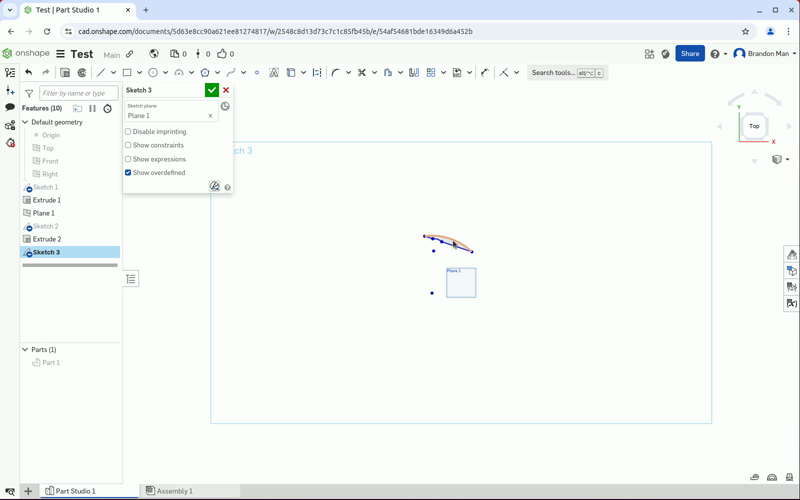
scroll(6)
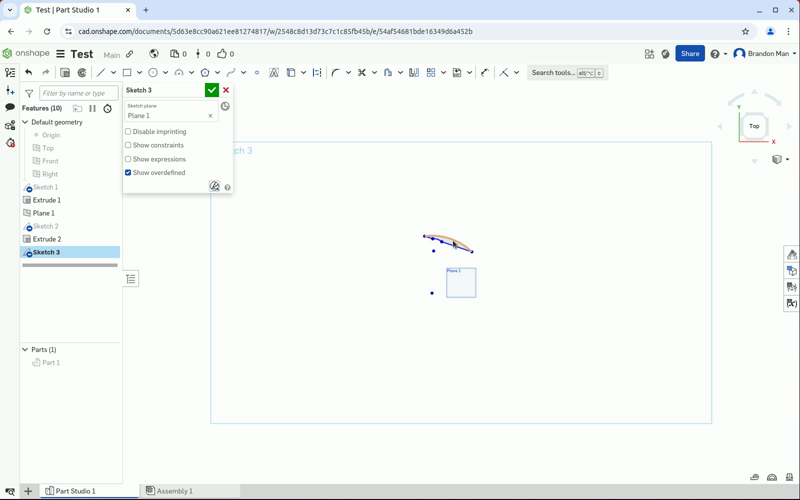
scroll(6)
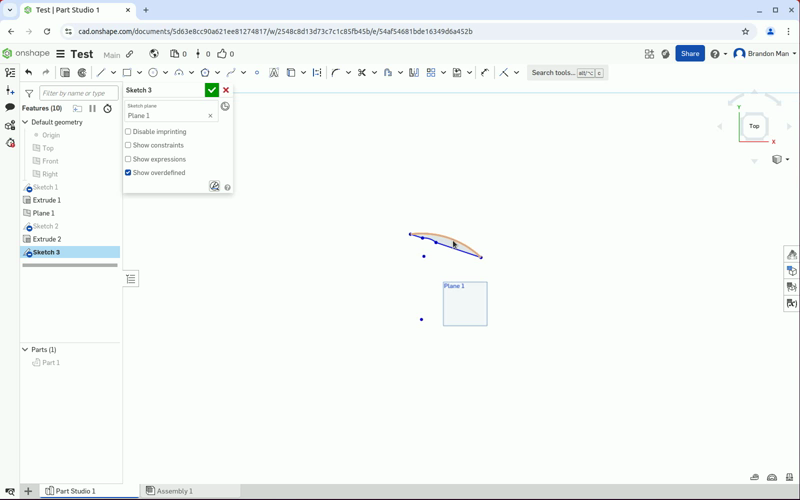
scroll(6)
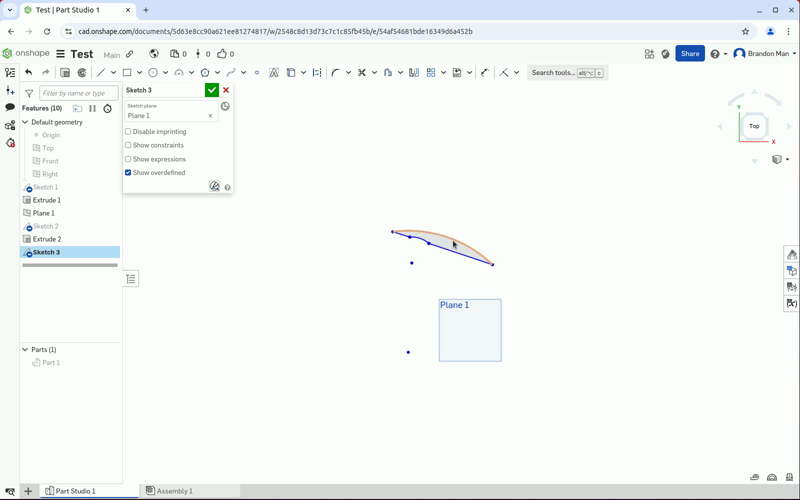
scroll(6)
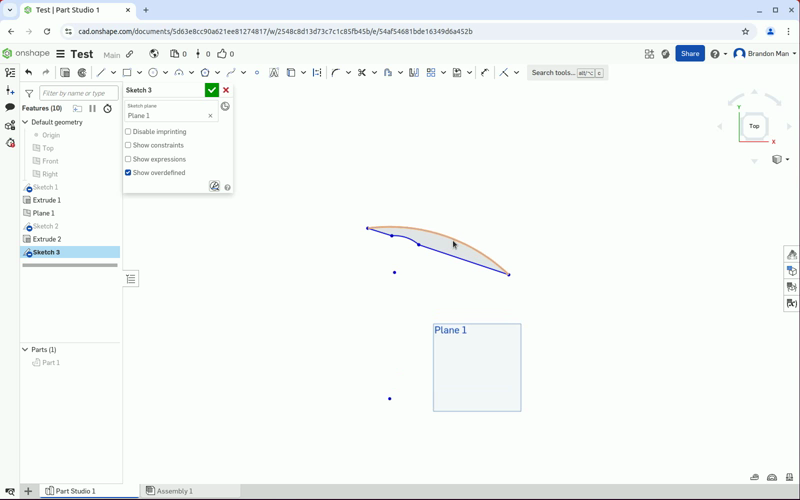
scroll(6)
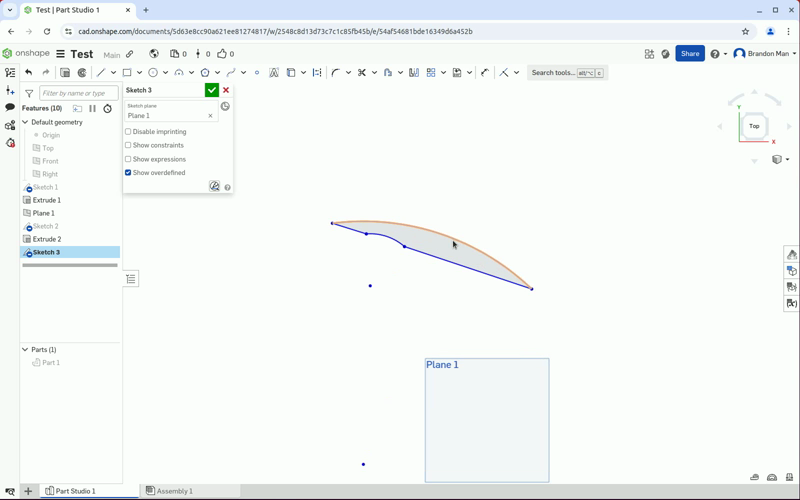
scroll(6)
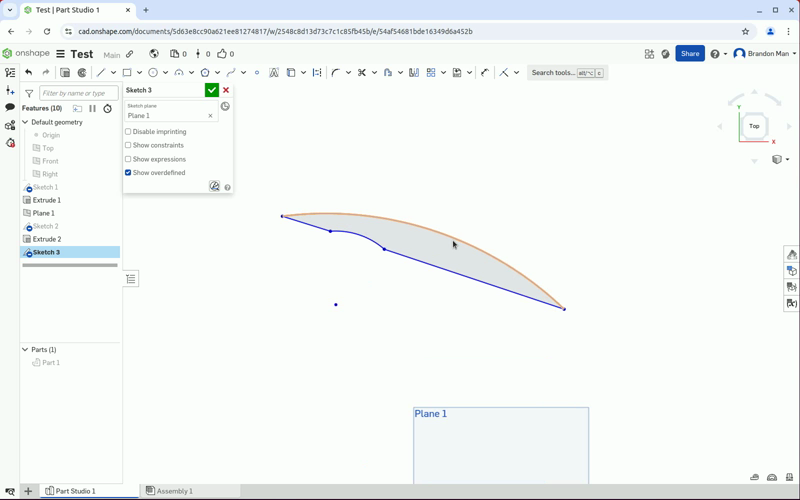
scroll(6)
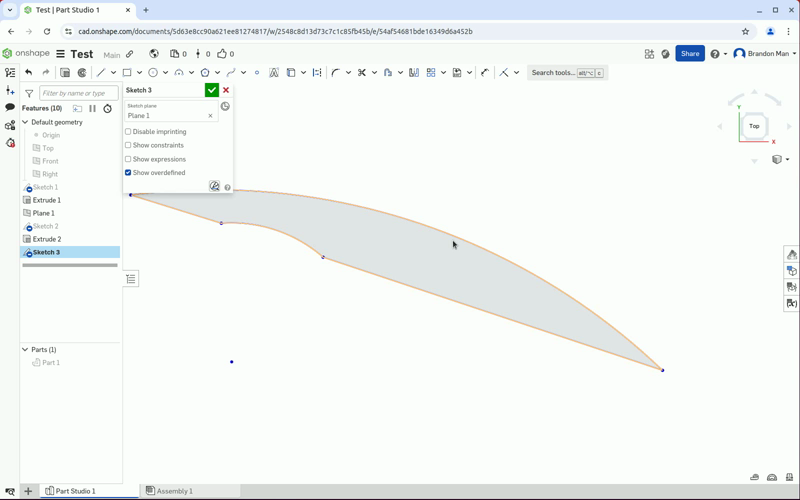
click(453, 240)
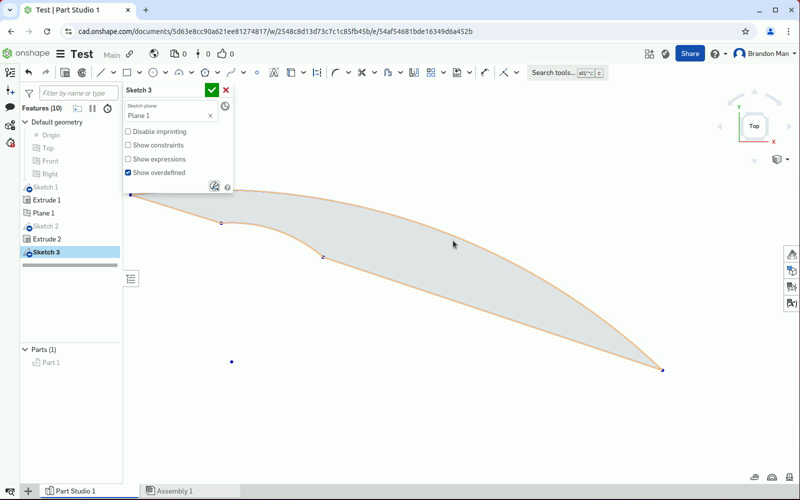
scroll(-6)
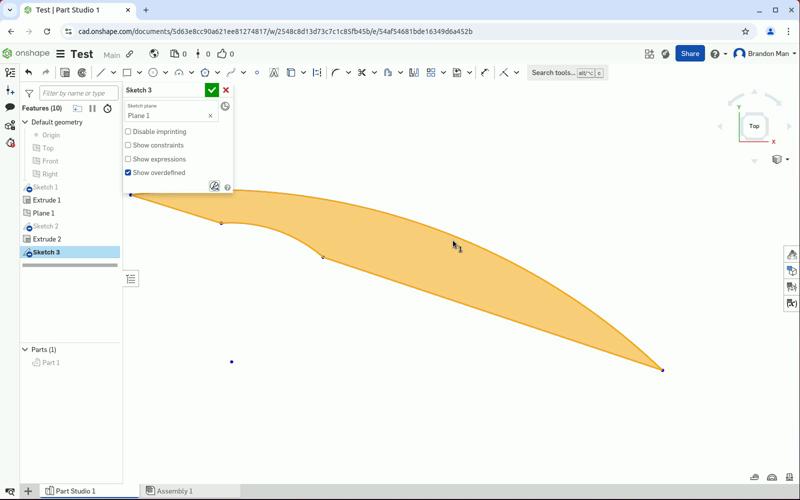
scroll(-6)
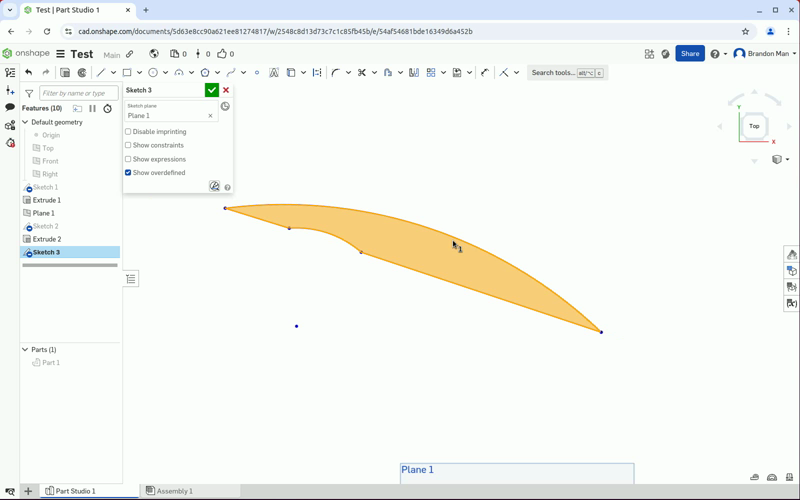
scroll(-6)
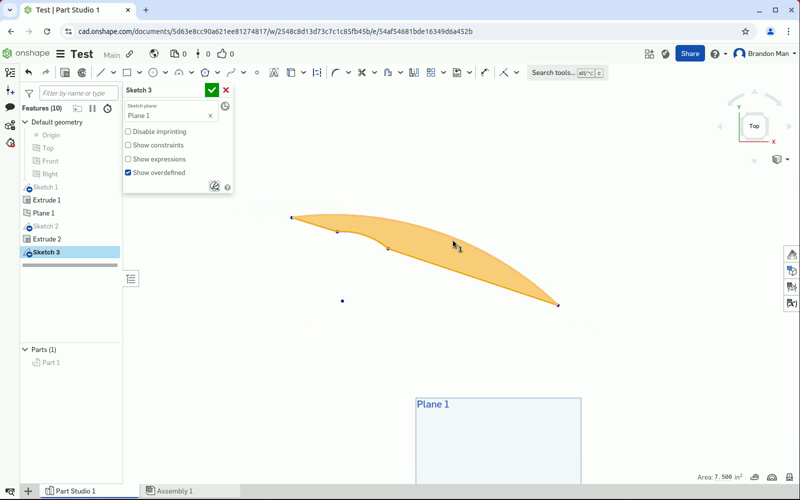
scroll(-6)
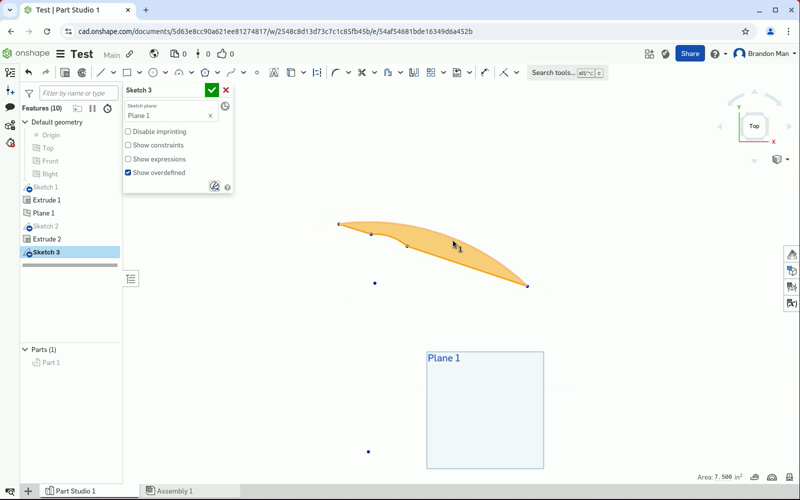
scroll(-6)
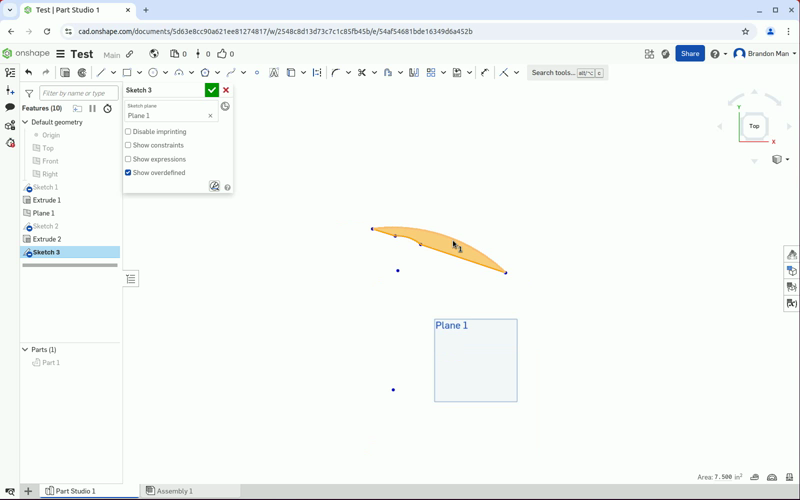
scroll(-6)
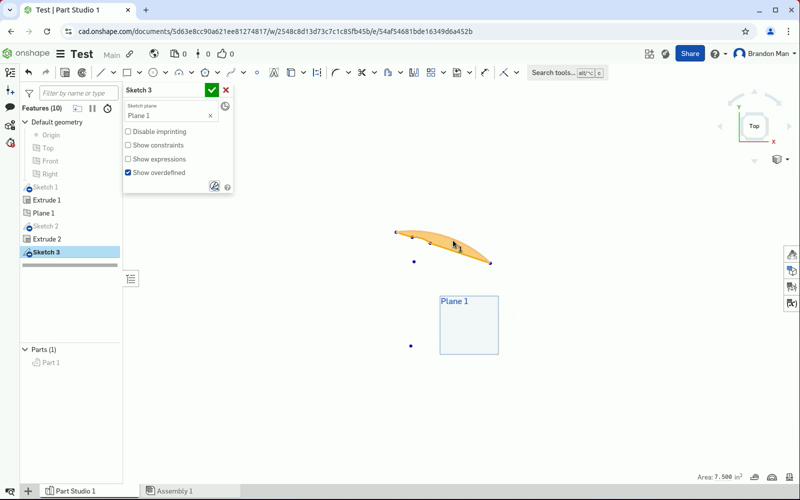
scroll(-6)
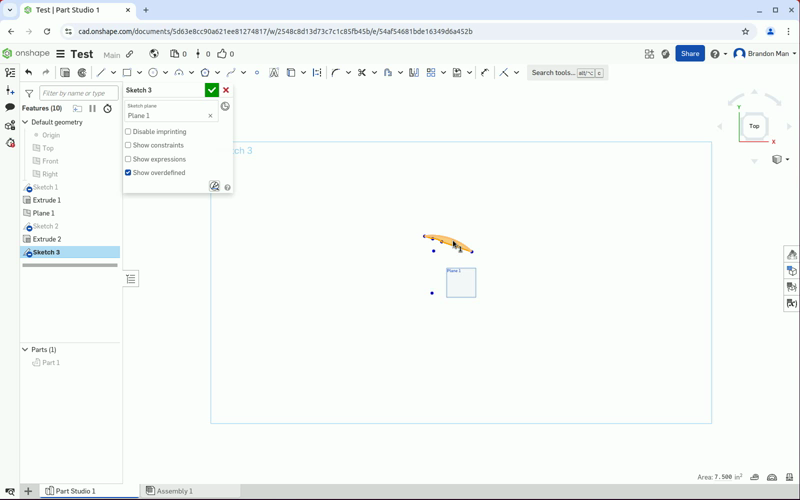
mouse_move(73, 352)
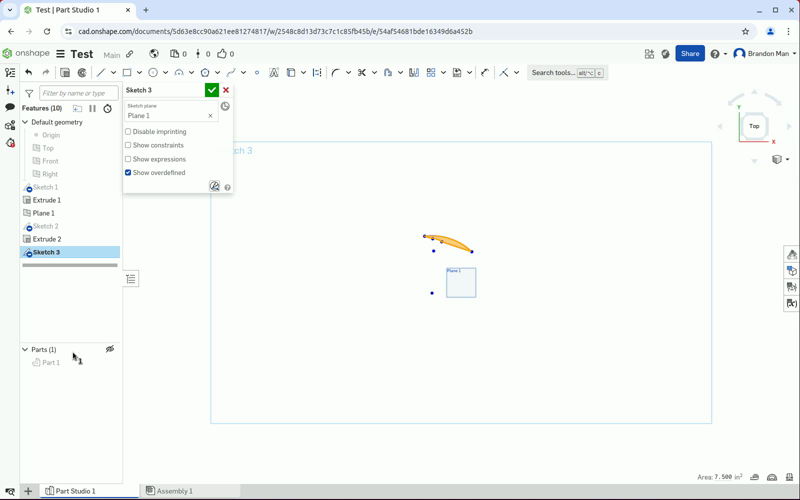
key(shift+y)
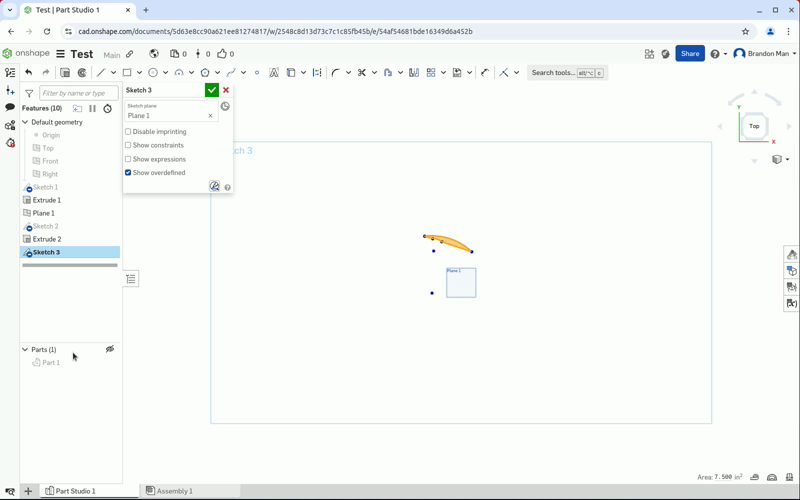
key(shift+e)
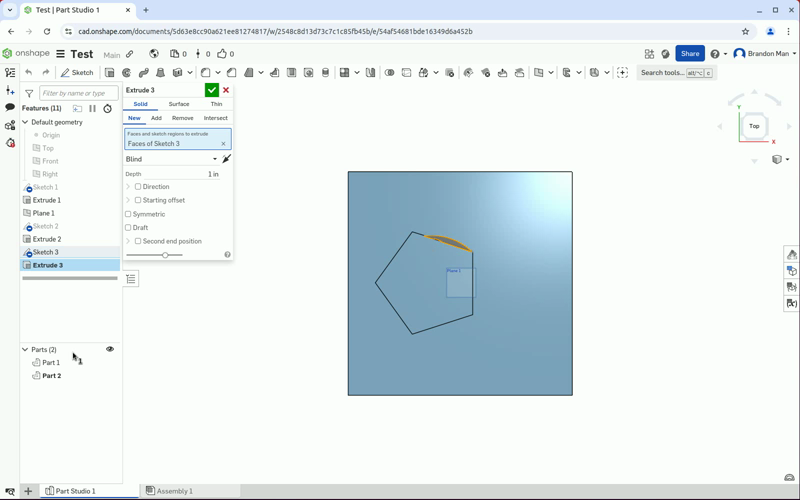
mouse_move(143, 106)
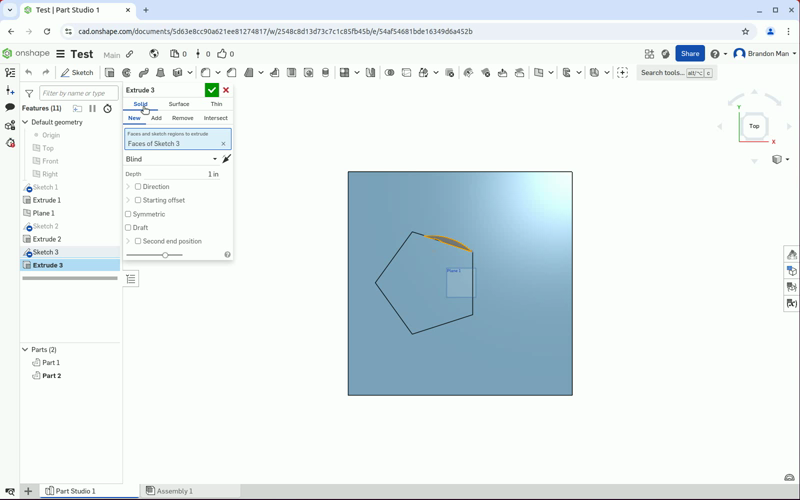
click(143, 106)
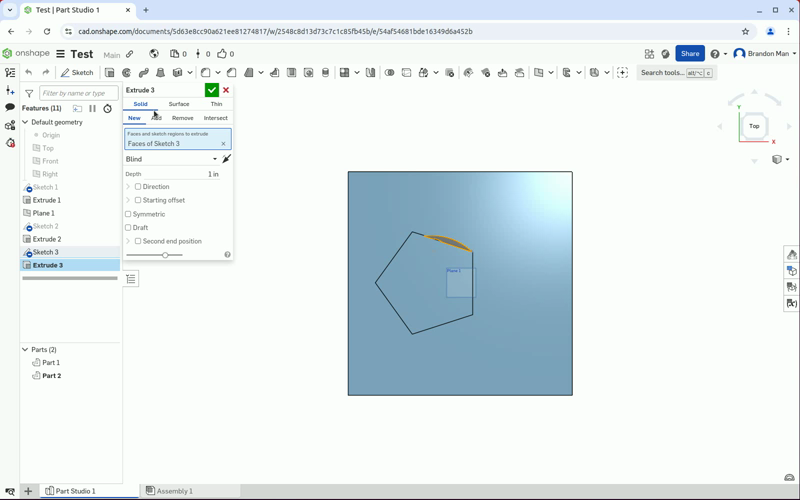
mouse_move(186, 120)
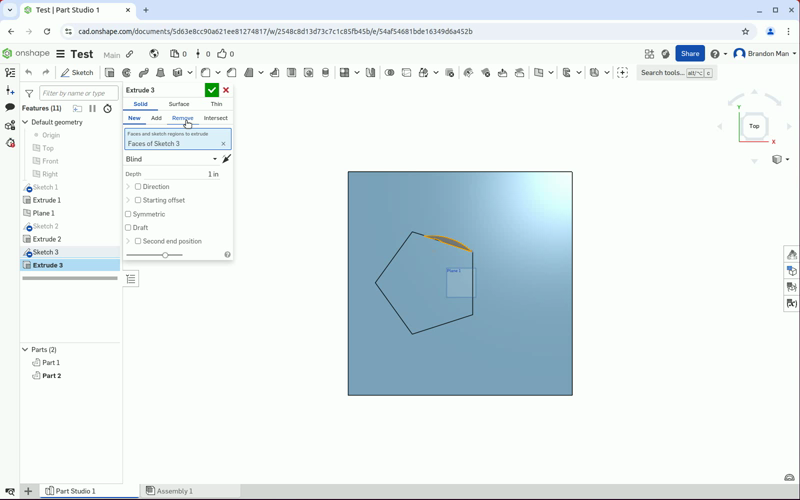
click(186, 120)
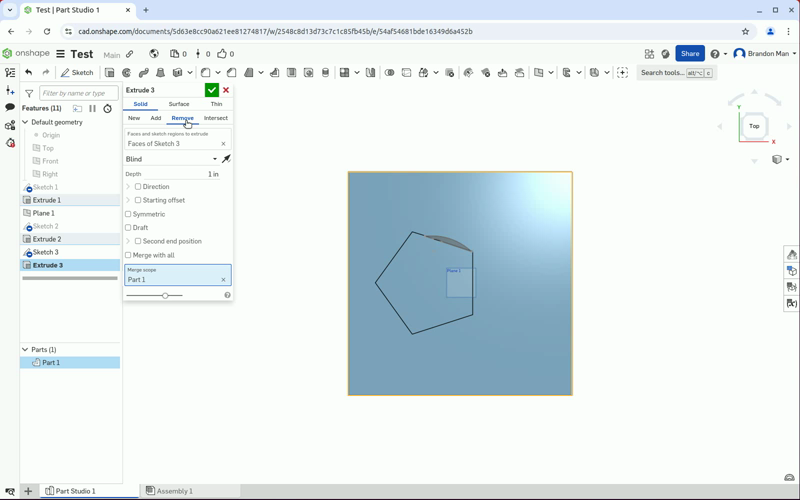
key(tab, 4)
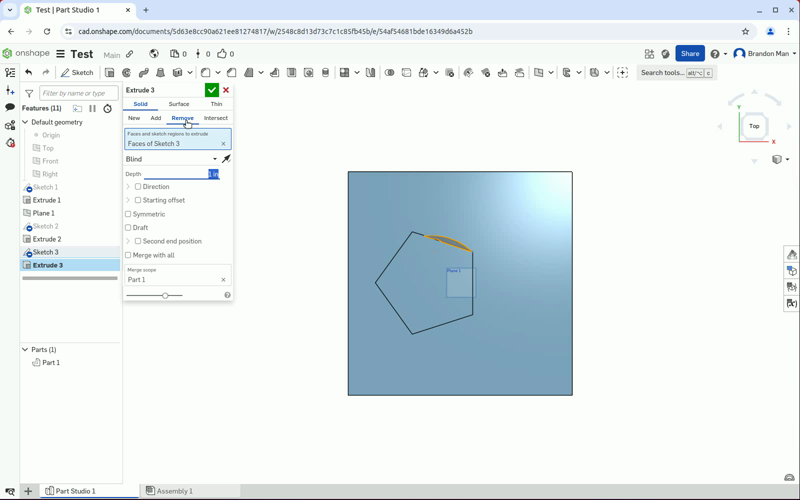
text(0.963)
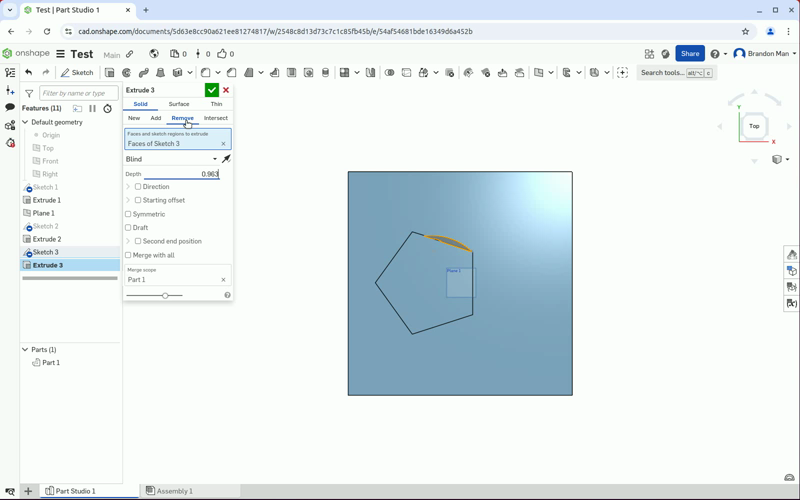
key(tab, 6)
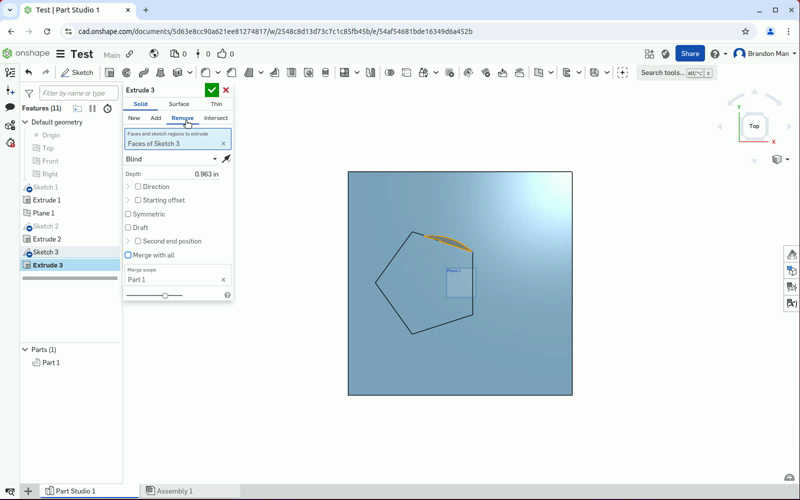
key(space)
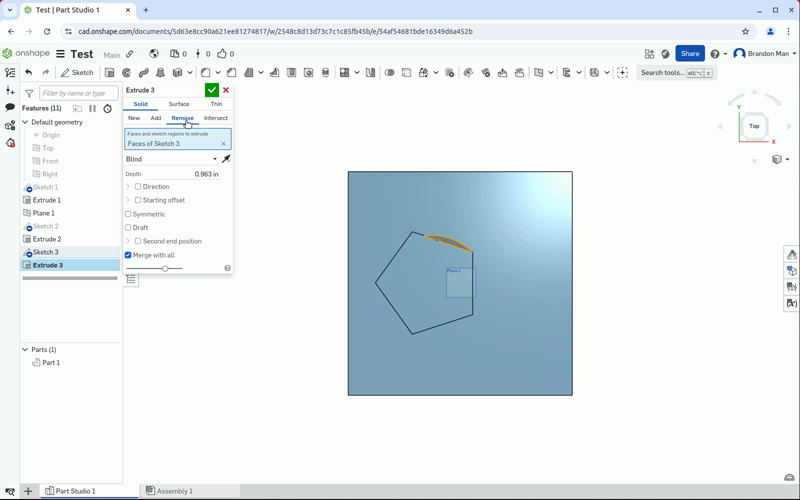
key(enter)
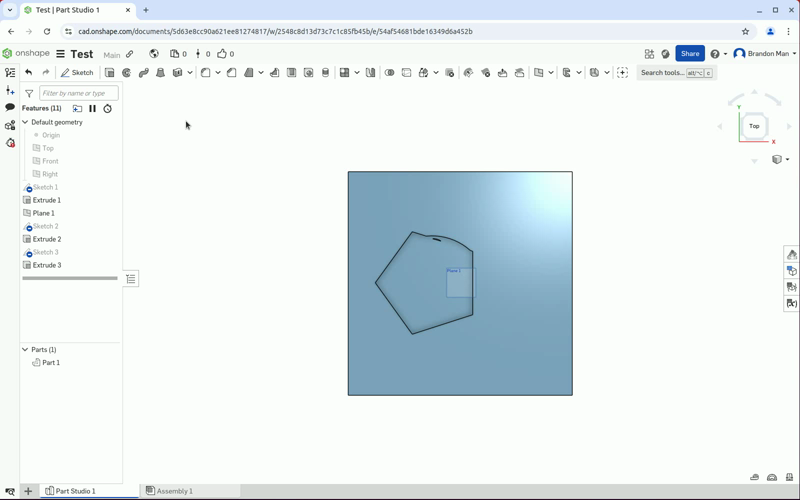
key(shift+h)
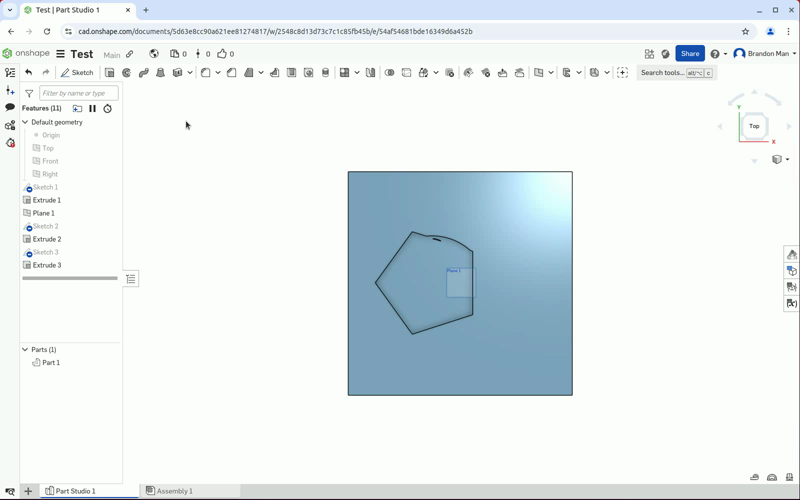
key(shift+h)
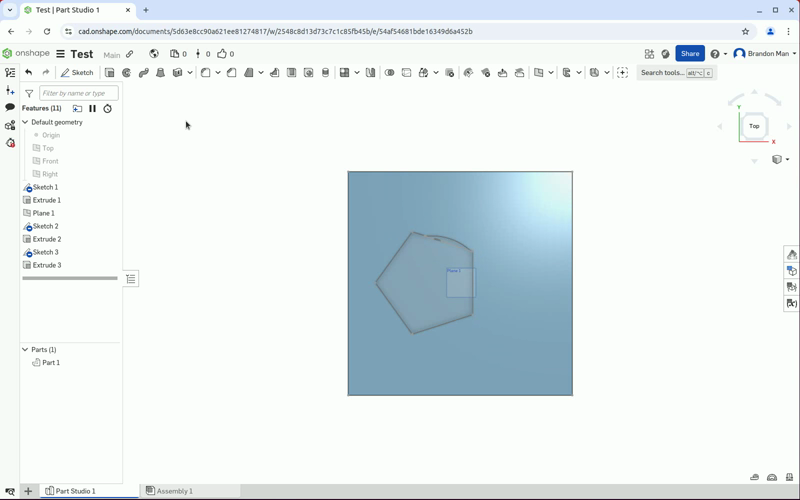
key(shift+7)
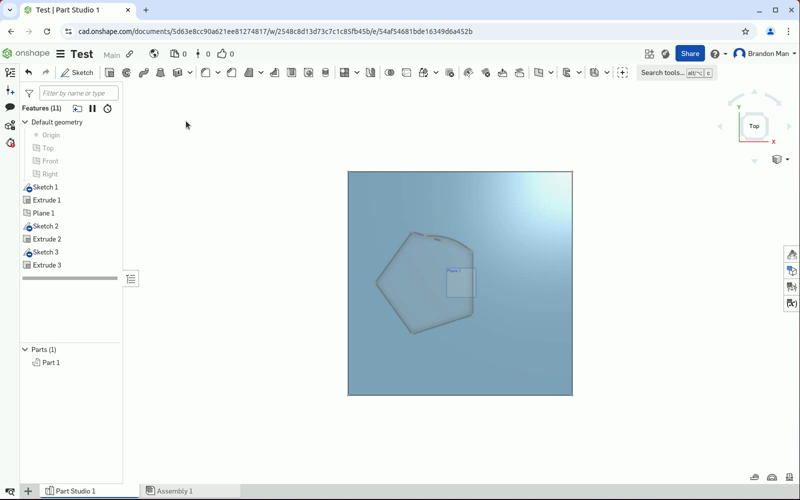
key(up, 3)
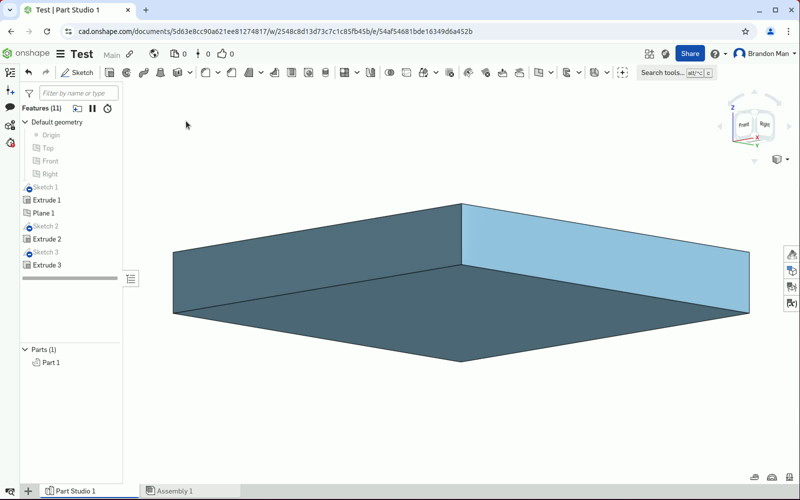
key(left, 3)
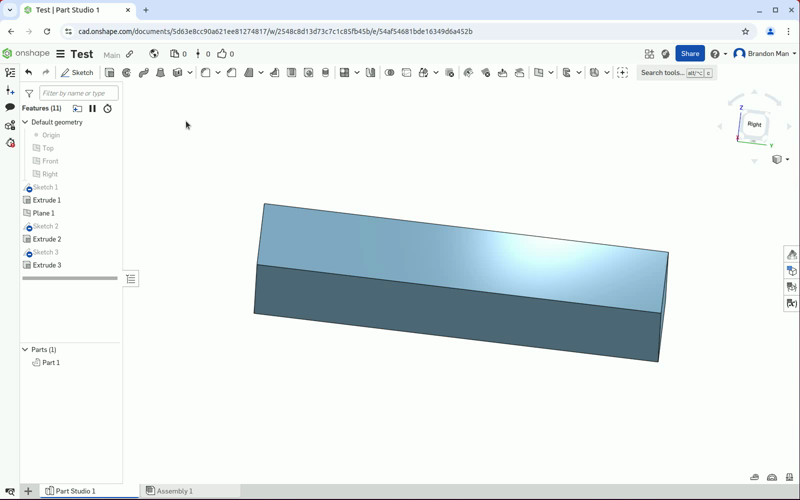
key(right, 3)
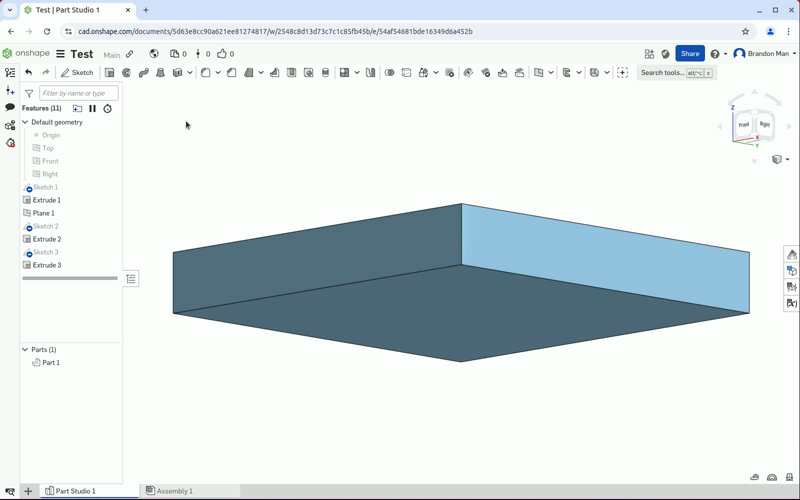
key(down, 3)
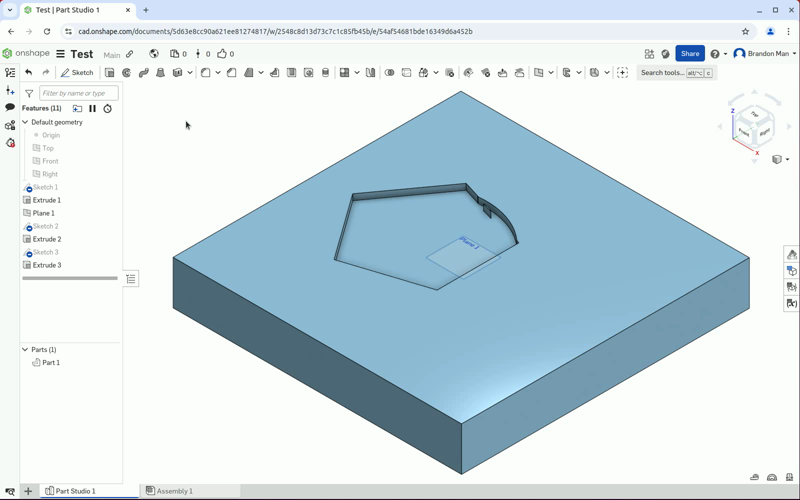
mouse_move(73, 189)
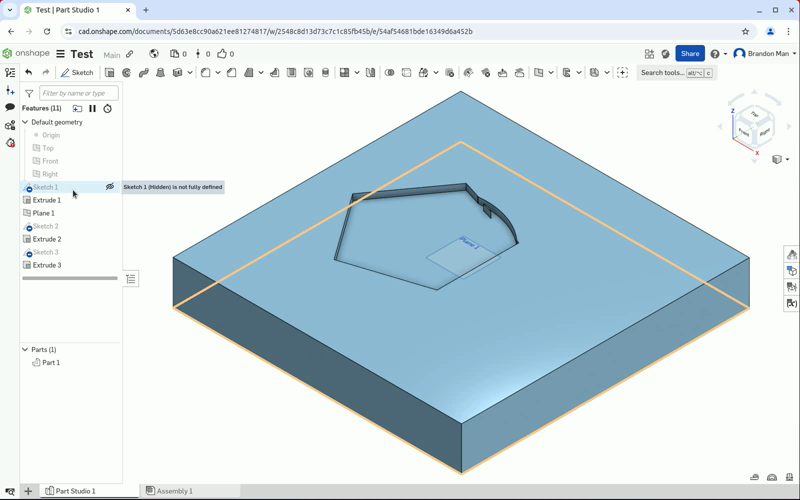
click(73, 189)